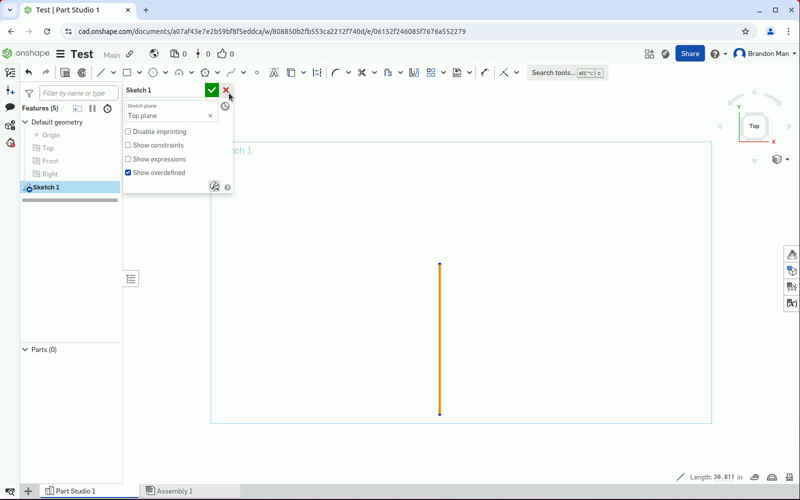
key(shift+h)
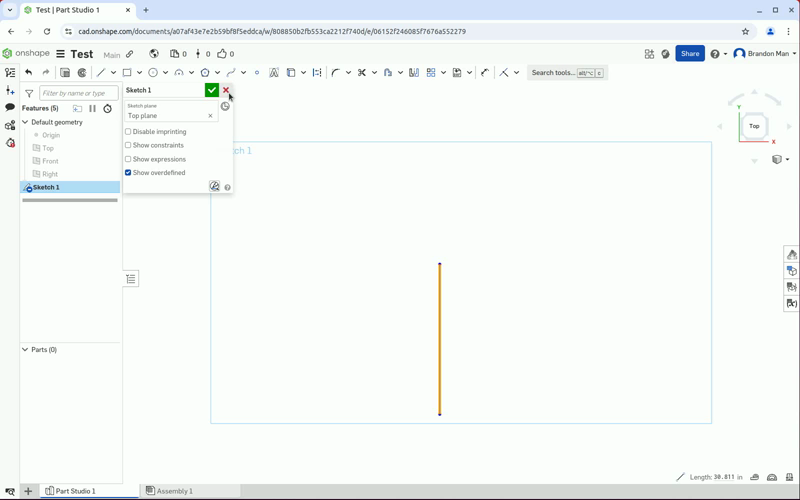
key(shift+s)
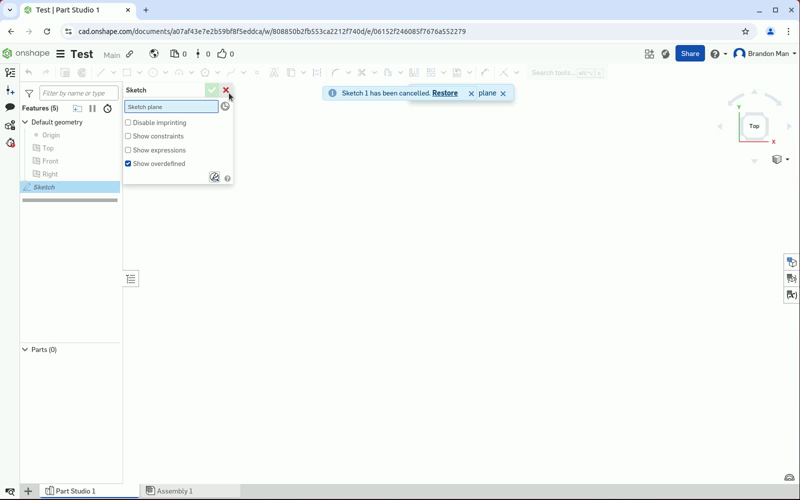
mouse_move(73, 150)
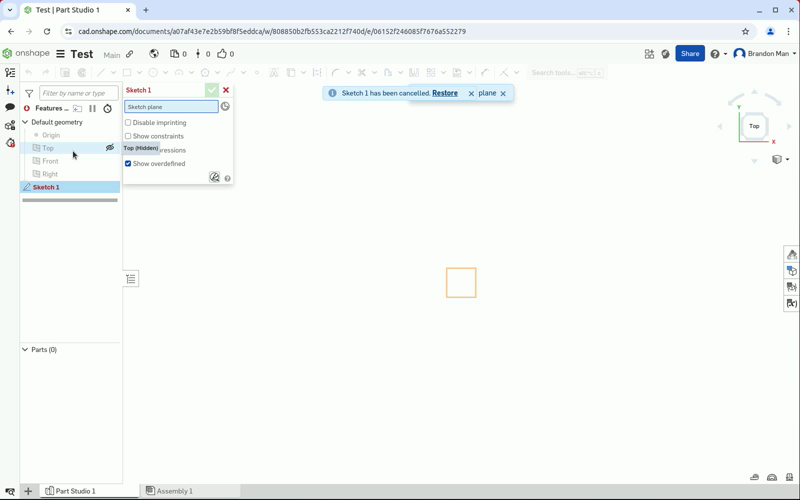
click(73, 150)
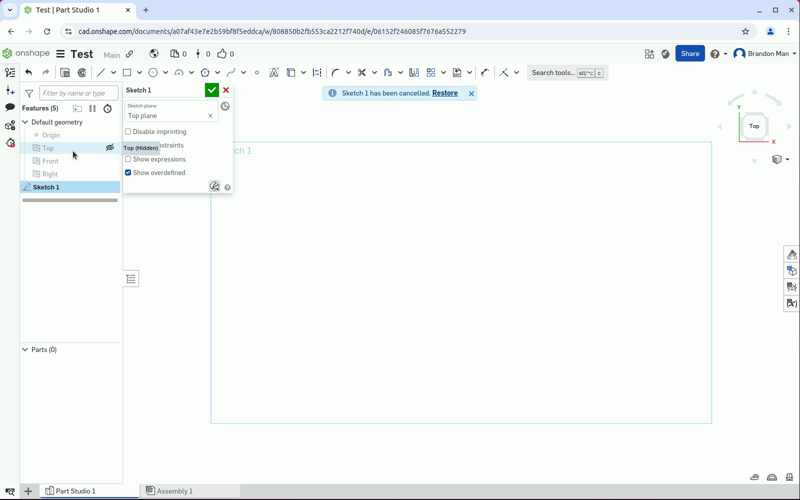
mouse_move(73, 352)
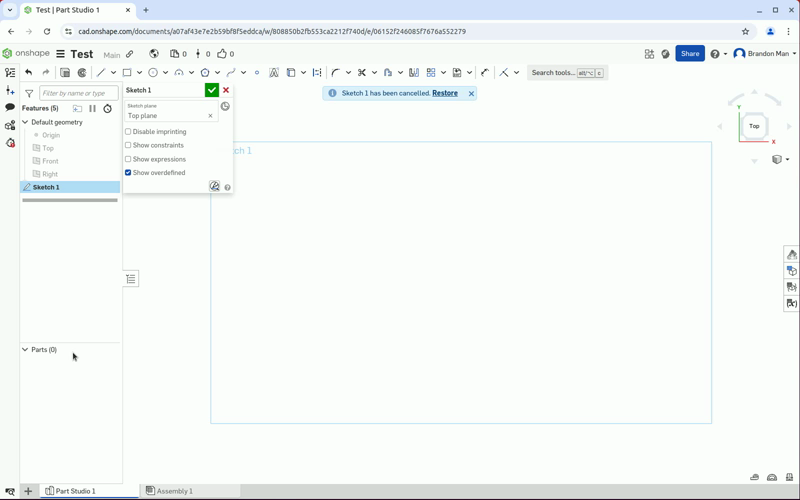
key(y)
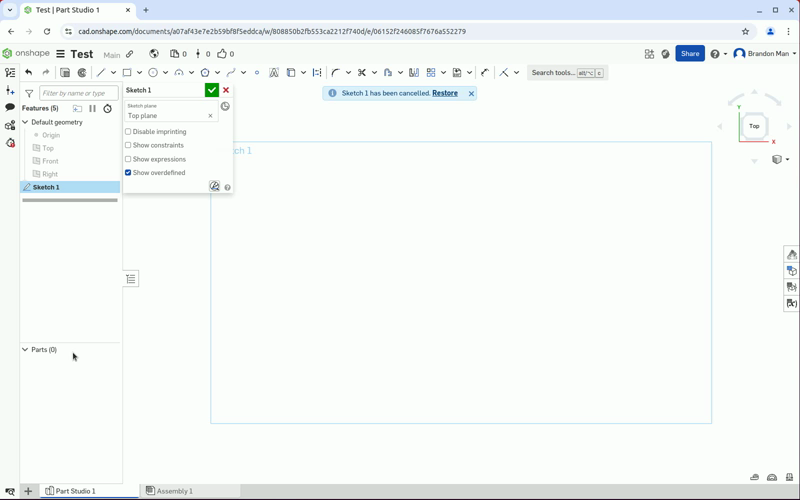
key(l)
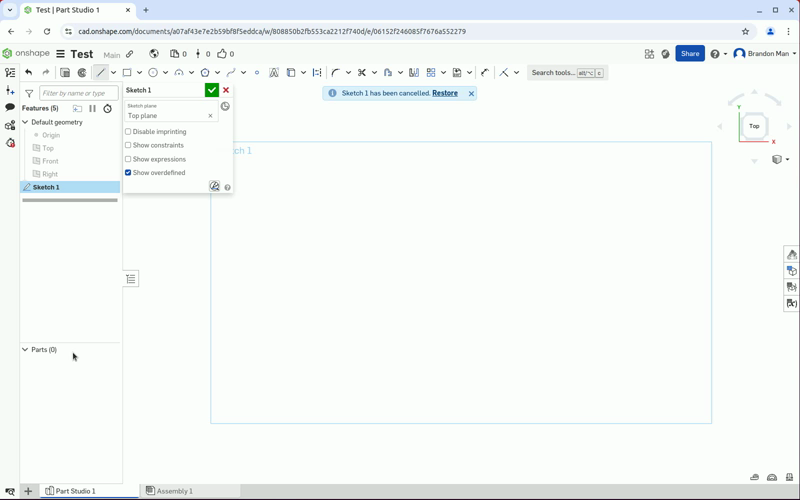
key_down(shift)
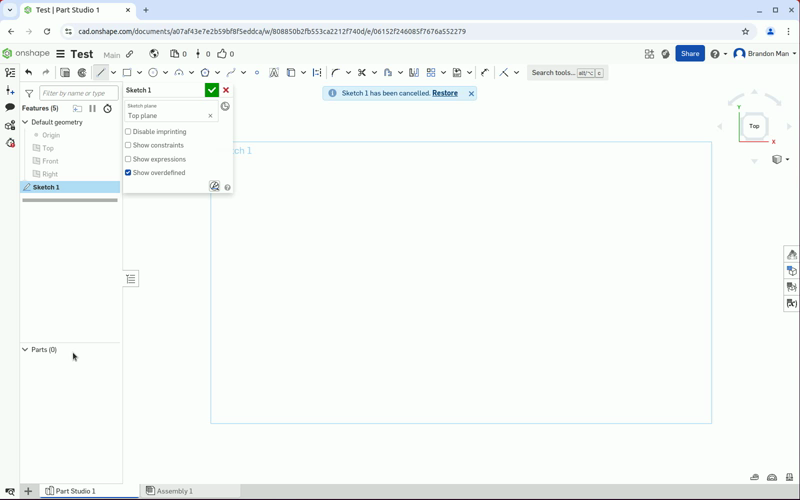
mouse_move(348, 340)
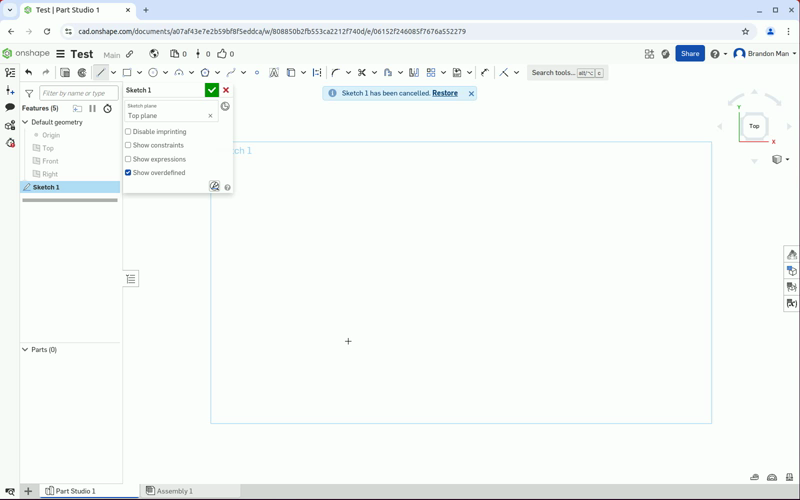
click(348, 340)
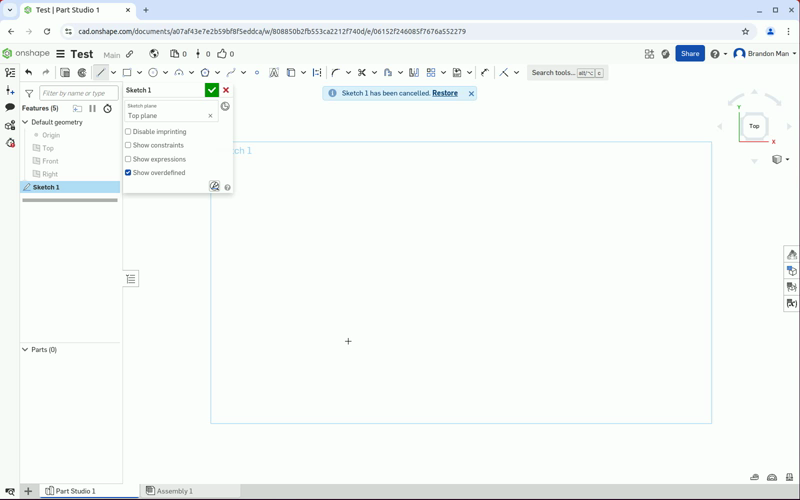
key_up(shift)
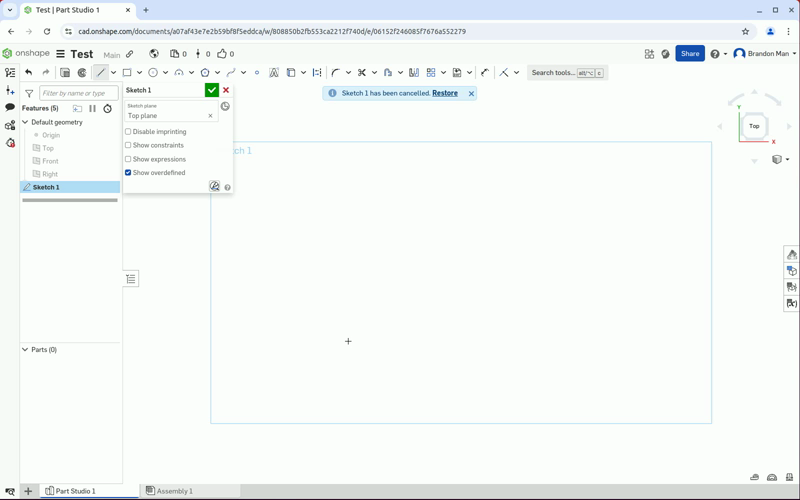
key_down(shift)
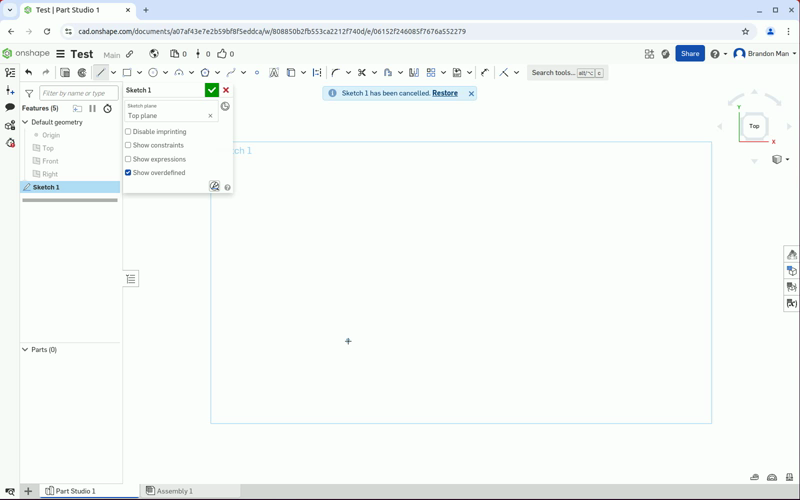
mouse_move(503, 340)
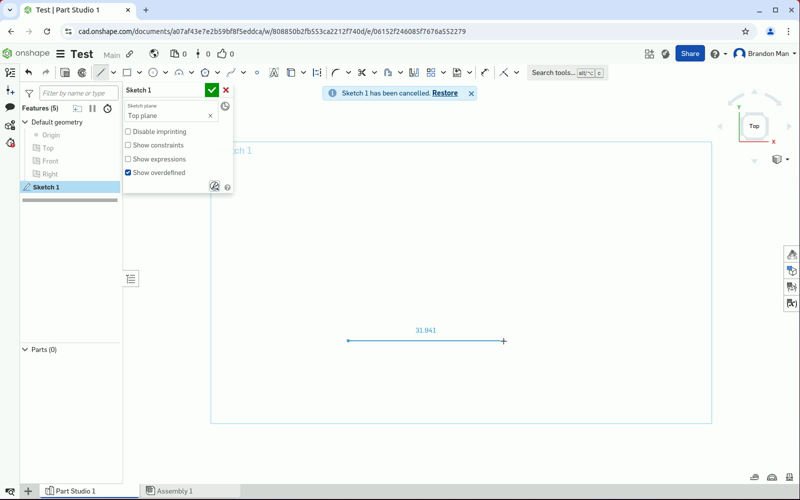
click(503, 340)
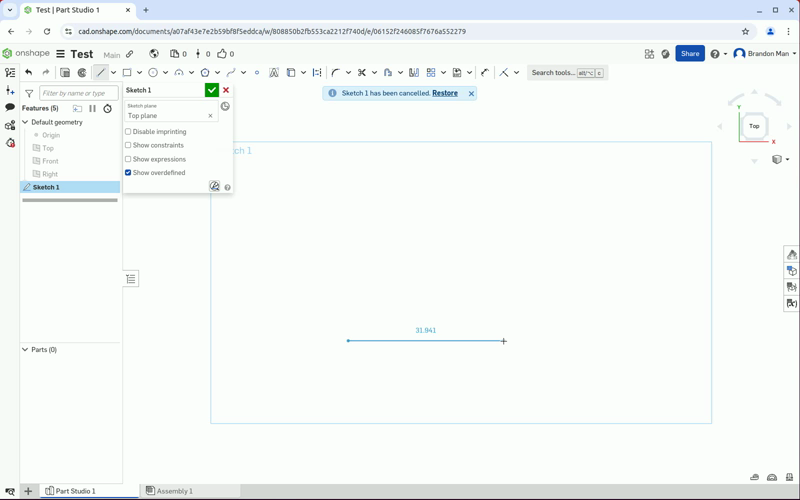
key_up(shift)
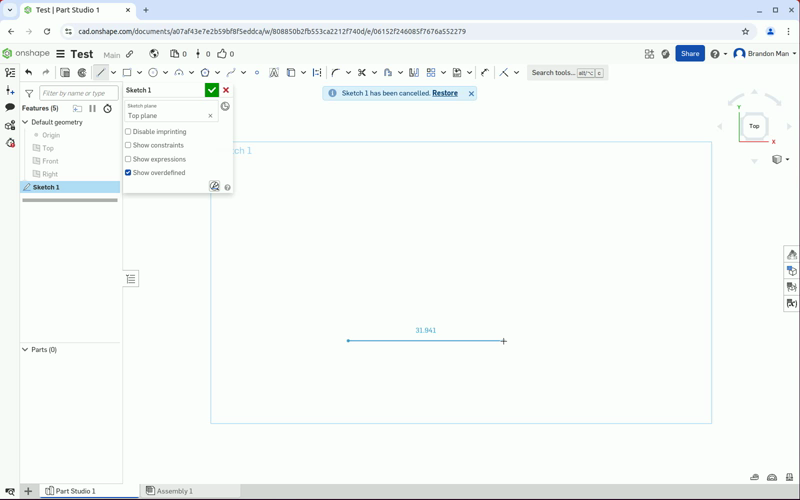
key_down(shift)
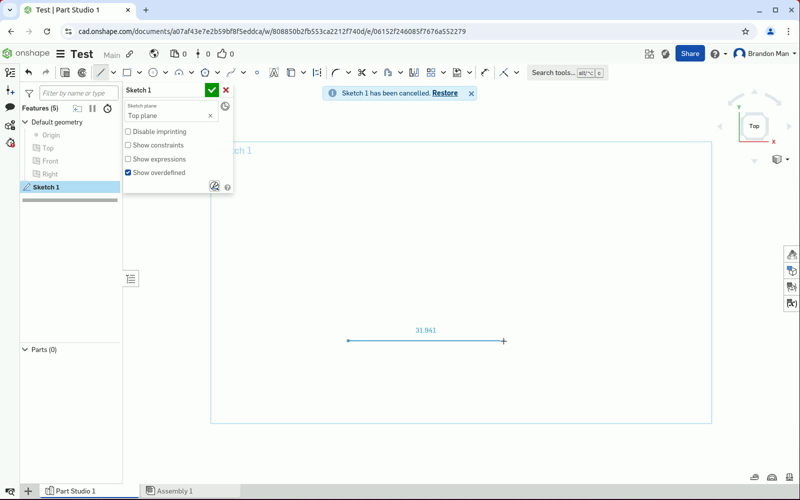
mouse_move(503, 185)
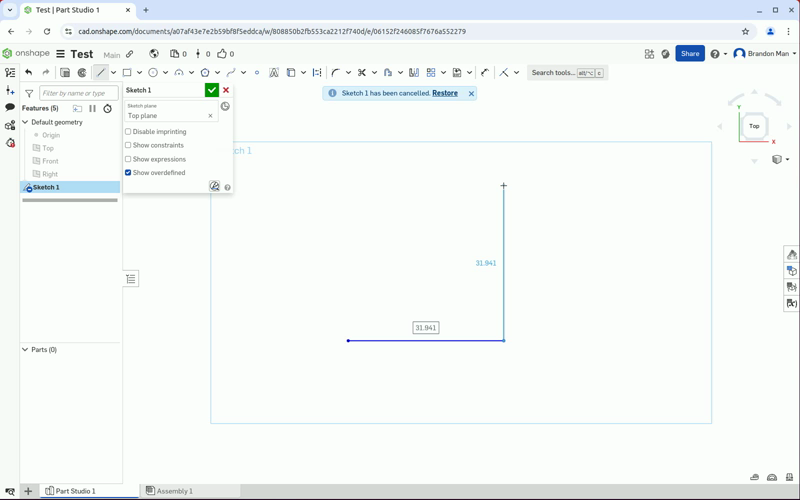
click(503, 185)
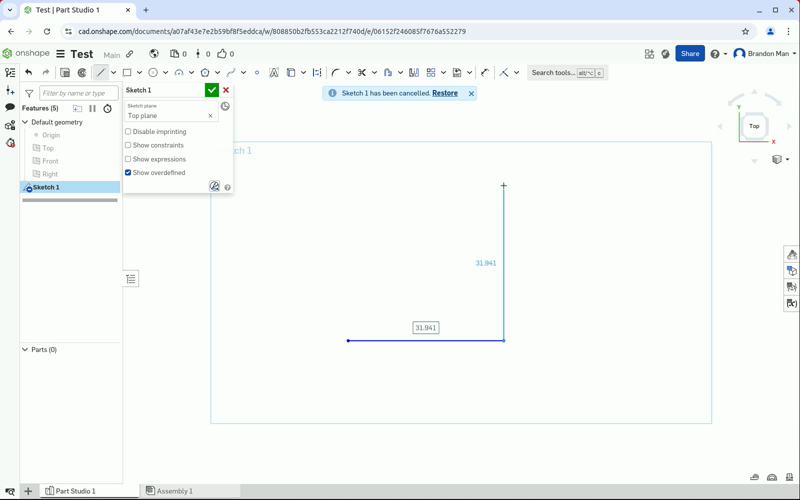
key_up(shift)
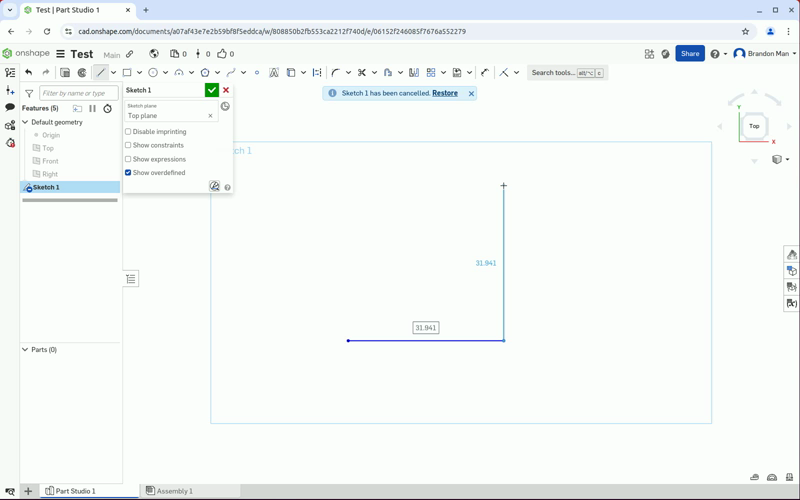
key_down(shift)
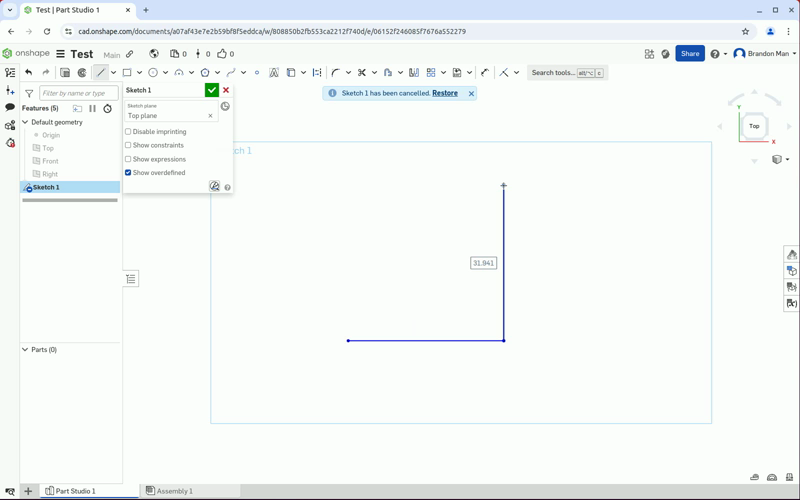
mouse_move(348, 185)
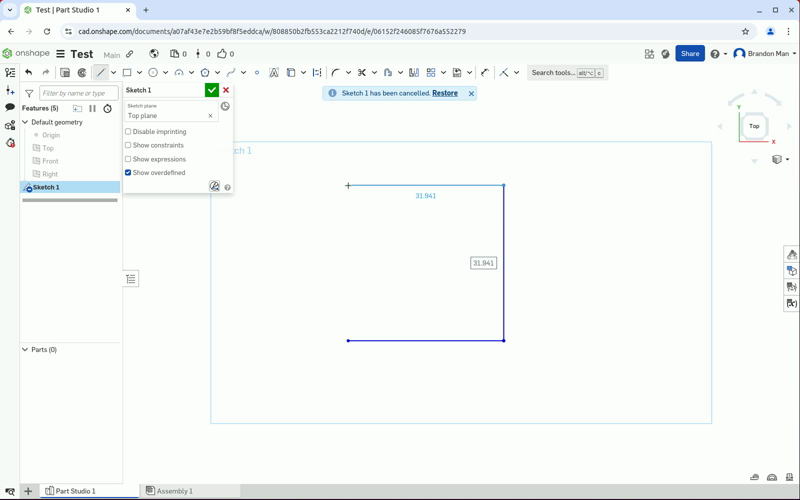
click(348, 185)
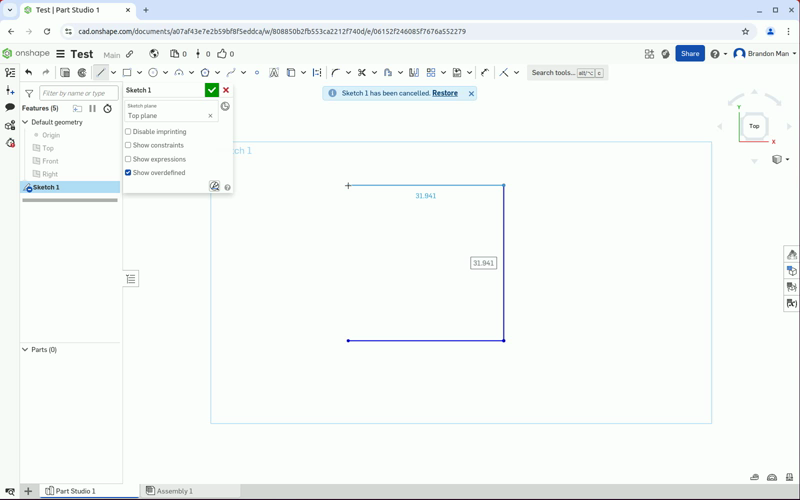
key_up(shift)
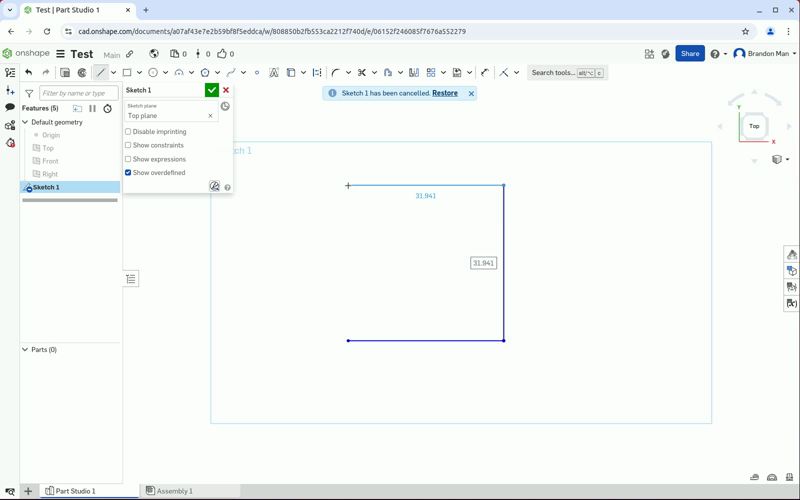
key_down(shift)
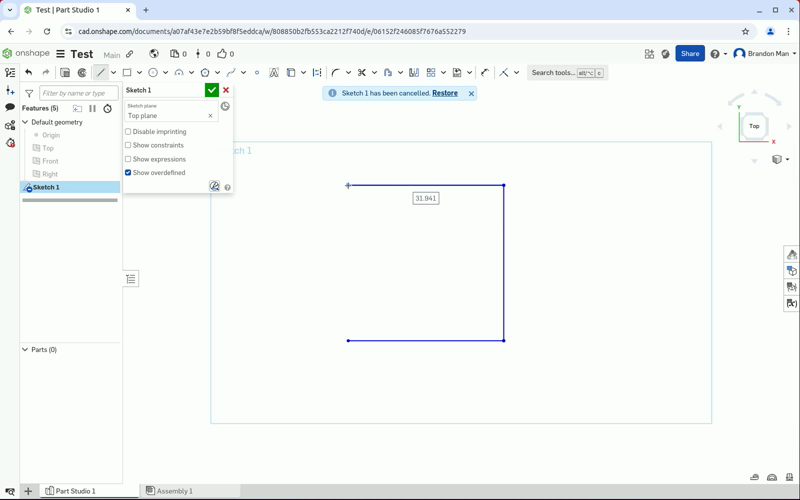
mouse_move(348, 340)
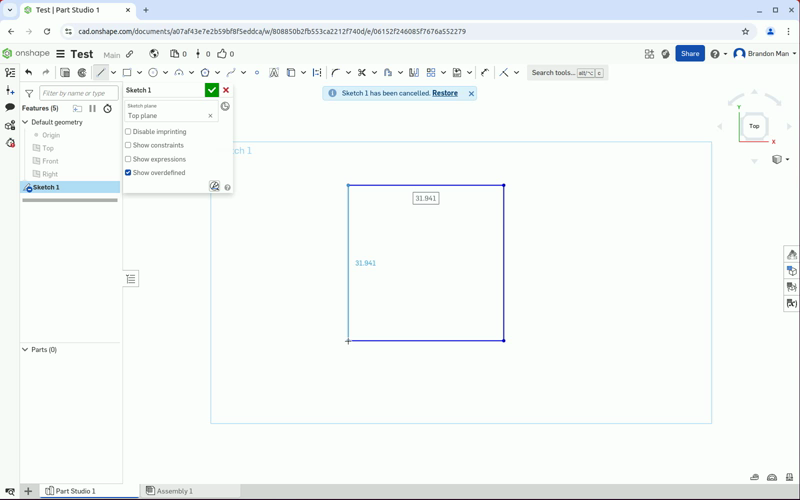
key_up(shift)
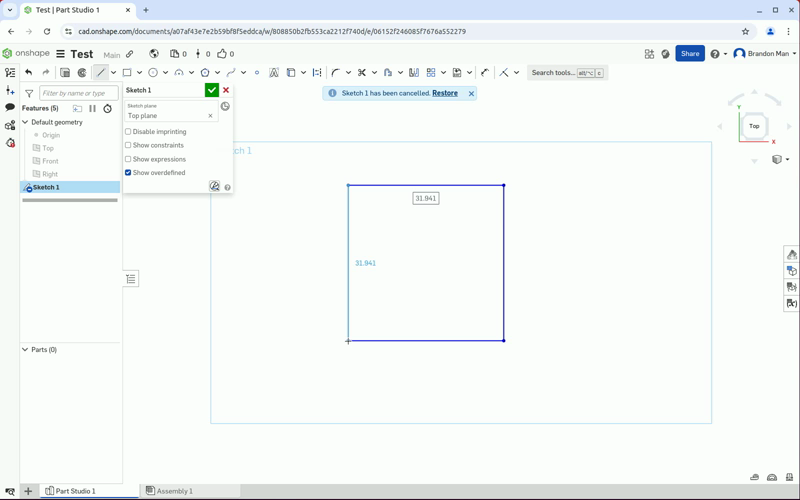
click(348, 340)
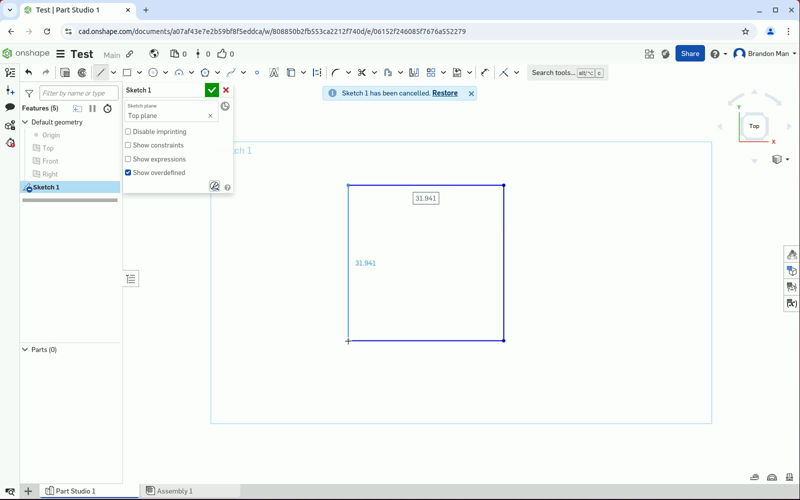
key(esc)
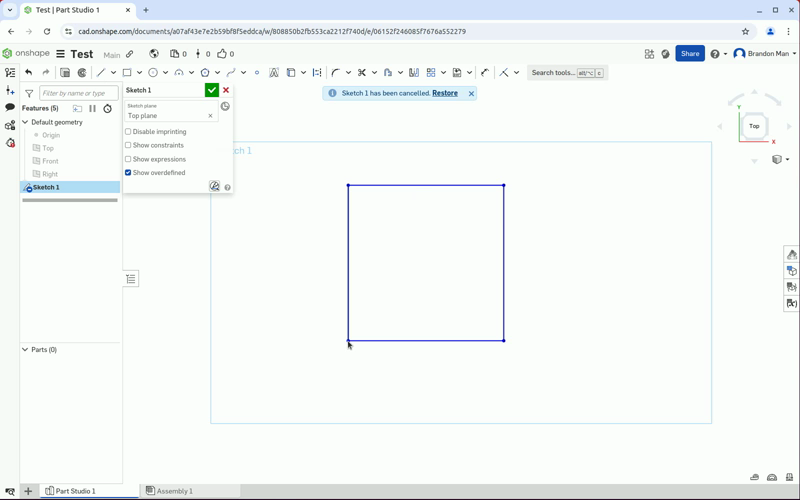
mouse_move(471, 316)
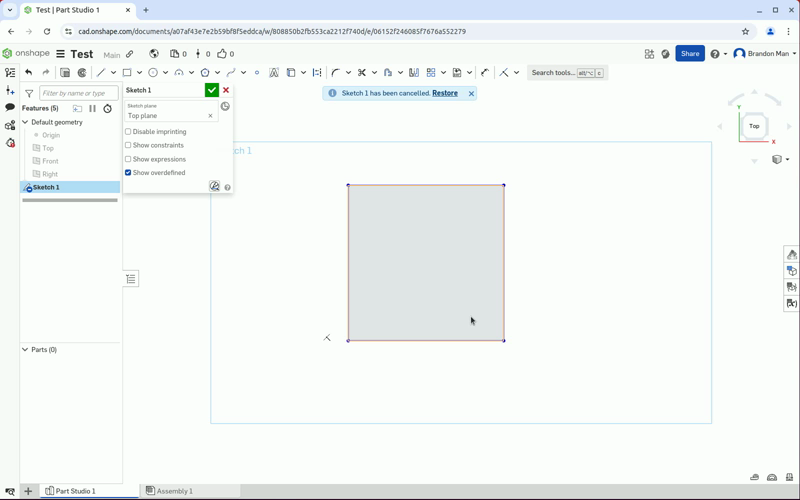
click(471, 316)
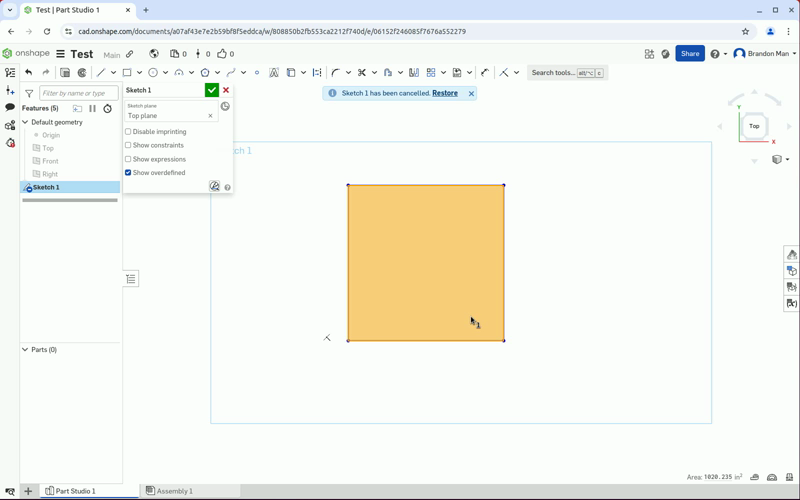
mouse_move(73, 352)
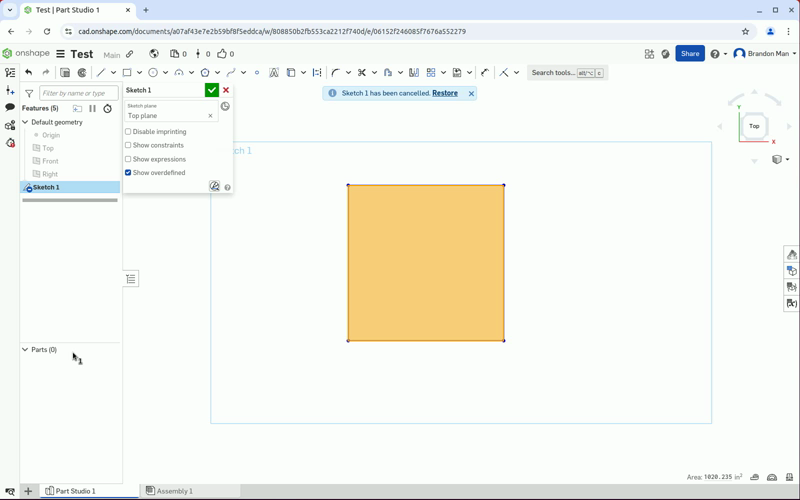
key(shift+y)
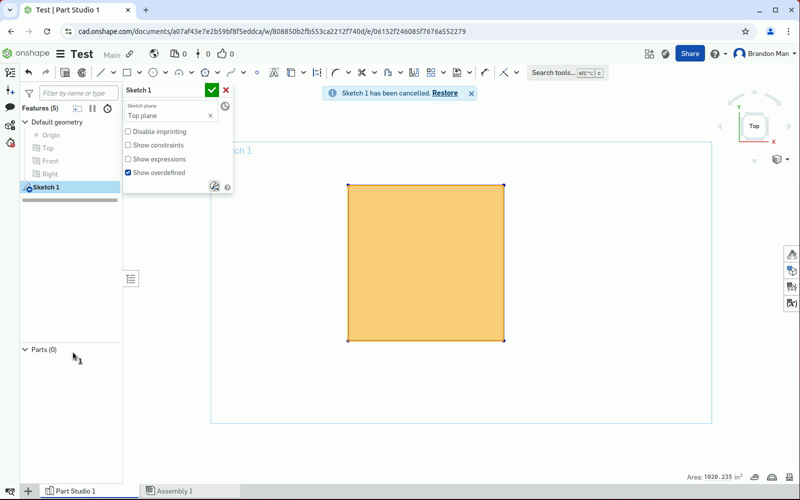
key(shift+e)
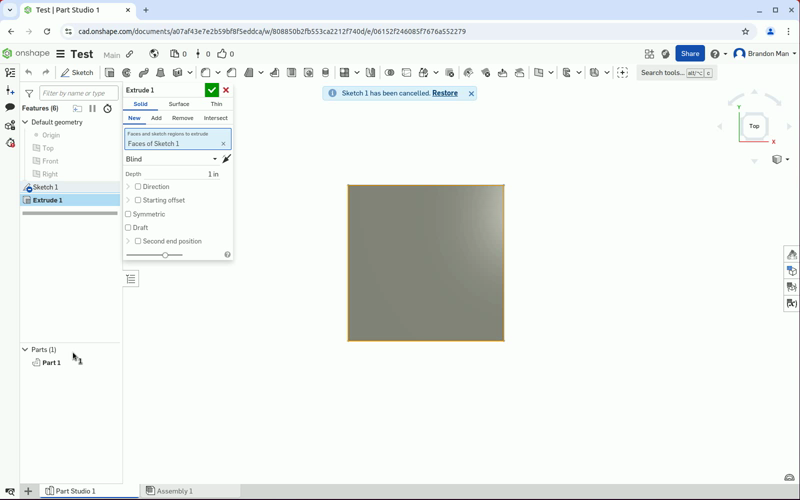
mouse_move(143, 106)
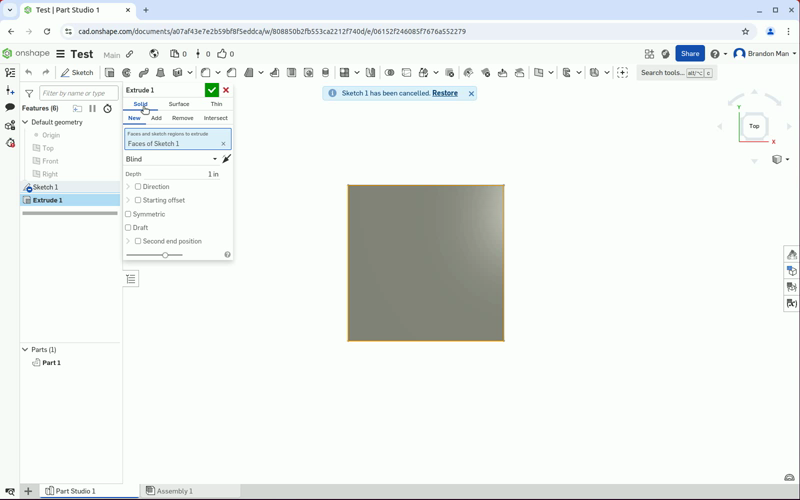
click(143, 106)
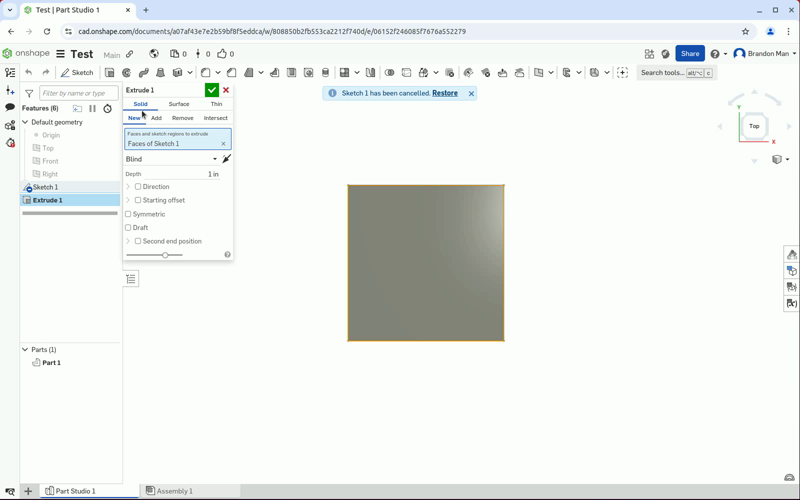
mouse_move(137, 120)
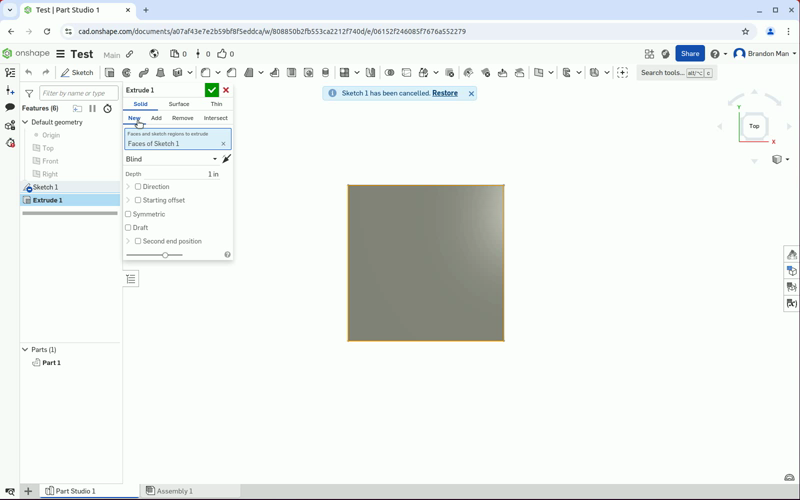
click(137, 120)
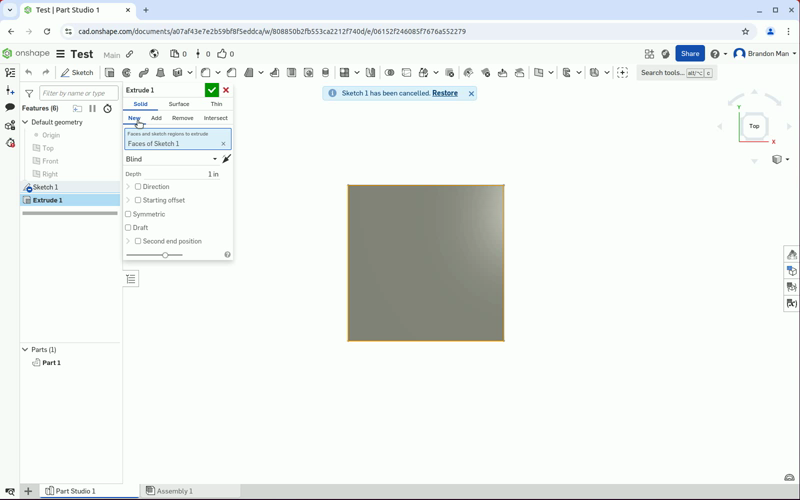
key(tab, 4)
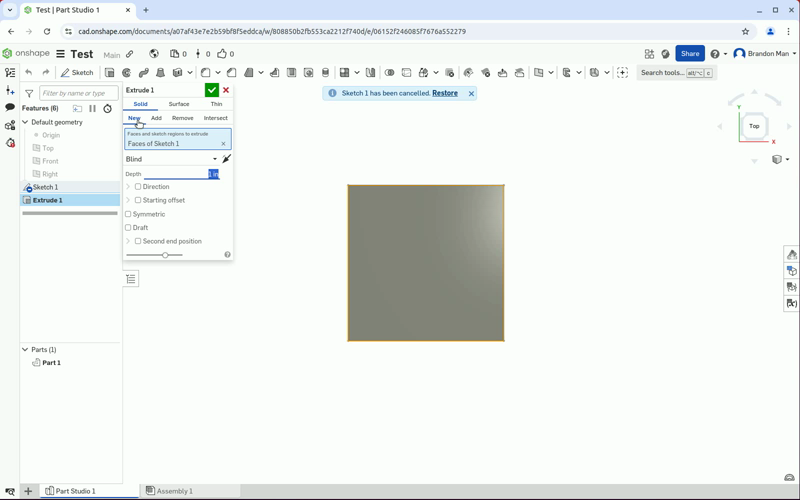
text(0.963)
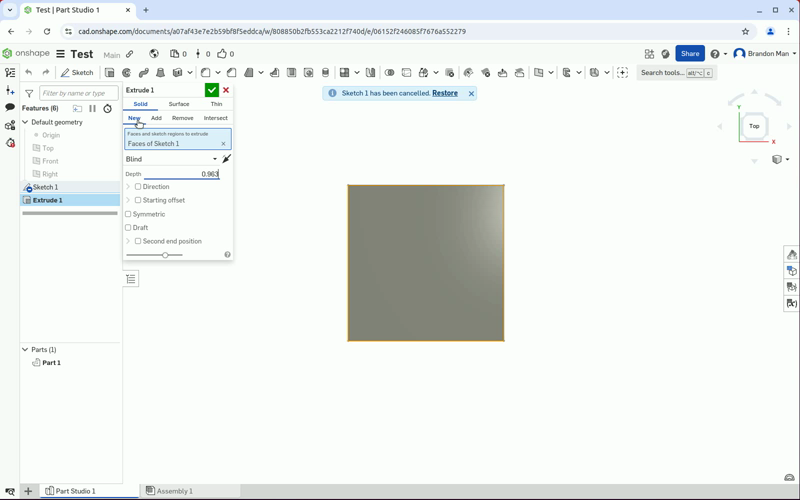
key(enter)
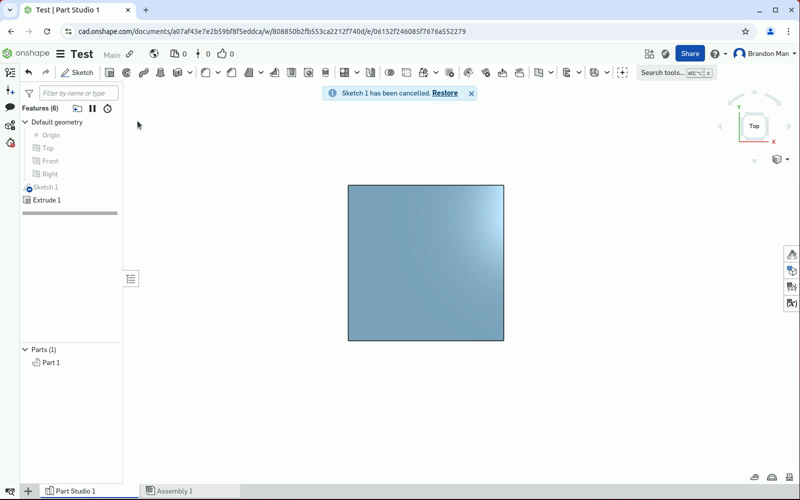
key(shift+h)
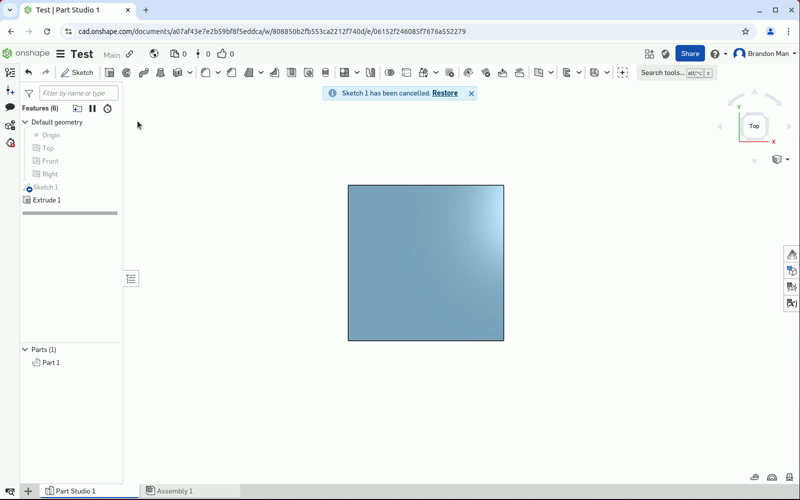
key(shift+h)
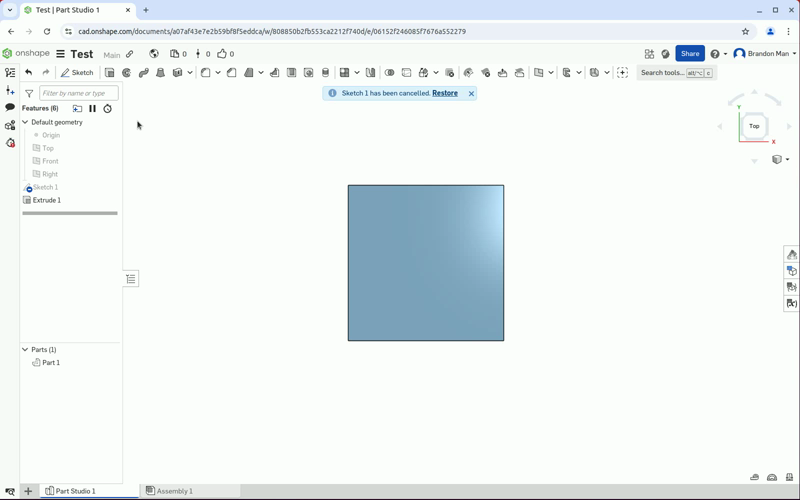
mouse_move(73, 189)
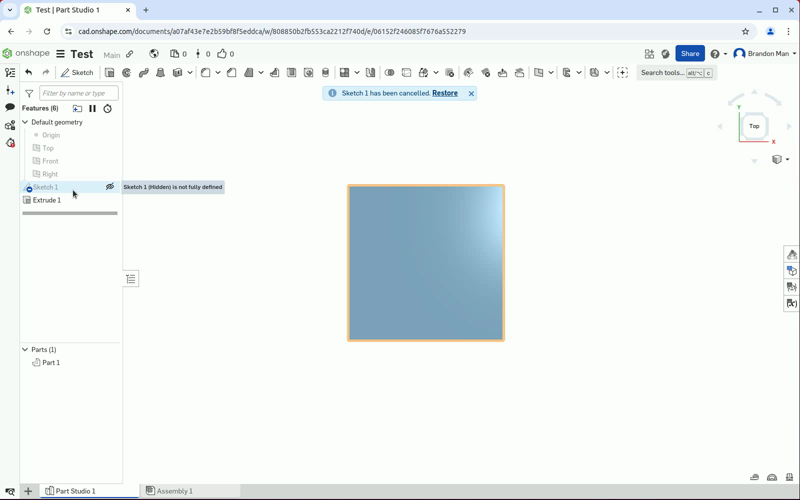
click(73, 189)
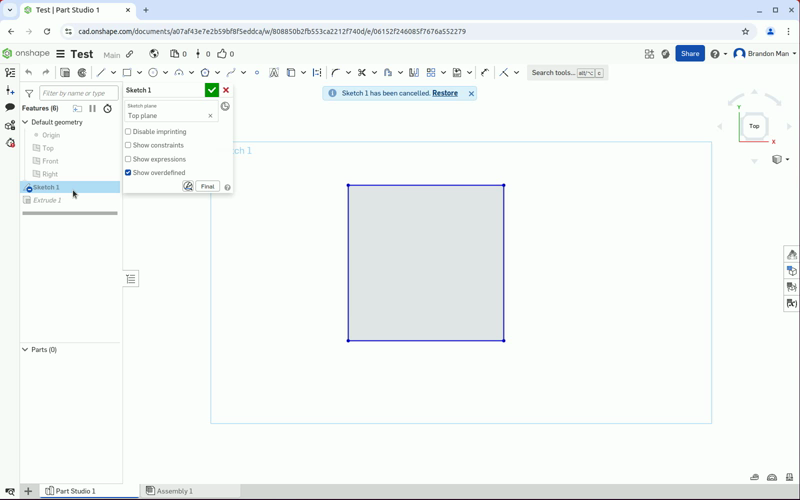
mouse_move(229, 92)
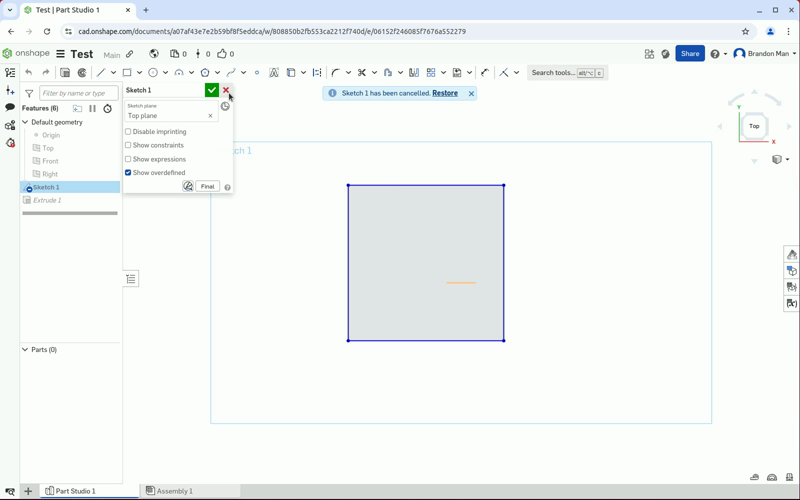
click(229, 92)
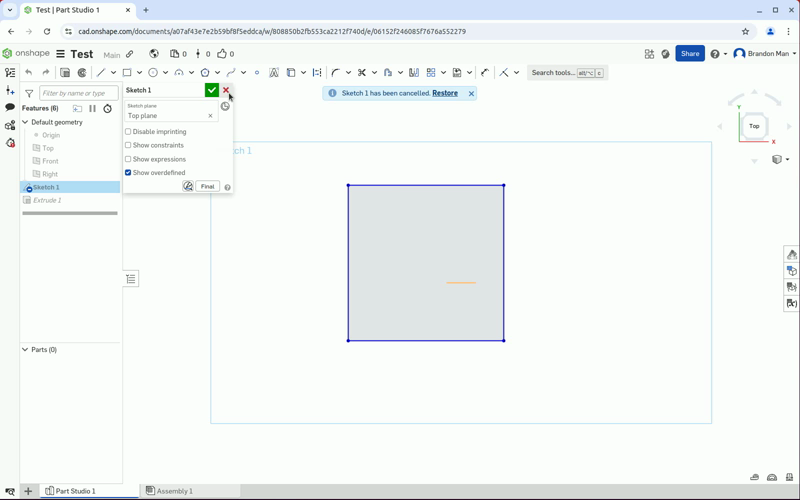
key(shift+s)
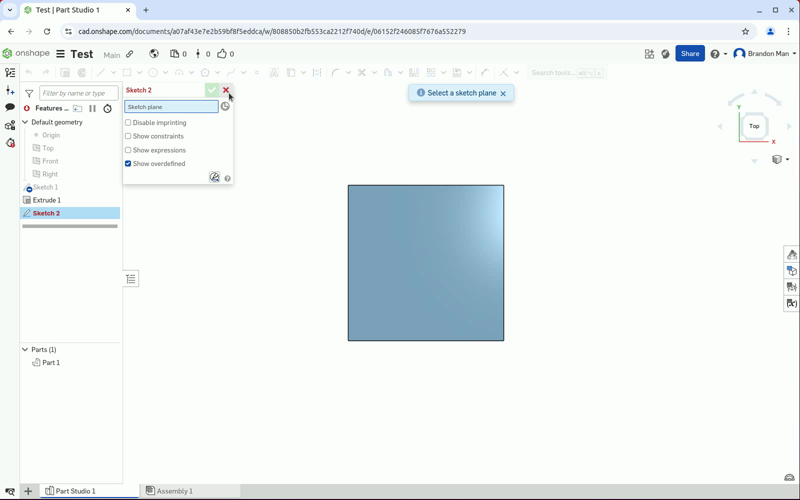
mouse_move(73, 150)
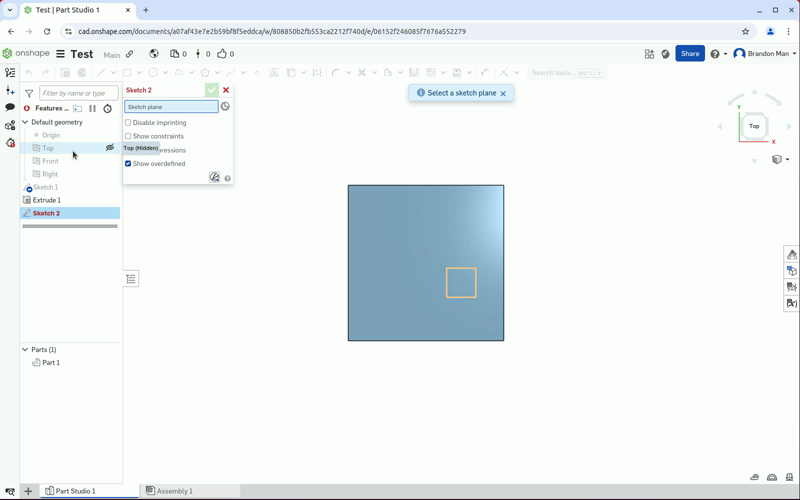
click(73, 150)
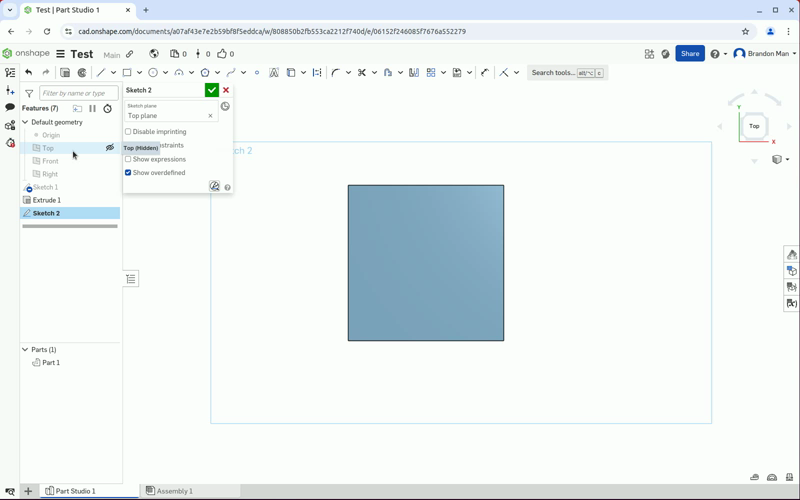
mouse_move(73, 352)
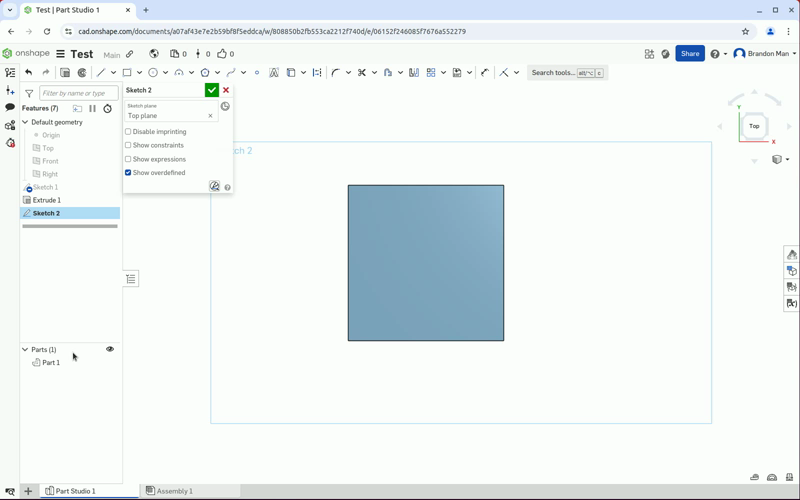
key(y)
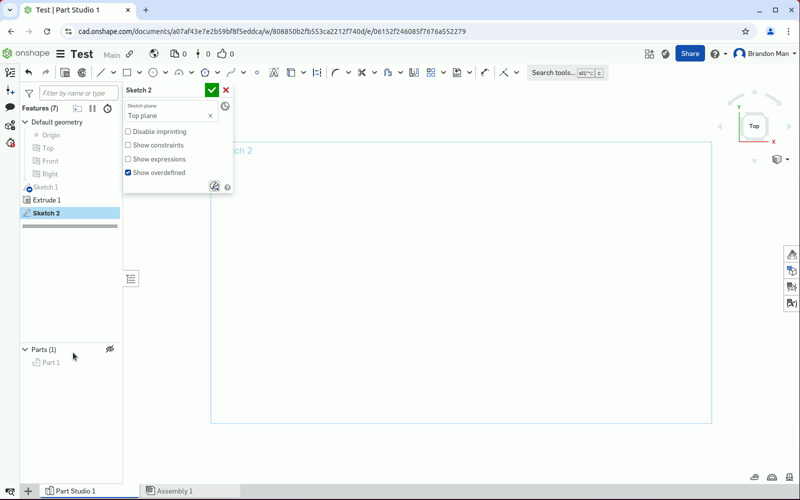
key(l)
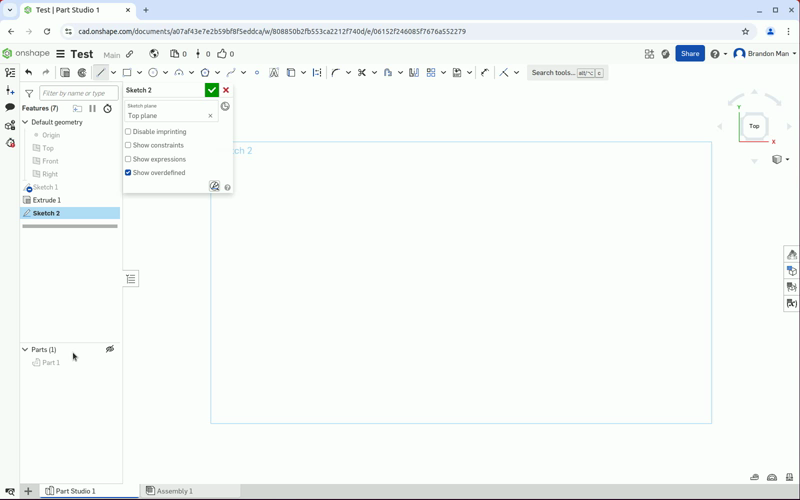
key_down(shift)
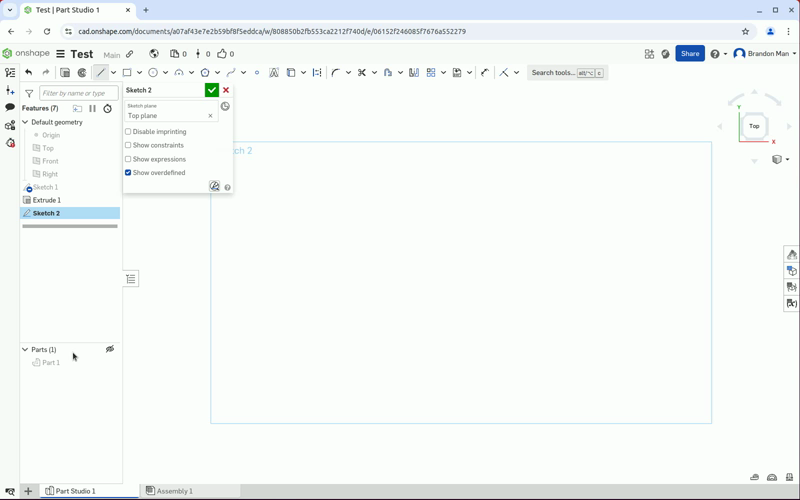
mouse_move(348, 340)
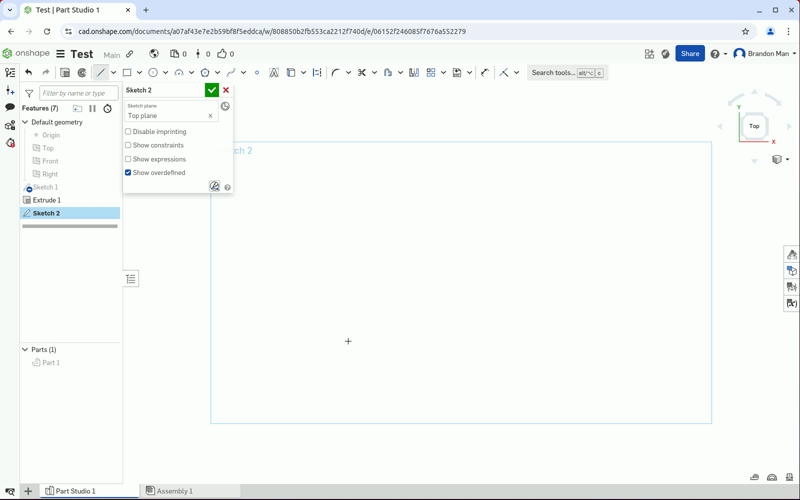
click(348, 340)
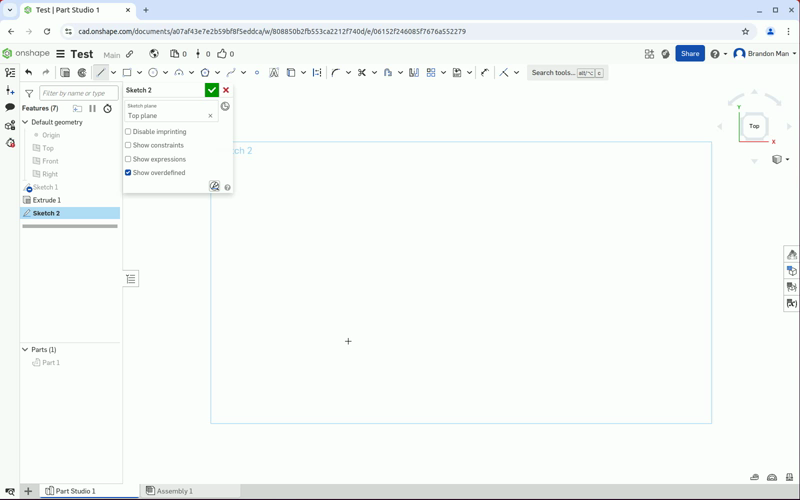
key_up(shift)
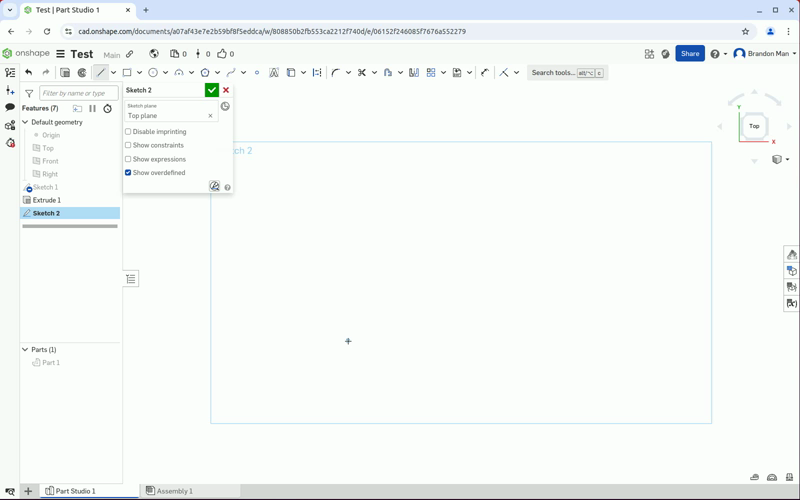
key_down(shift)
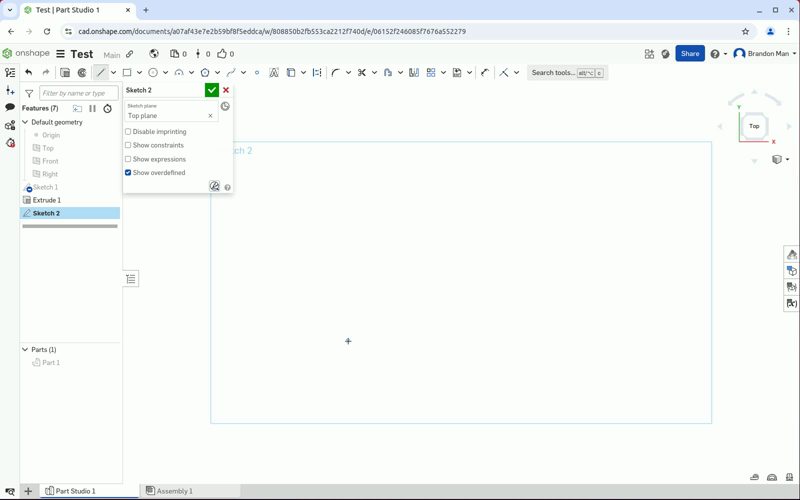
mouse_move(378, 340)
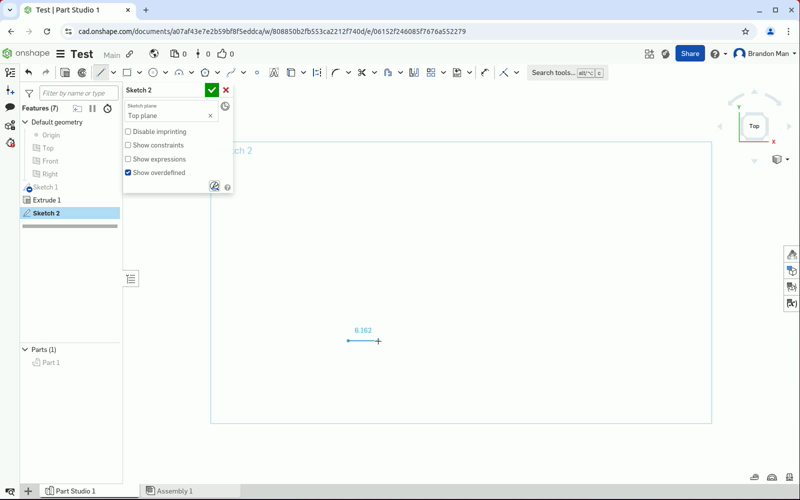
mouse_move(369, 340)
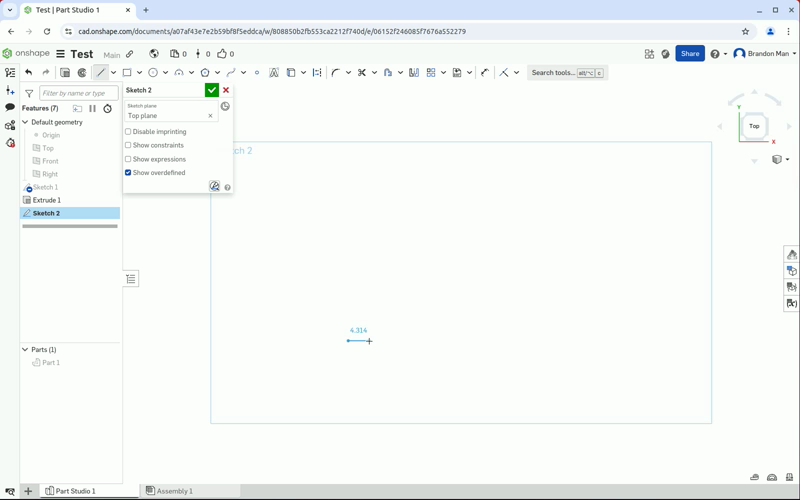
click(369, 340)
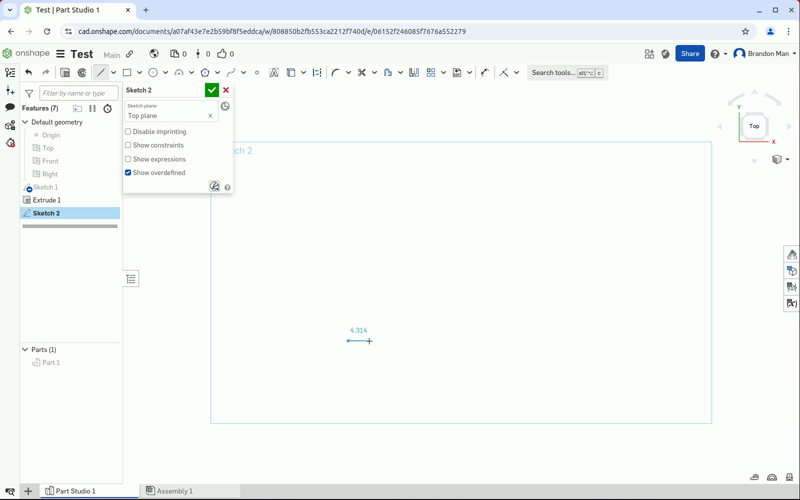
key_up(shift)
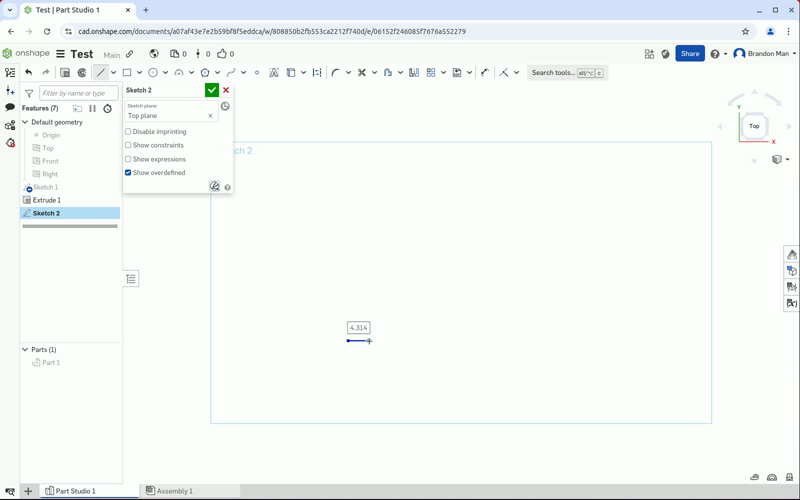
key_down(shift)
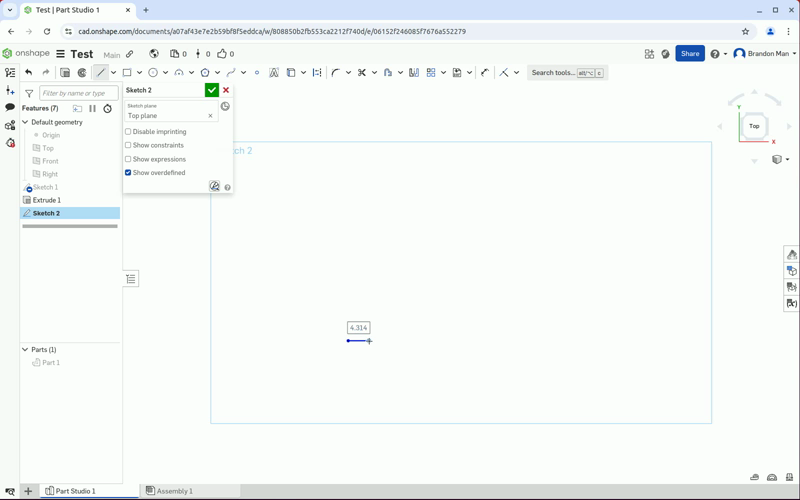
mouse_move(399, 340)
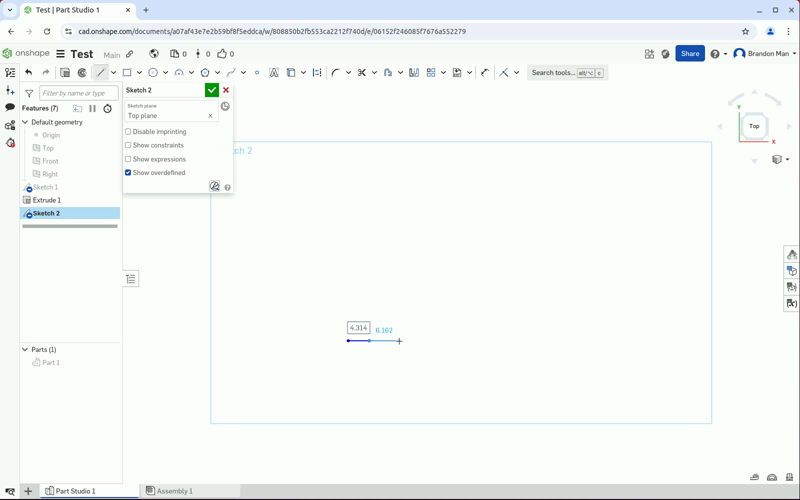
mouse_move(369, 319)
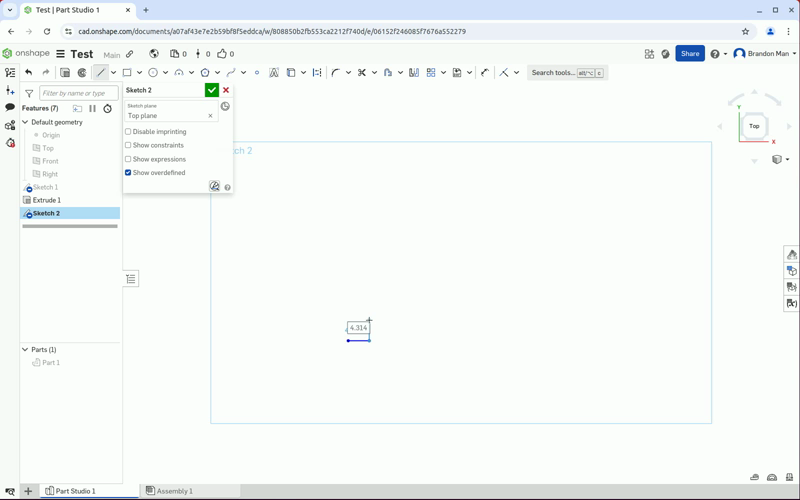
click(369, 319)
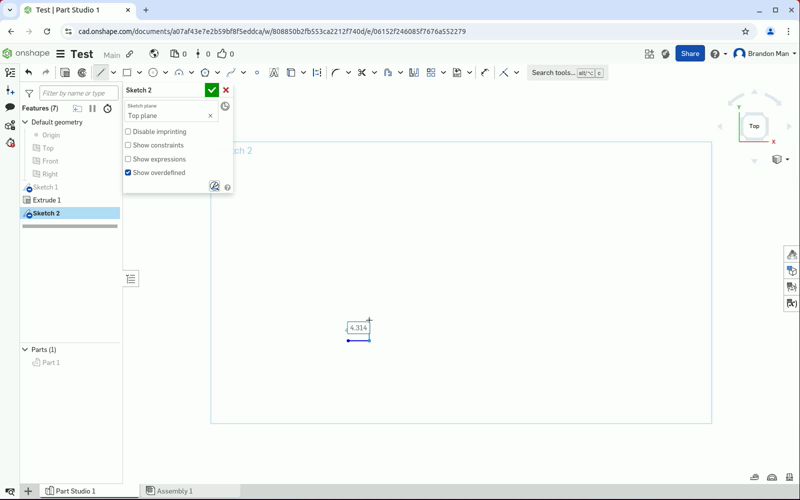
key_up(shift)
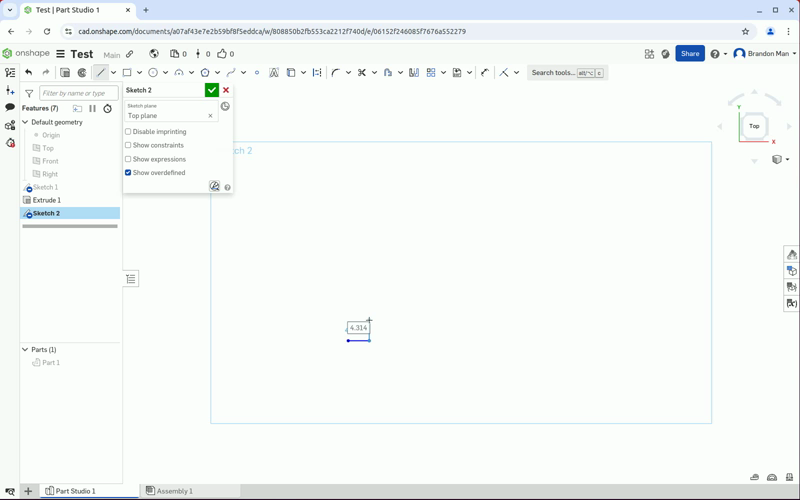
key_down(shift)
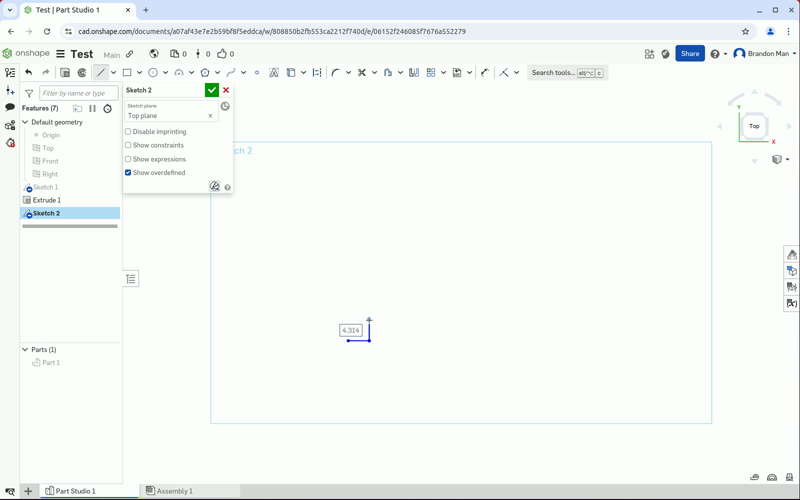
mouse_move(399, 319)
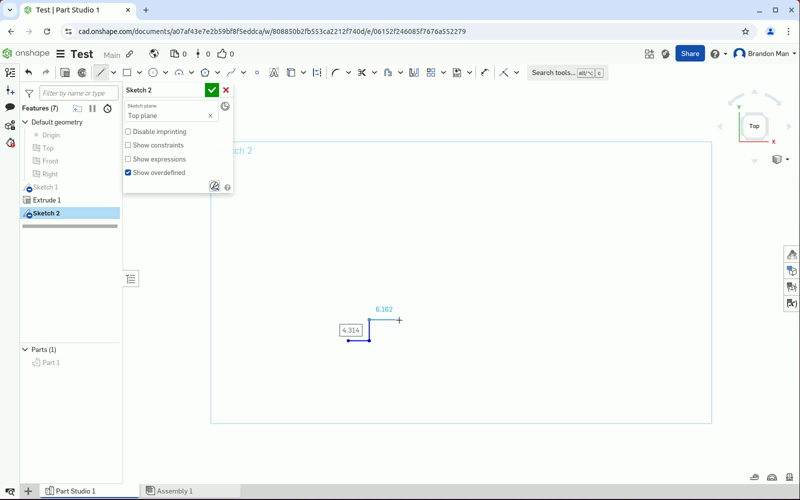
mouse_move(348, 319)
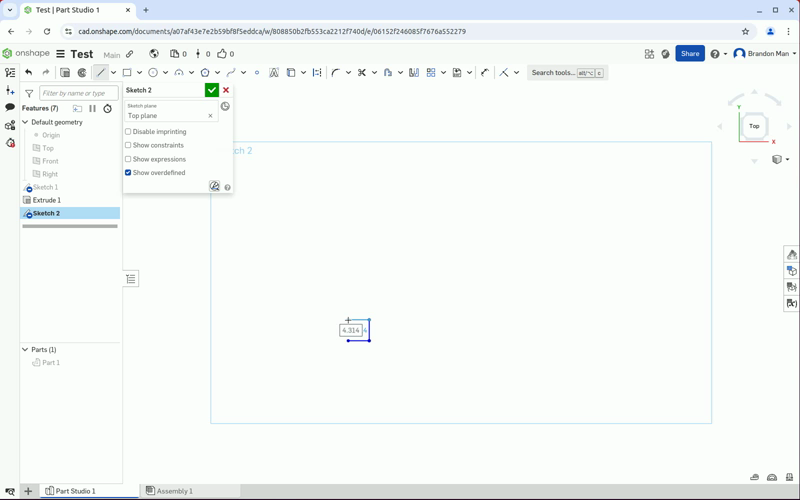
click(348, 319)
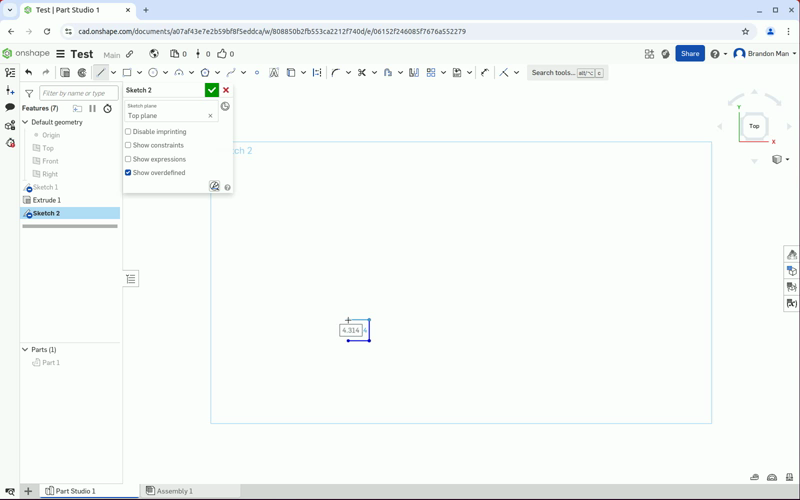
key_up(shift)
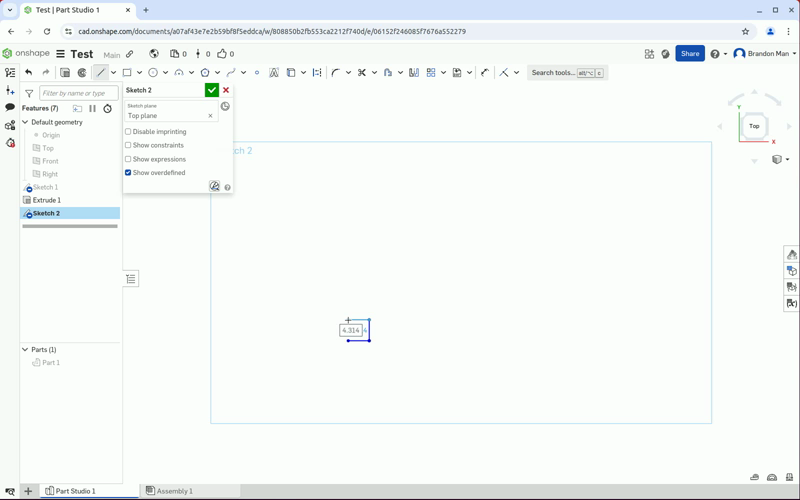
mouse_move(378, 319)
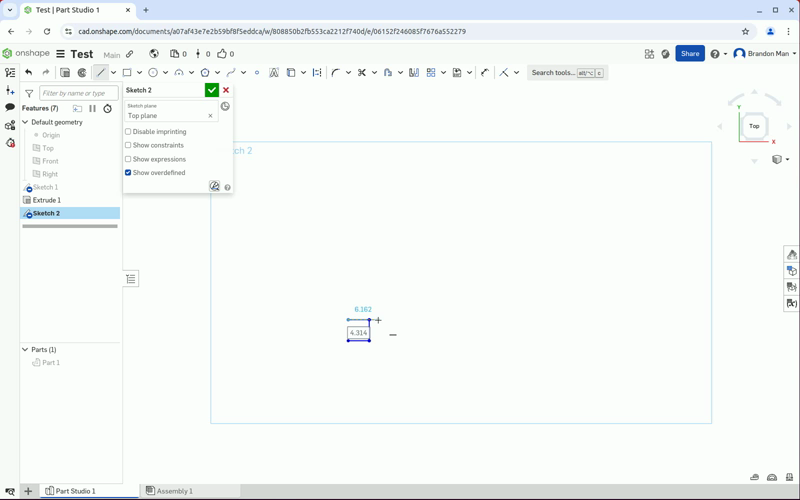
key_down(shift)
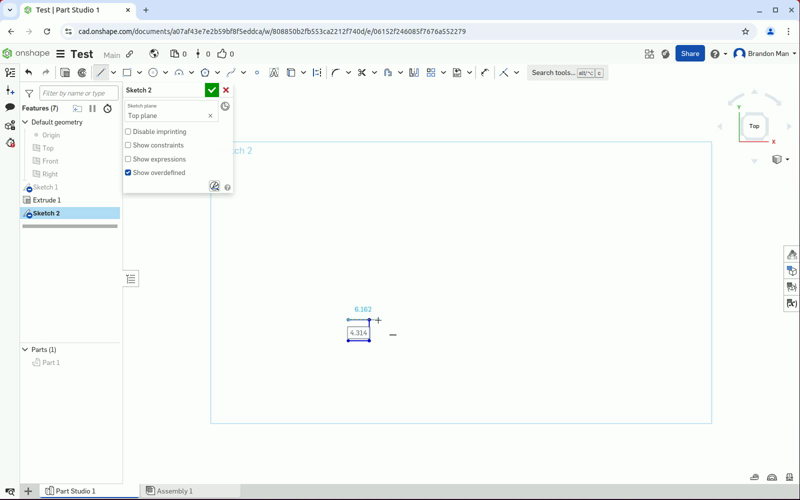
mouse_move(348, 340)
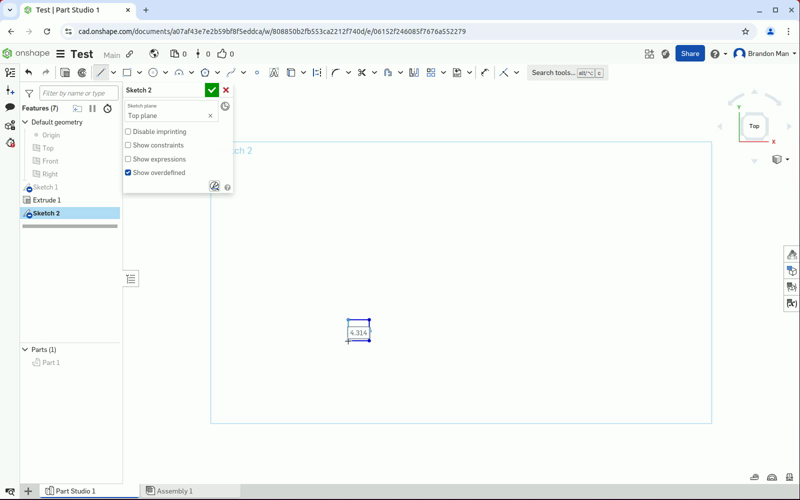
key_up(shift)
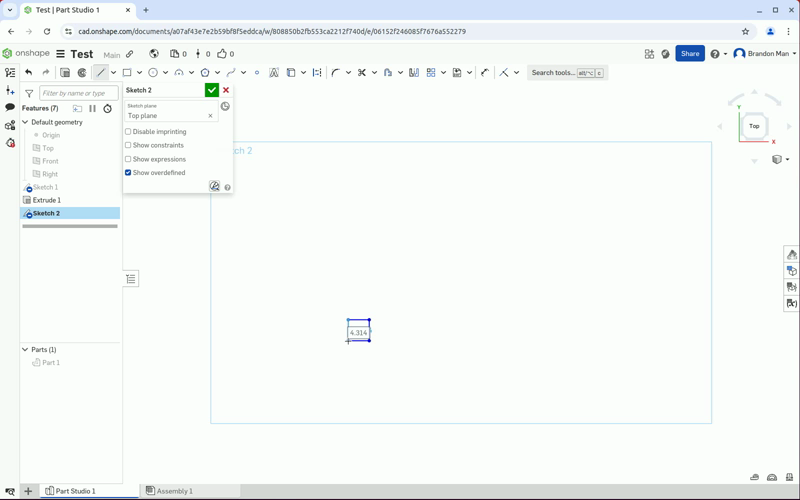
click(348, 340)
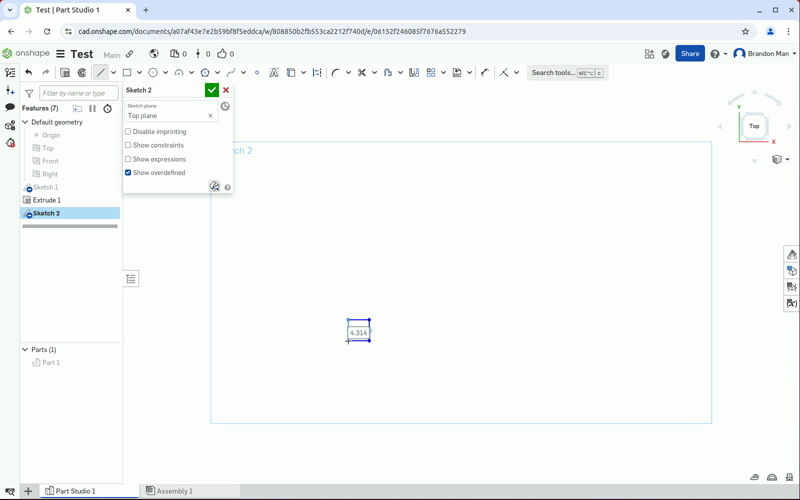
key(esc)
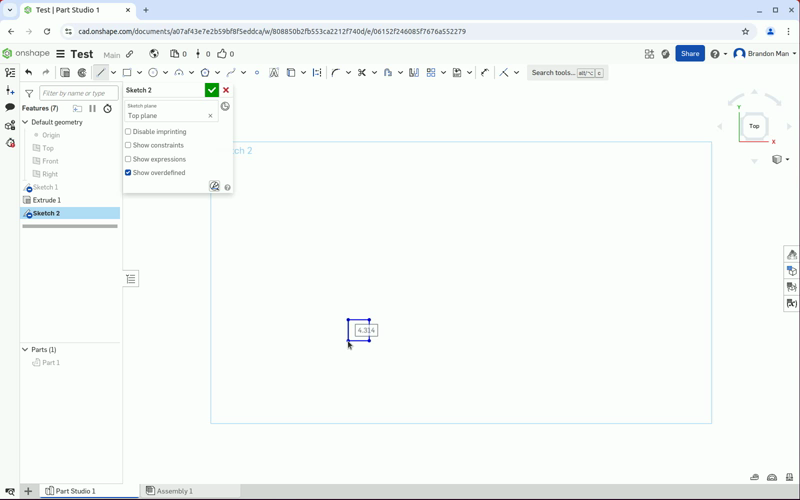
mouse_move(351, 336)
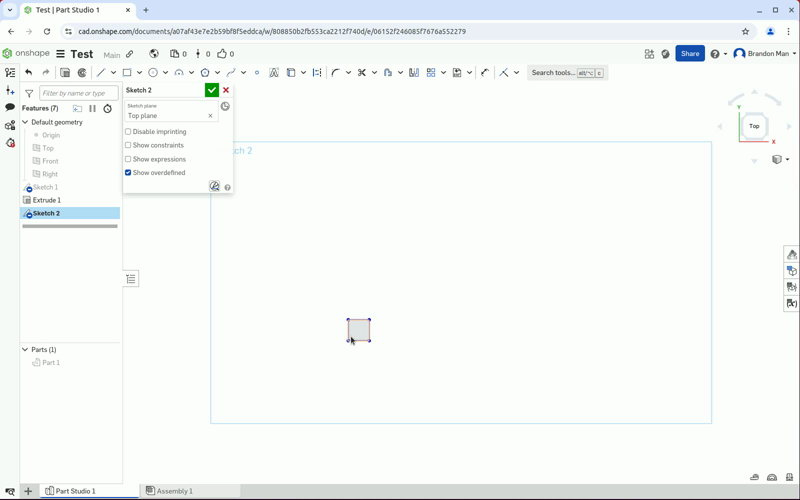
scroll(6)
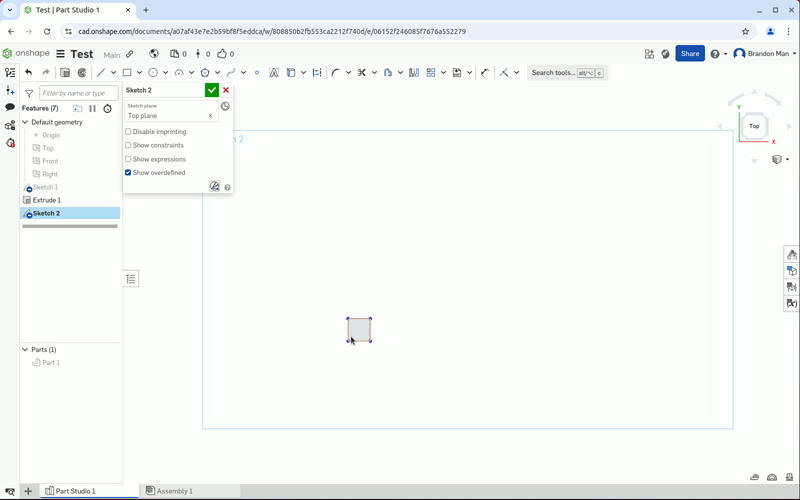
scroll(6)
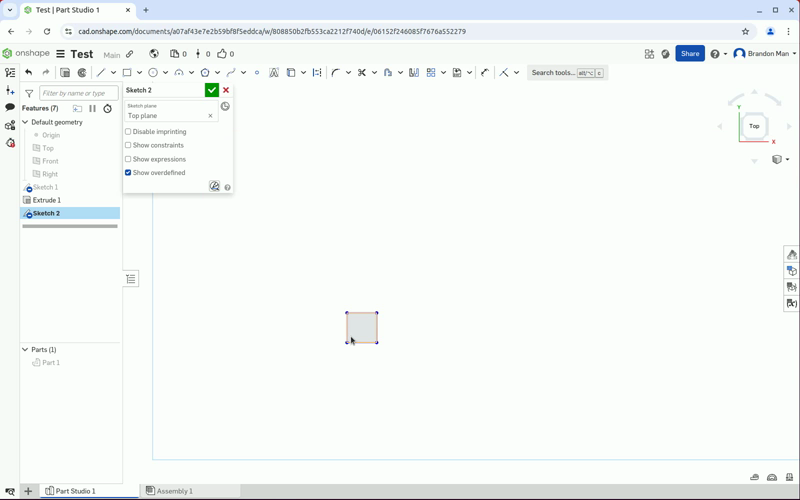
scroll(6)
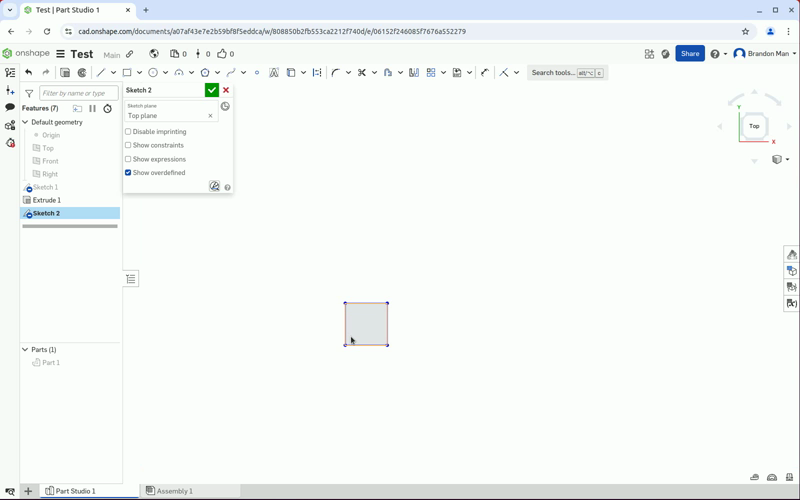
scroll(6)
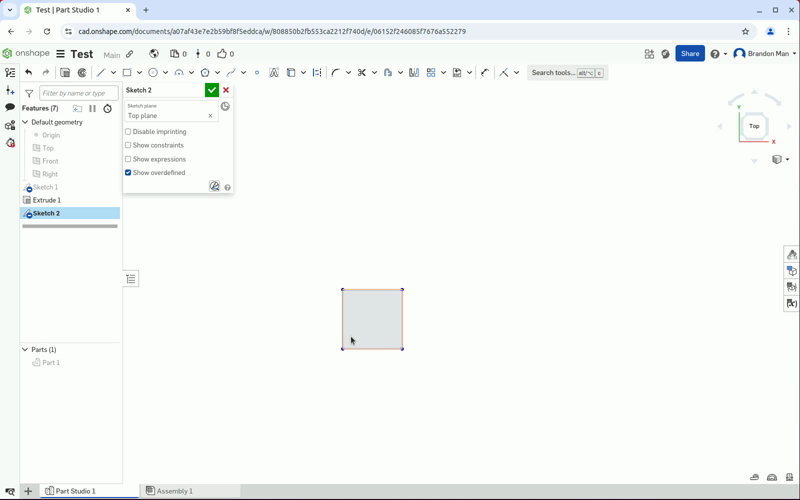
scroll(6)
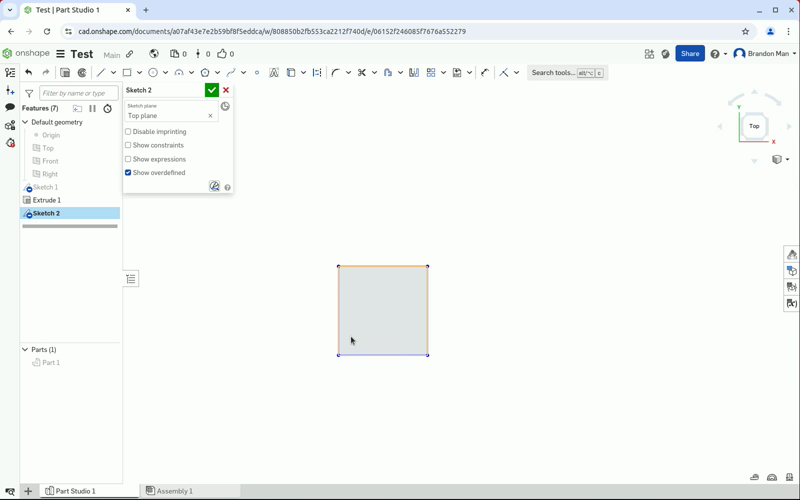
scroll(6)
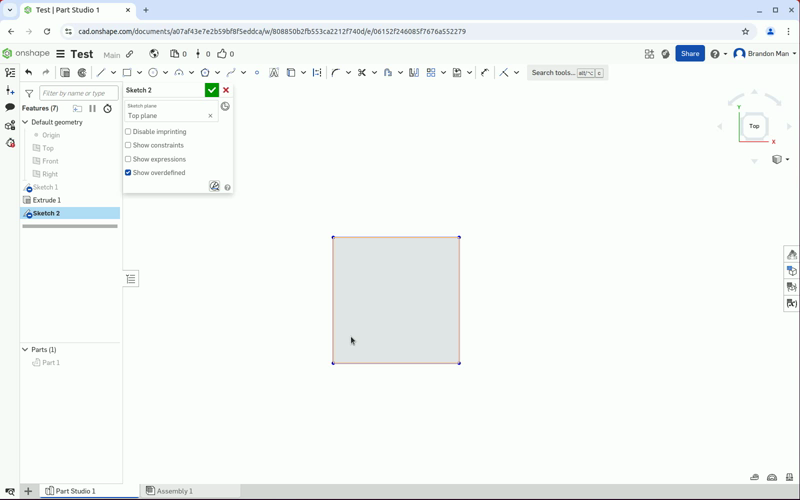
scroll(6)
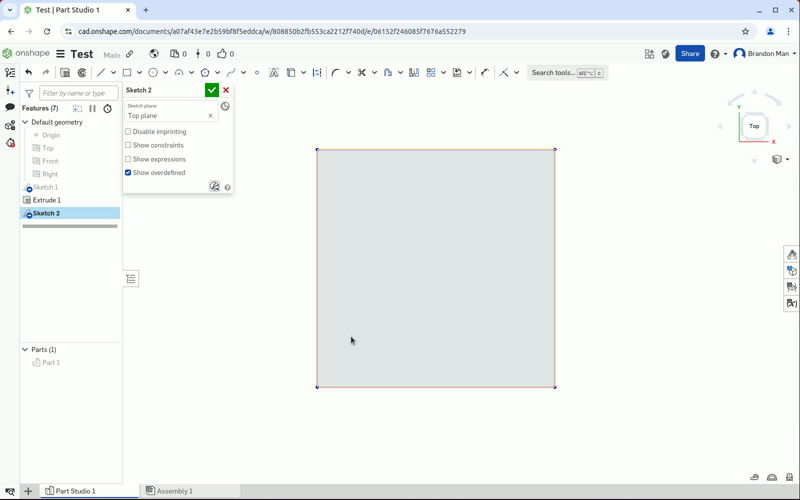
click(351, 336)
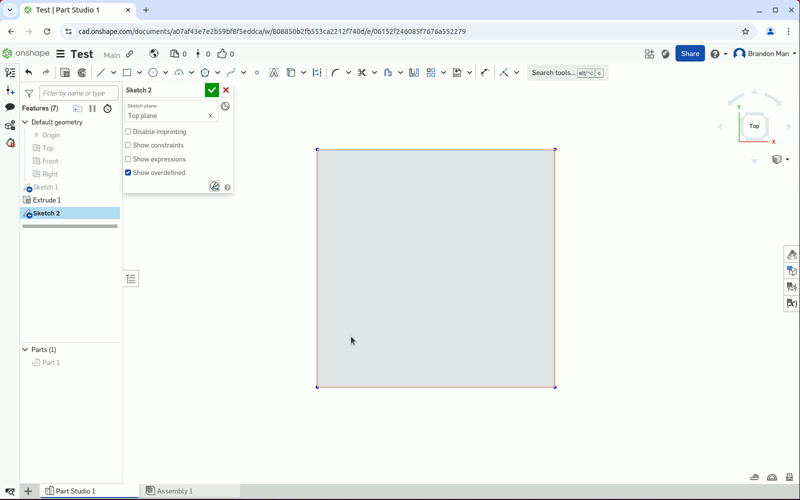
scroll(-6)
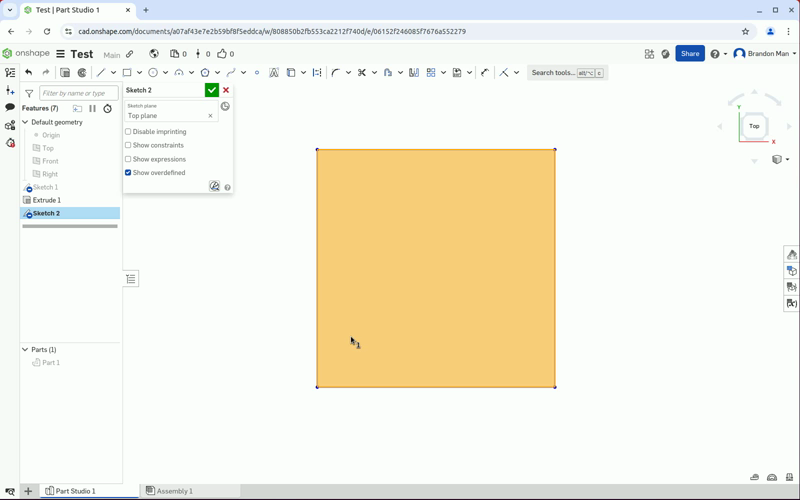
scroll(-6)
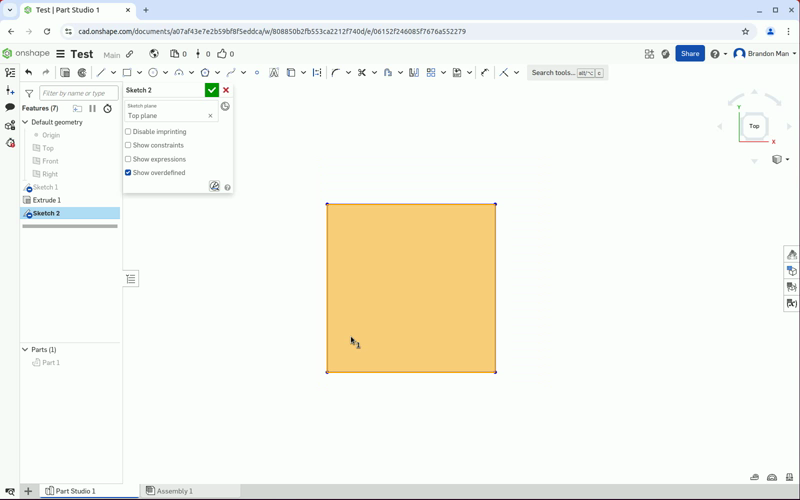
scroll(-6)
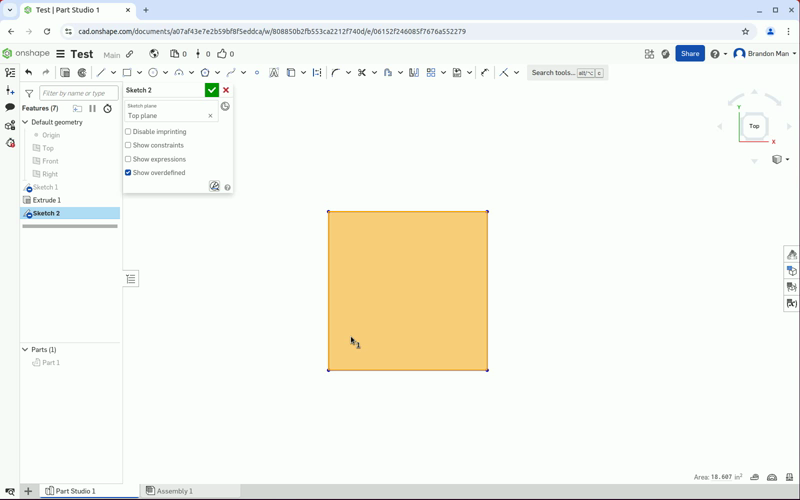
scroll(-6)
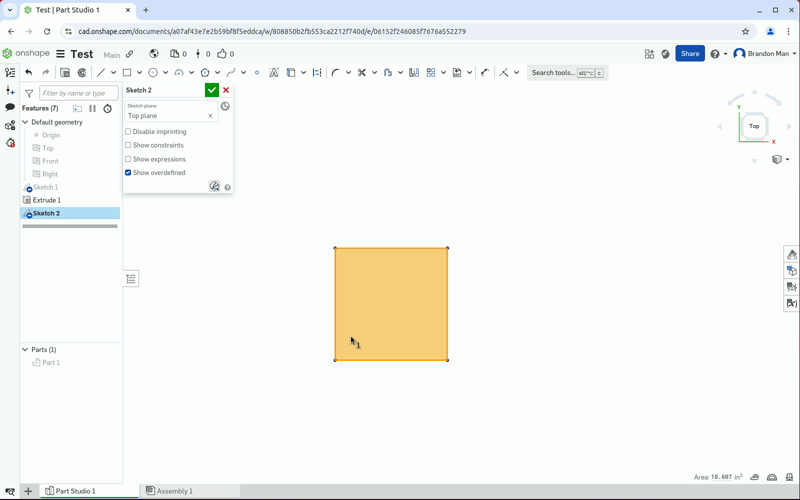
scroll(-6)
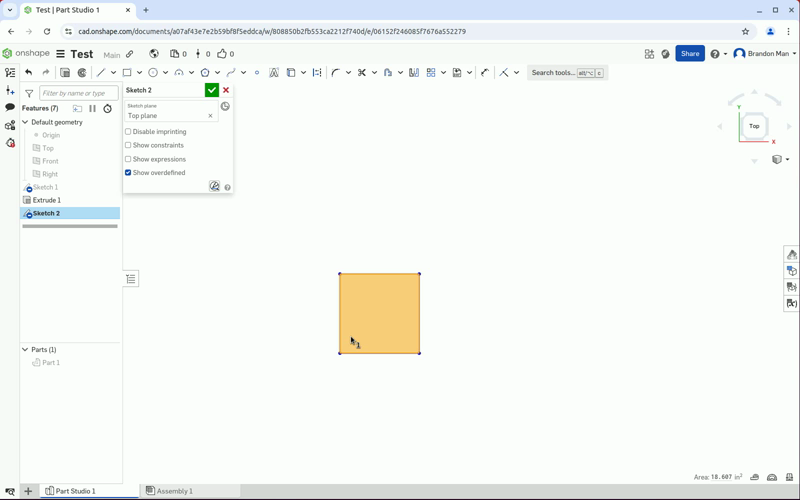
scroll(-6)
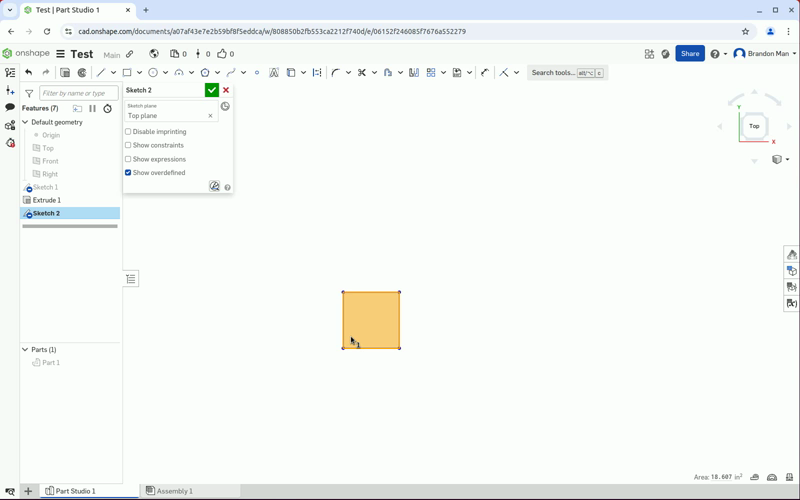
scroll(-6)
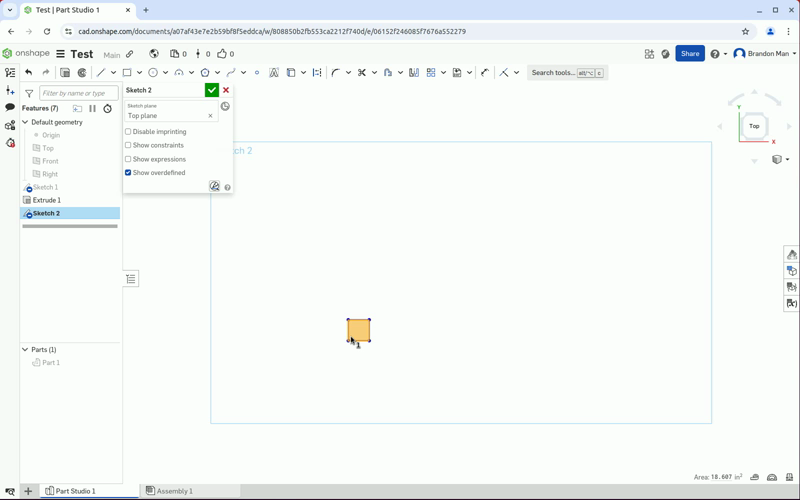
mouse_move(73, 352)
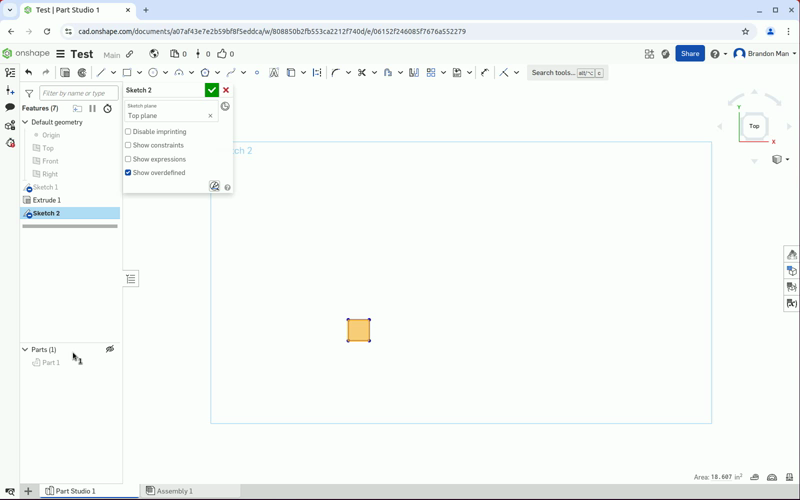
key(shift+y)
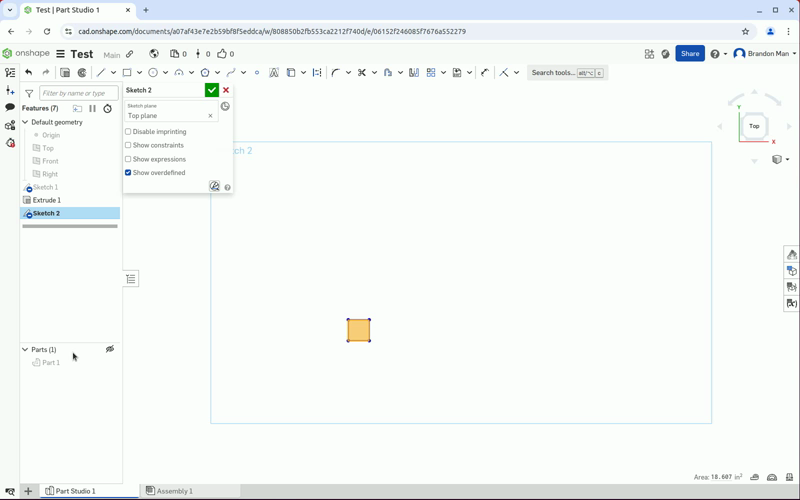
key(shift+e)
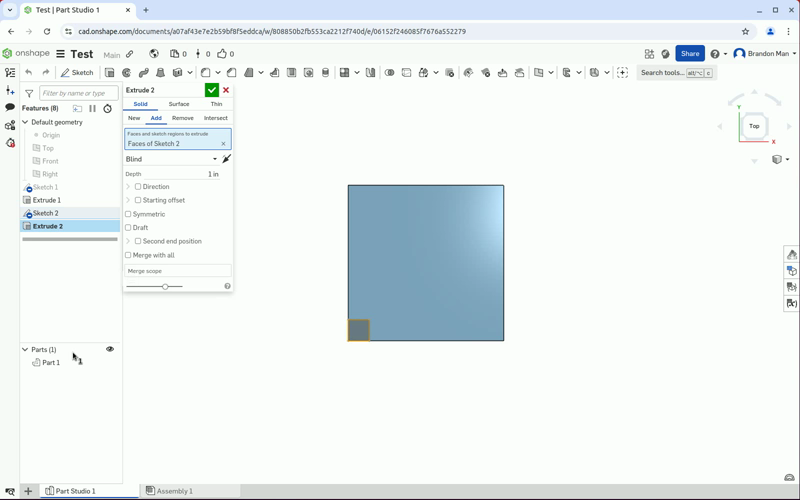
mouse_move(143, 106)
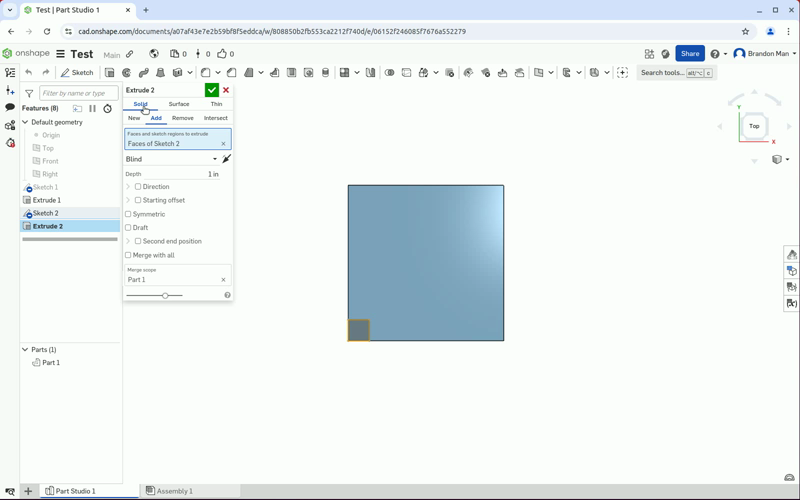
click(143, 106)
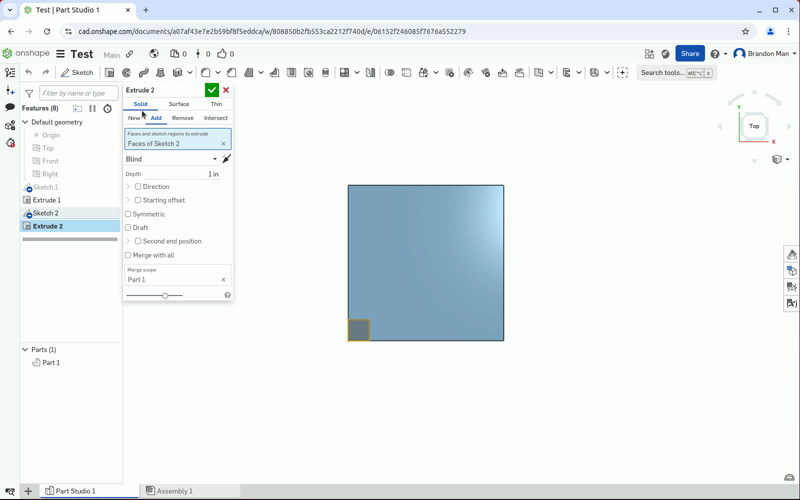
mouse_move(137, 120)
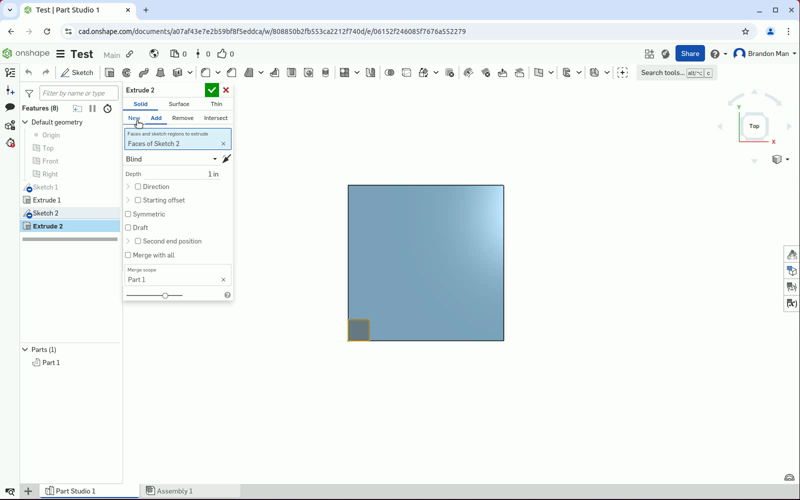
click(137, 120)
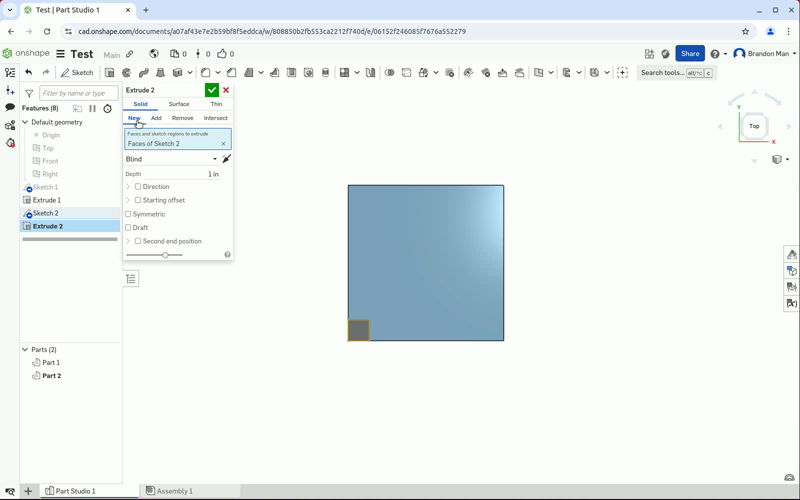
key(tab, 4)
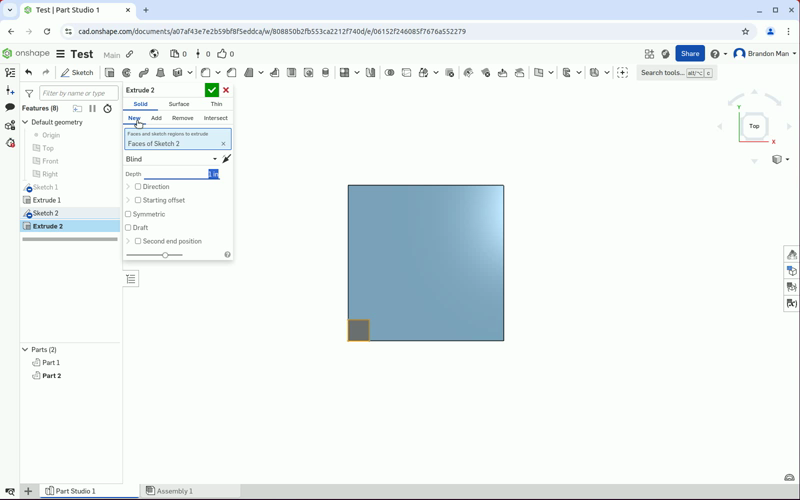
text(-7.943)
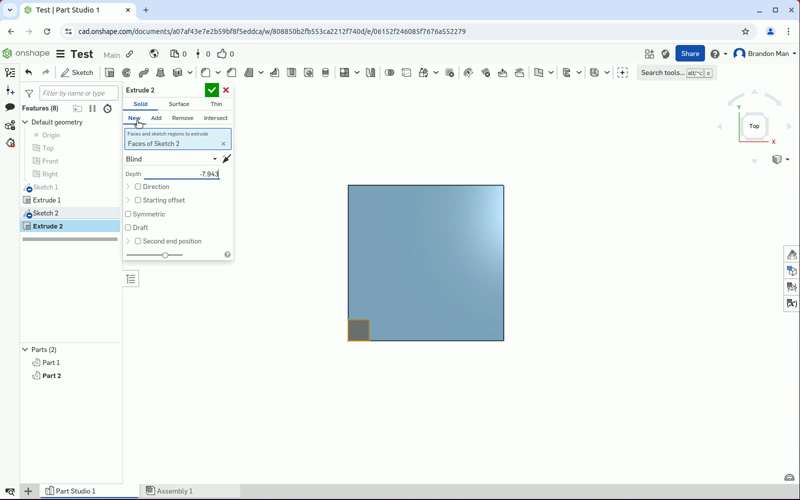
key(enter)
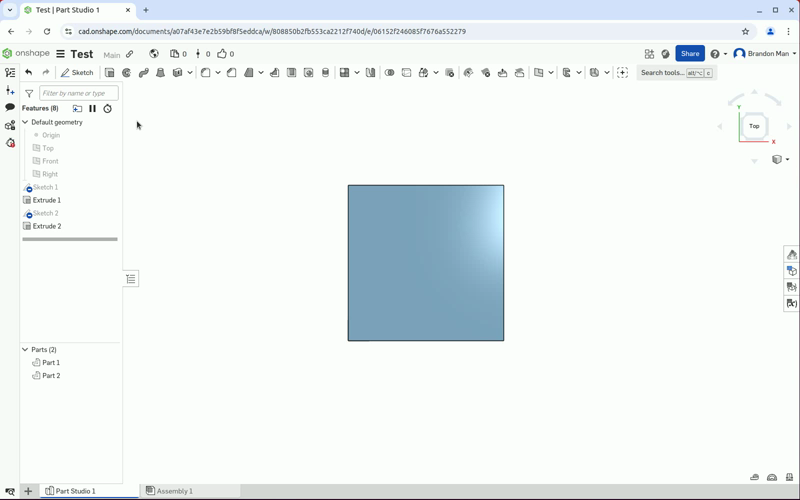
key(shift+h)
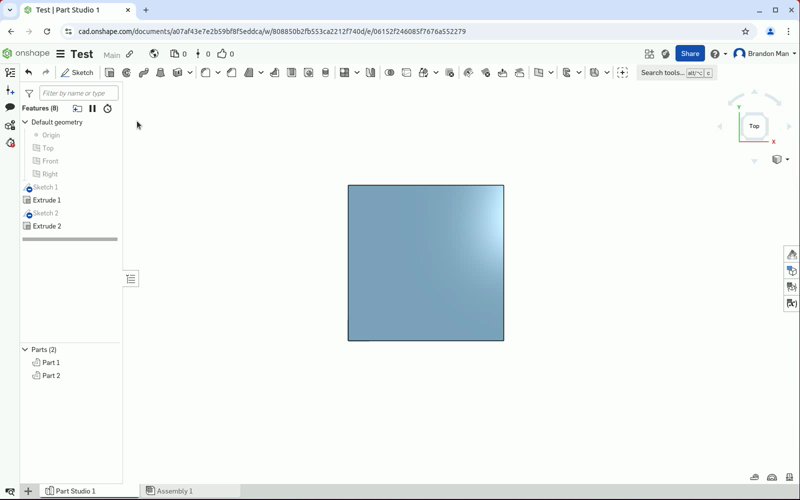
key(shift+h)
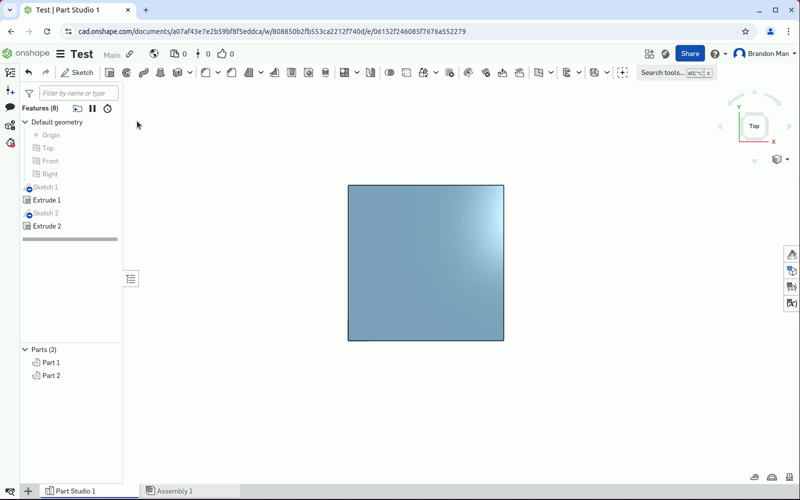
mouse_move(73, 189)
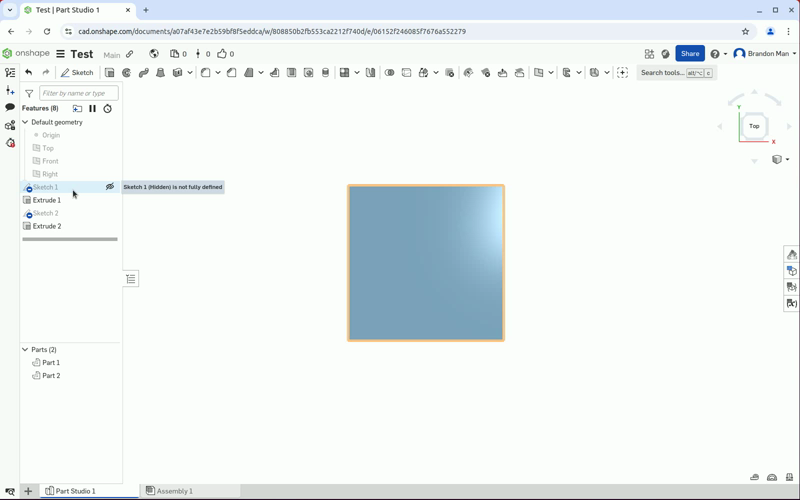
click(73, 189)
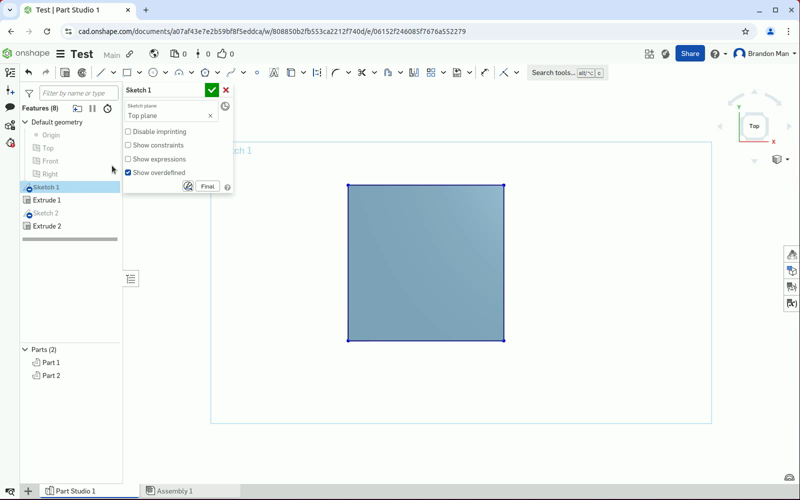
mouse_move(229, 92)
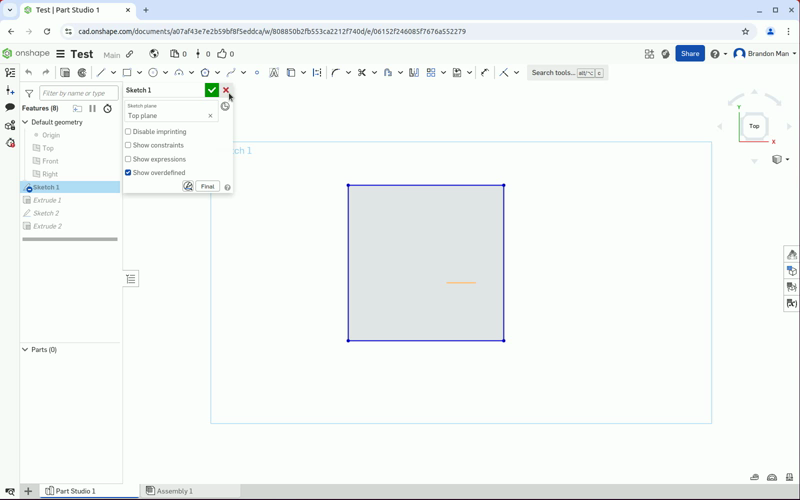
click(229, 92)
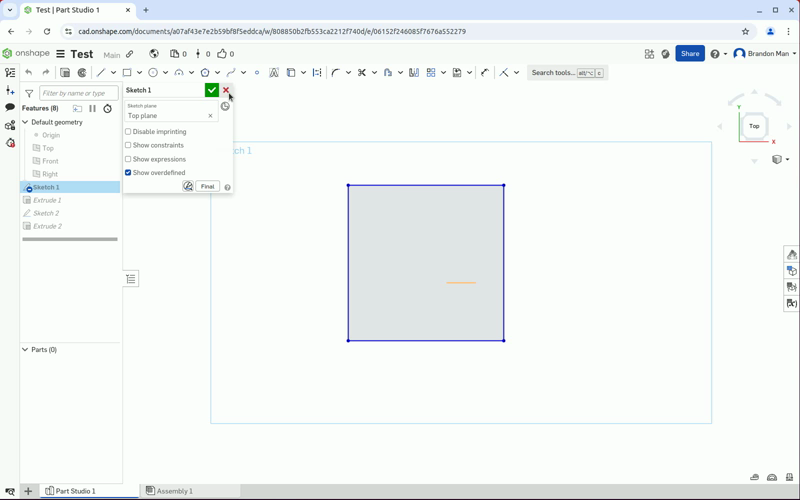
key(shift+s)
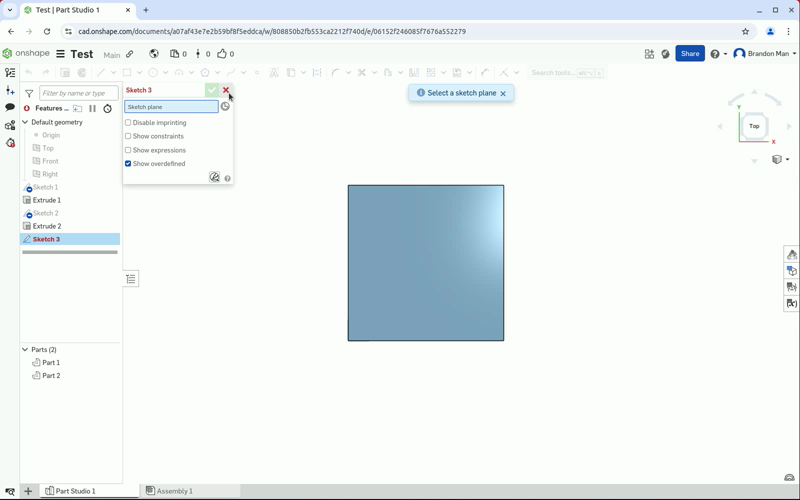
mouse_move(73, 150)
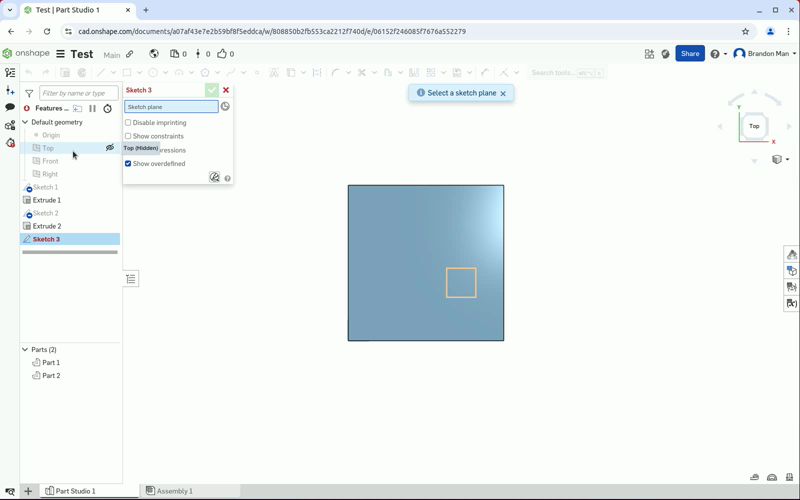
click(73, 150)
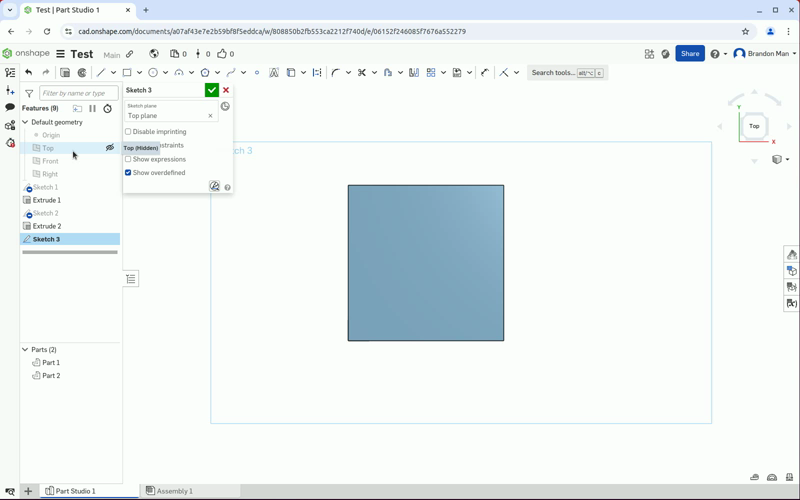
mouse_move(73, 352)
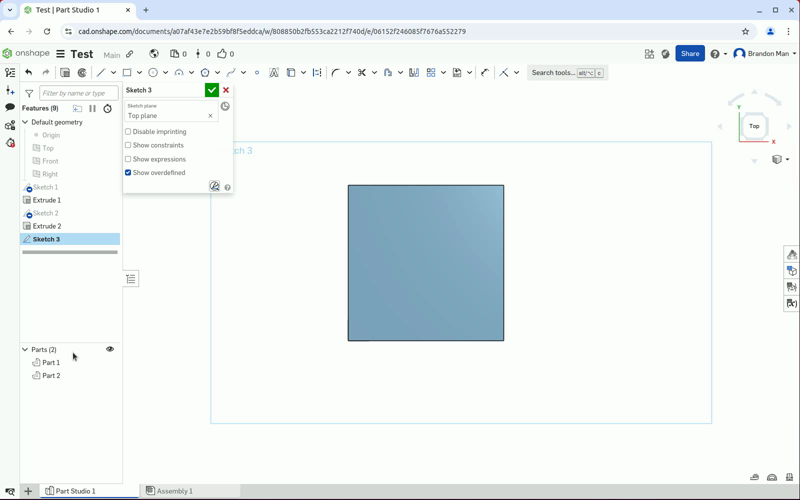
key(y)
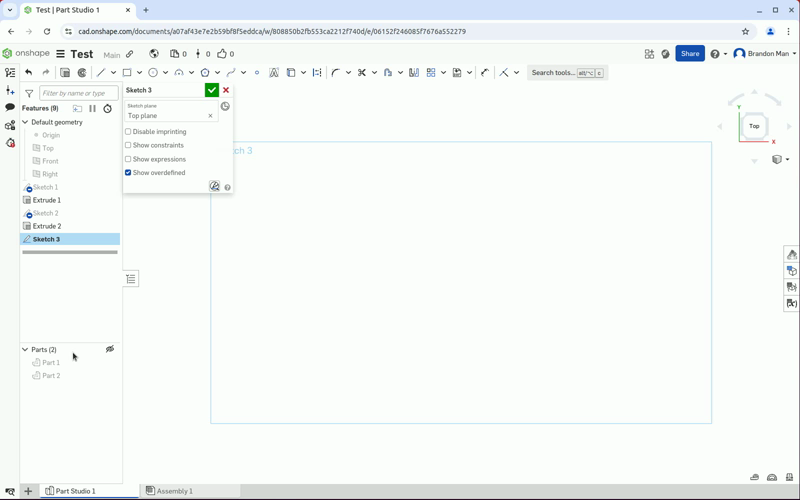
key(l)
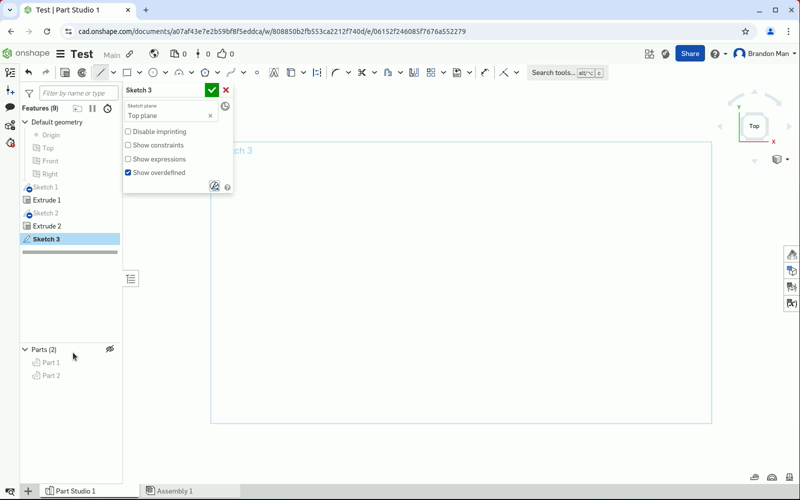
key_down(shift)
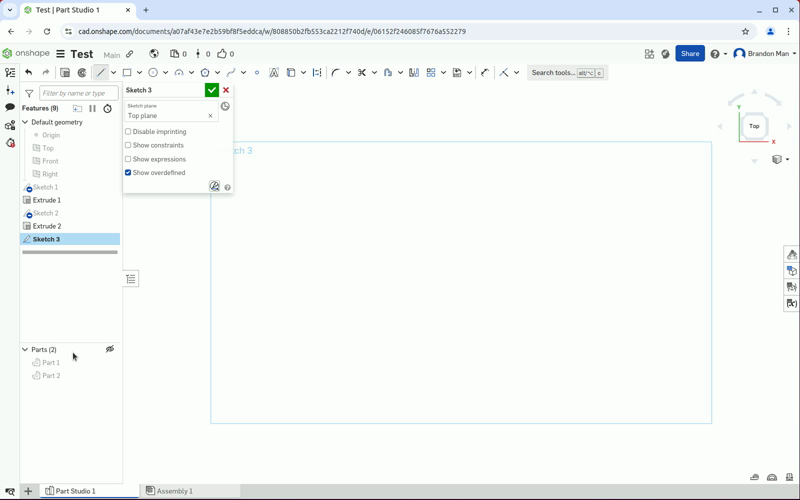
mouse_move(484, 340)
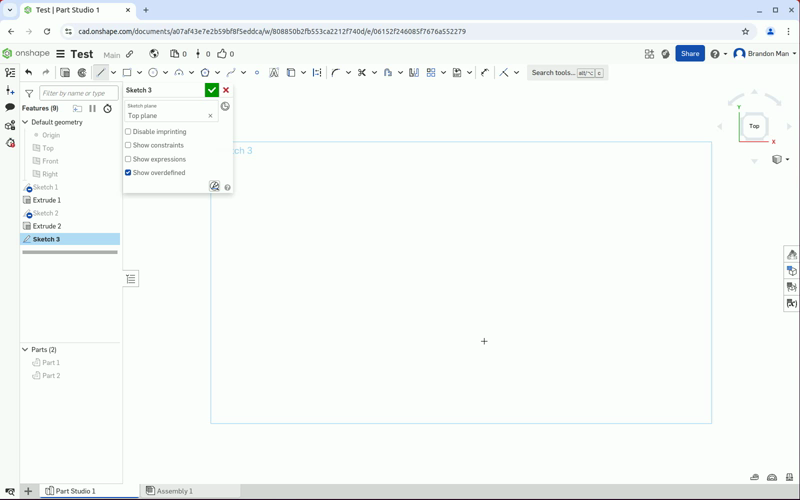
click(484, 340)
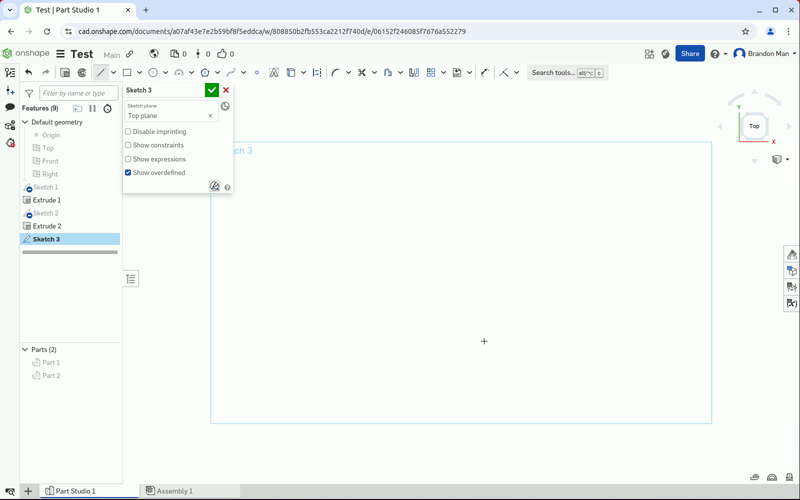
key_up(shift)
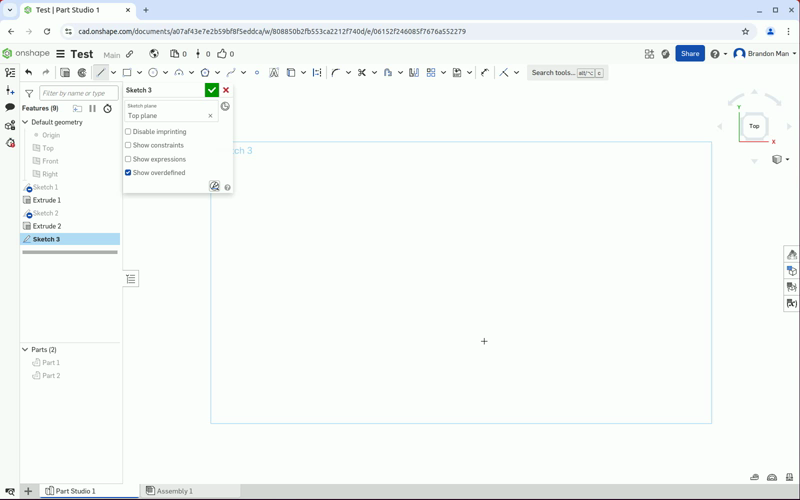
key_down(shift)
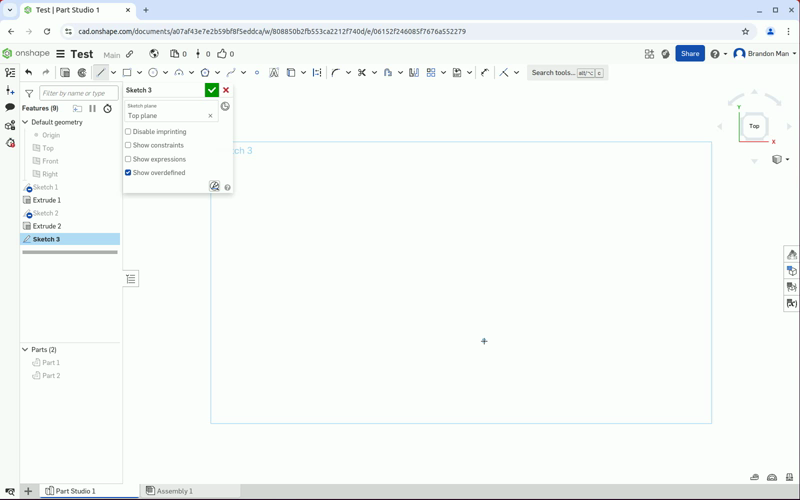
mouse_move(514, 340)
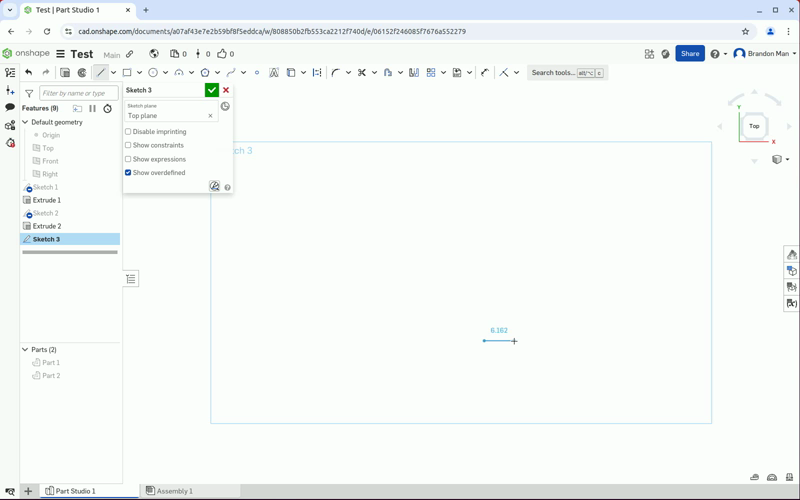
mouse_move(505, 340)
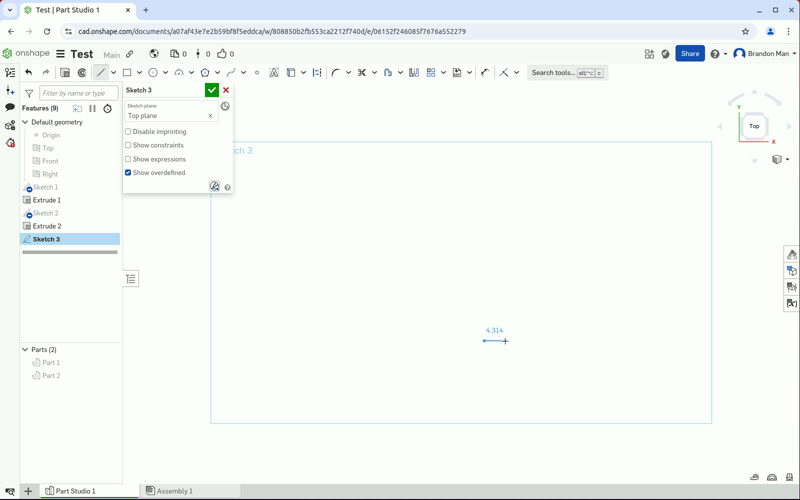
click(505, 340)
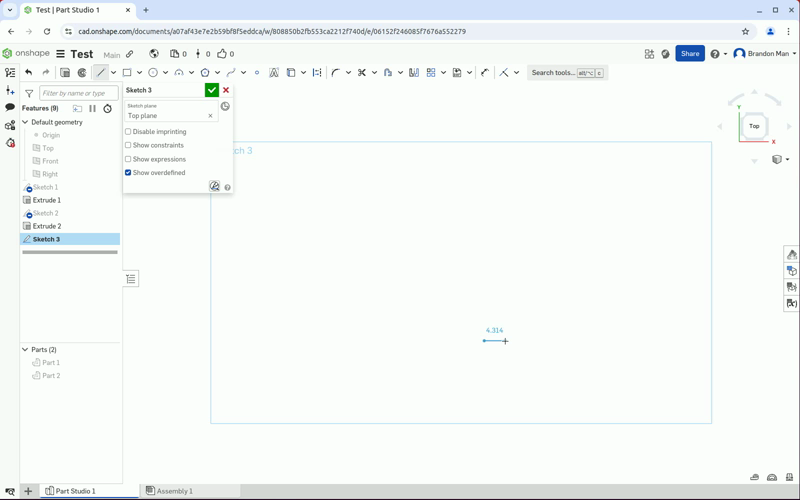
key_up(shift)
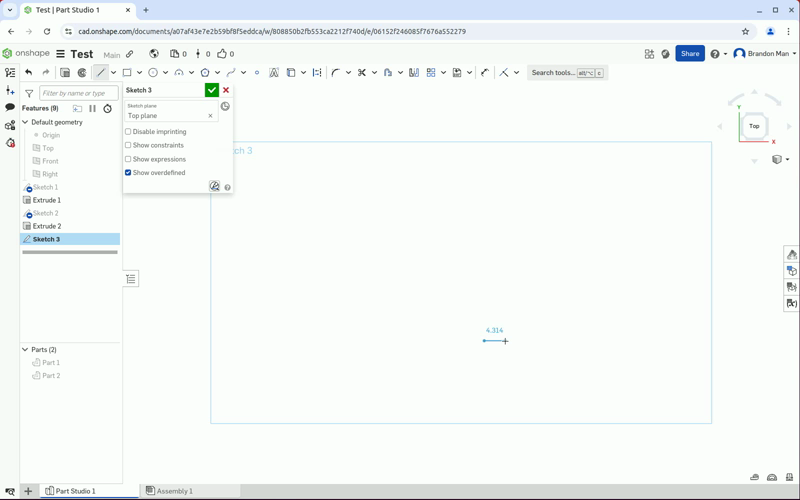
key_down(shift)
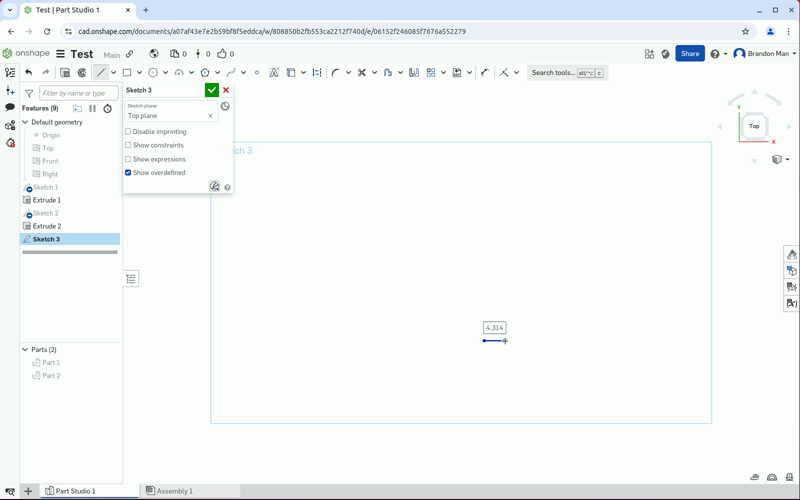
mouse_move(535, 340)
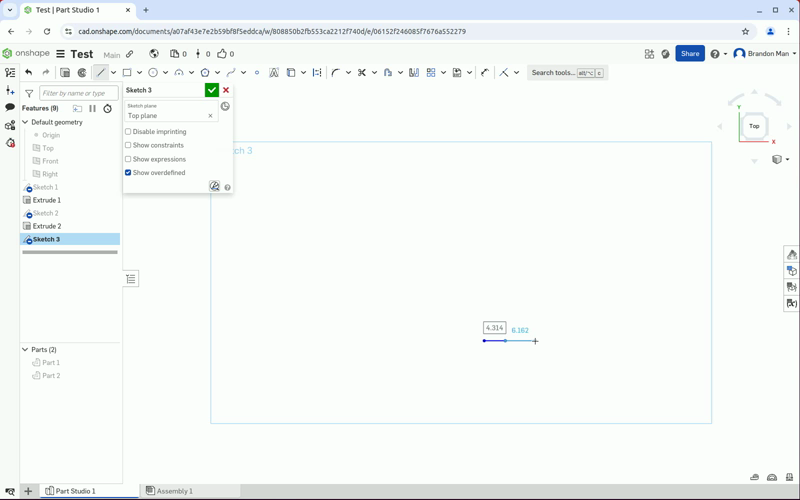
mouse_move(505, 319)
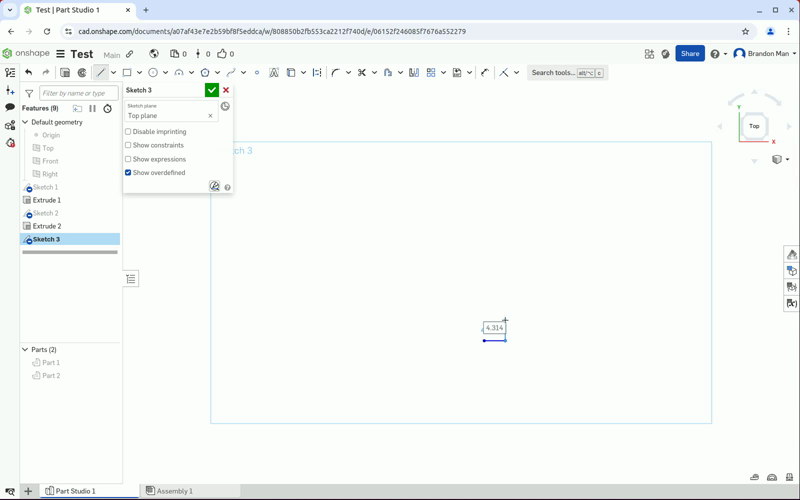
click(505, 319)
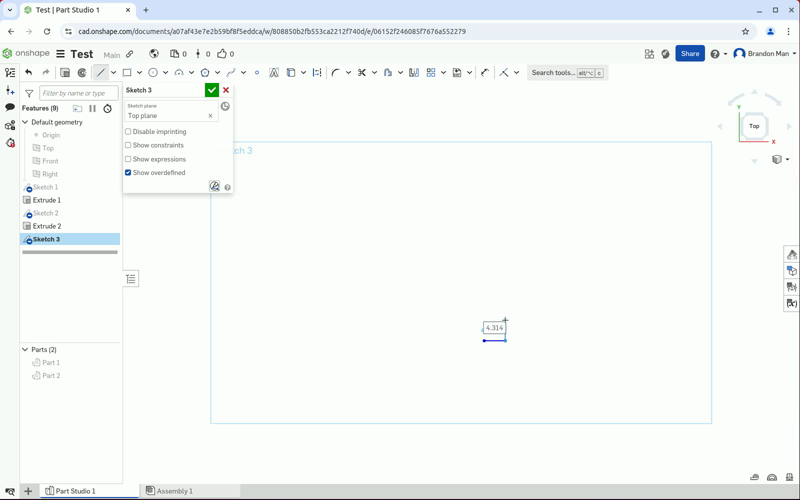
key_up(shift)
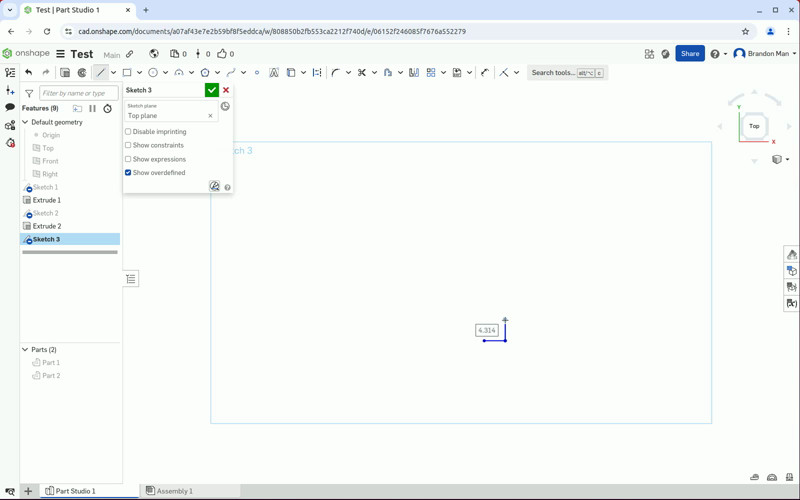
key_down(shift)
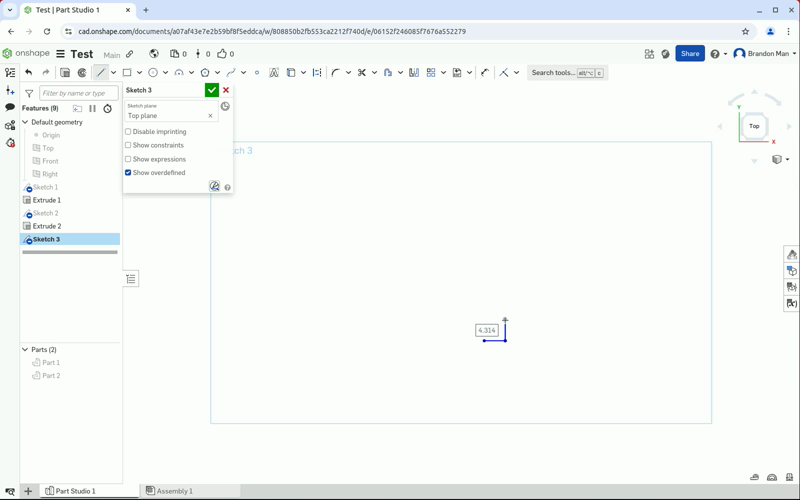
mouse_move(535, 319)
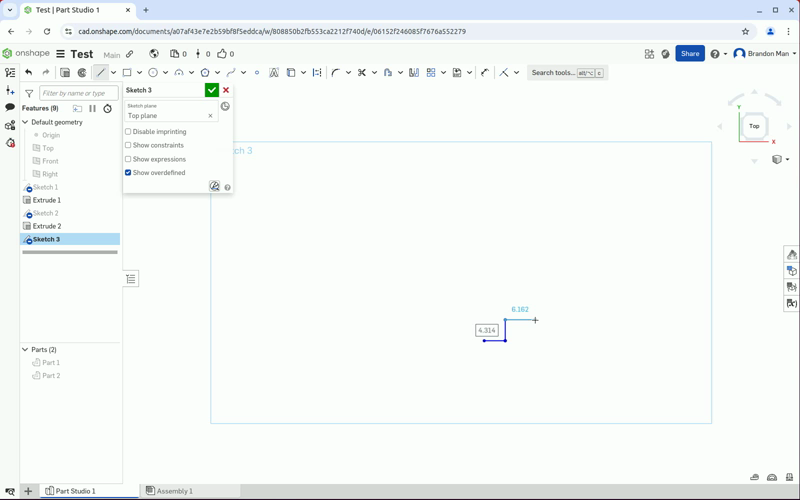
mouse_move(484, 319)
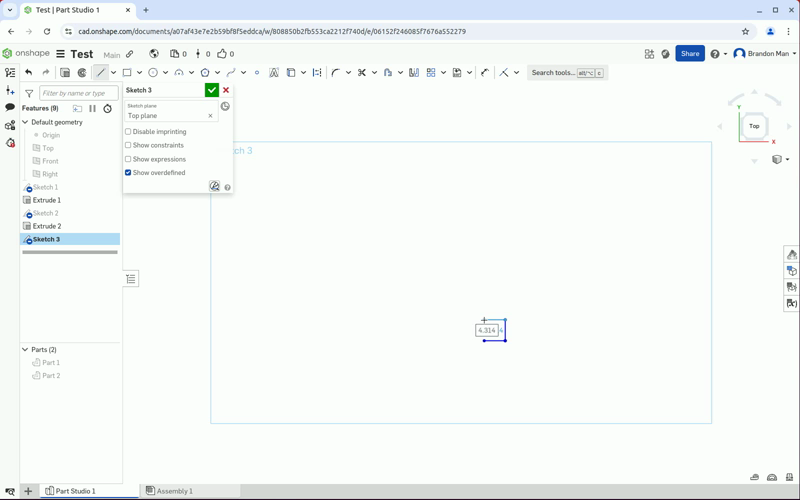
click(484, 319)
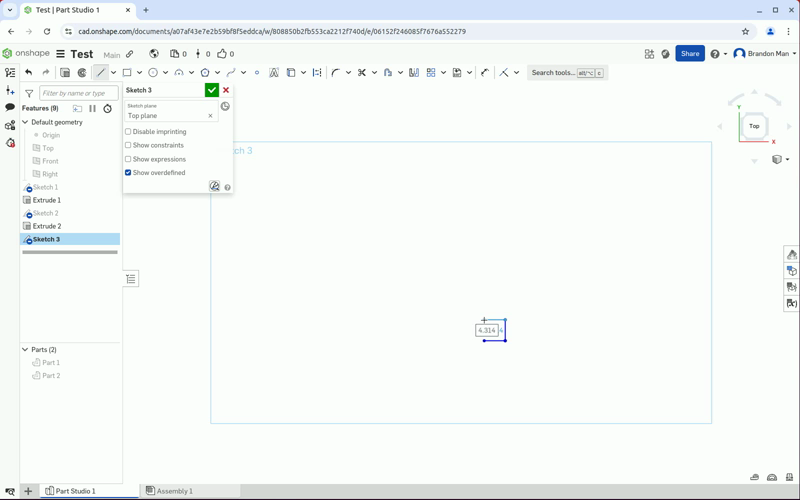
key_up(shift)
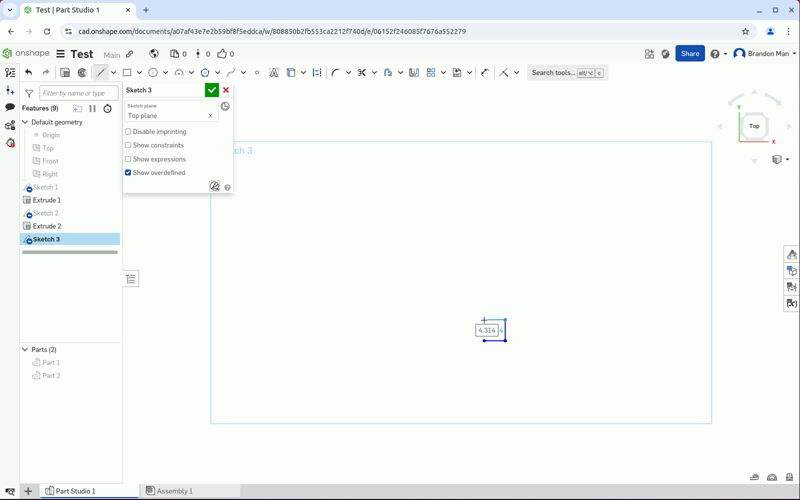
mouse_move(514, 319)
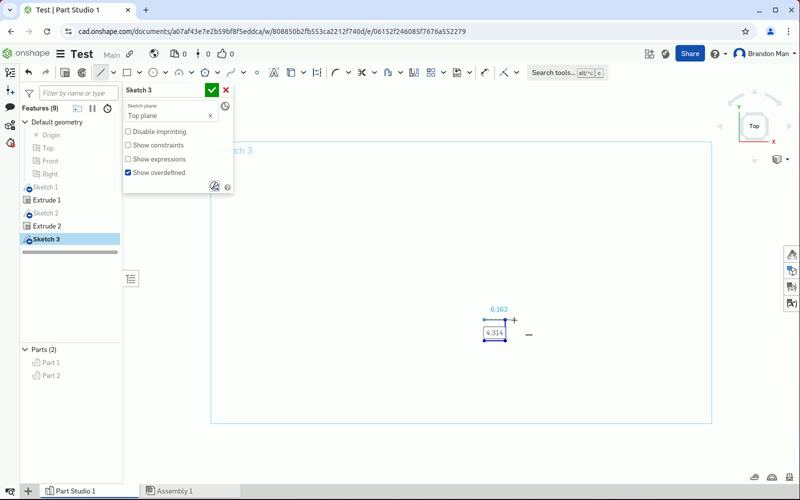
key_down(shift)
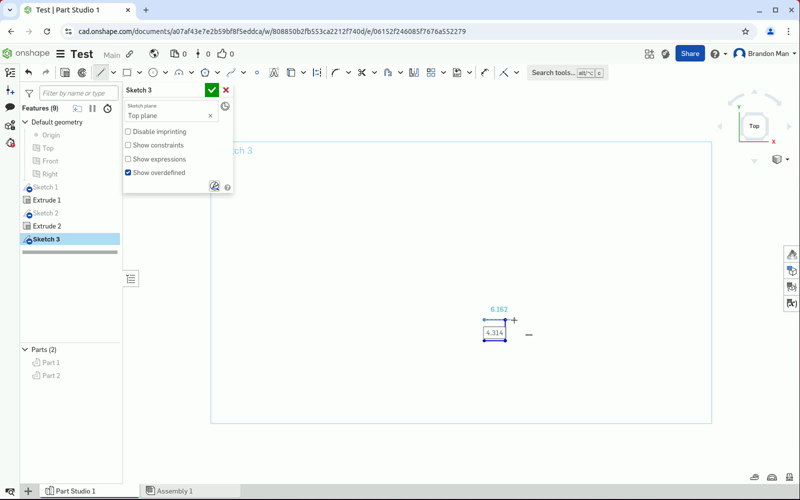
mouse_move(484, 340)
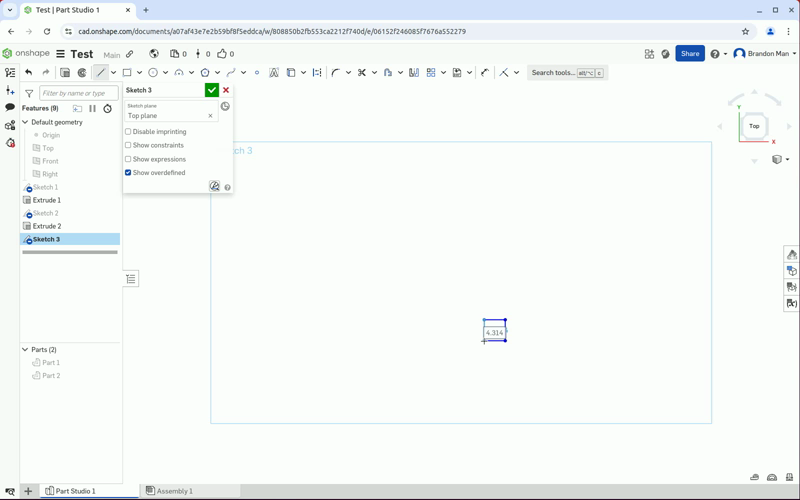
key_up(shift)
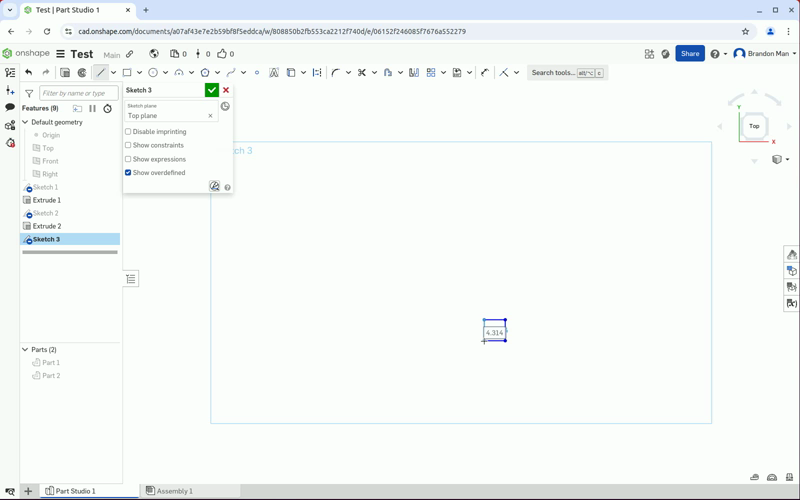
click(484, 340)
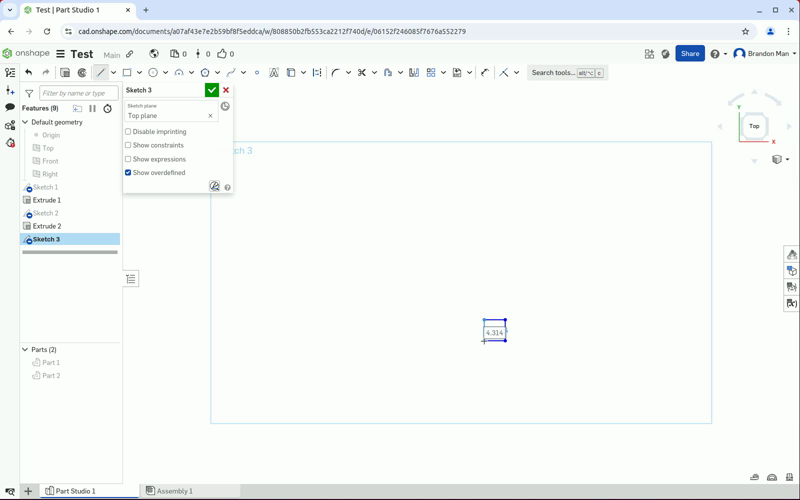
key(esc)
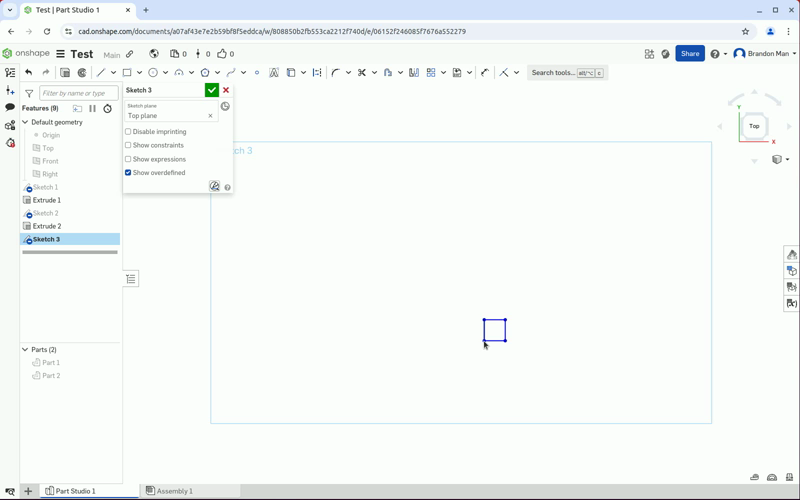
mouse_move(501, 323)
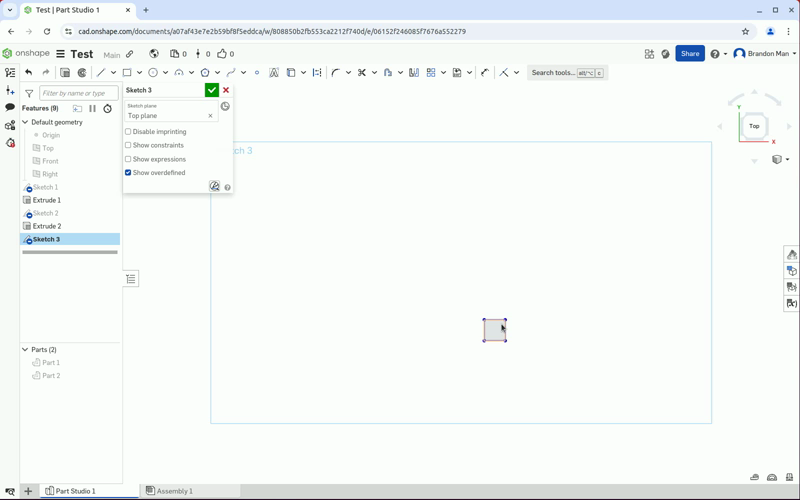
scroll(6)
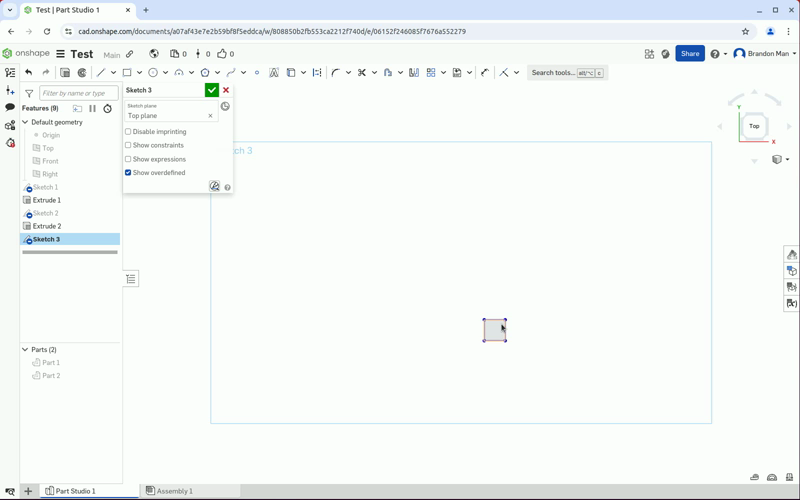
scroll(6)
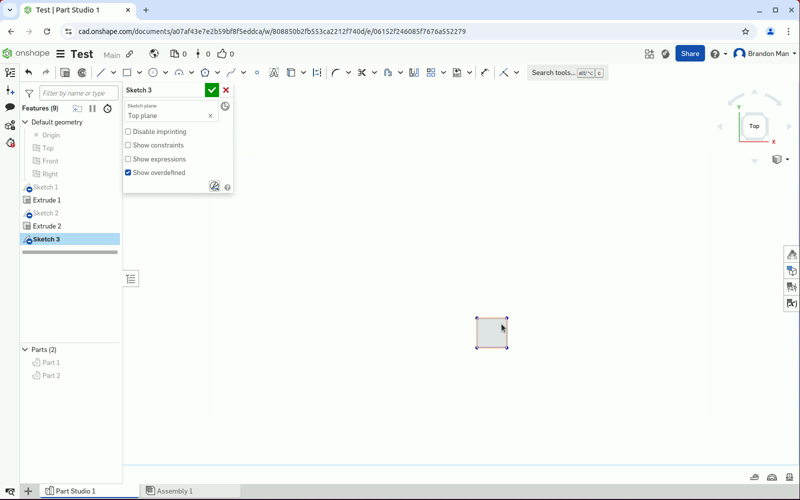
scroll(6)
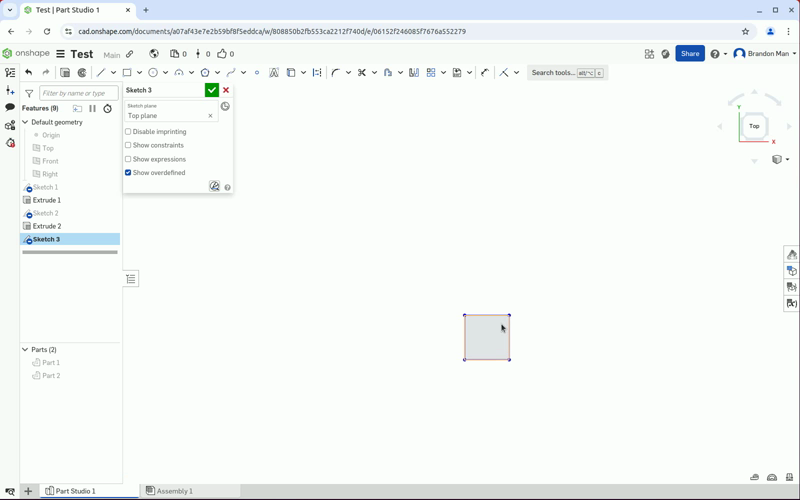
scroll(6)
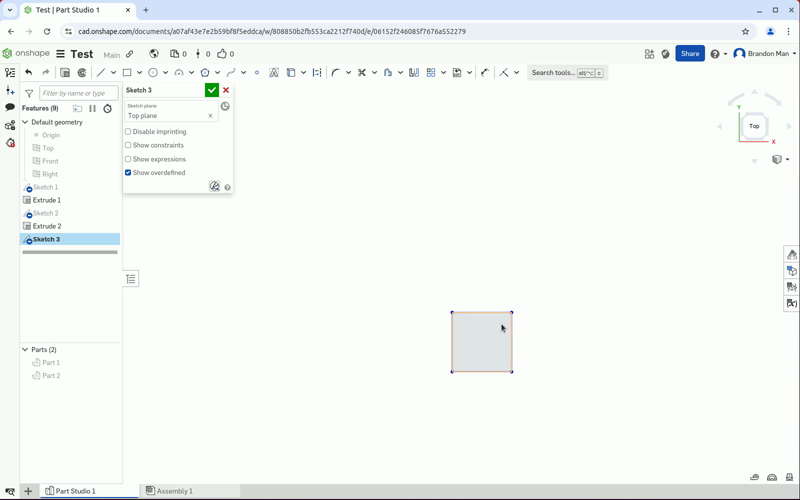
scroll(6)
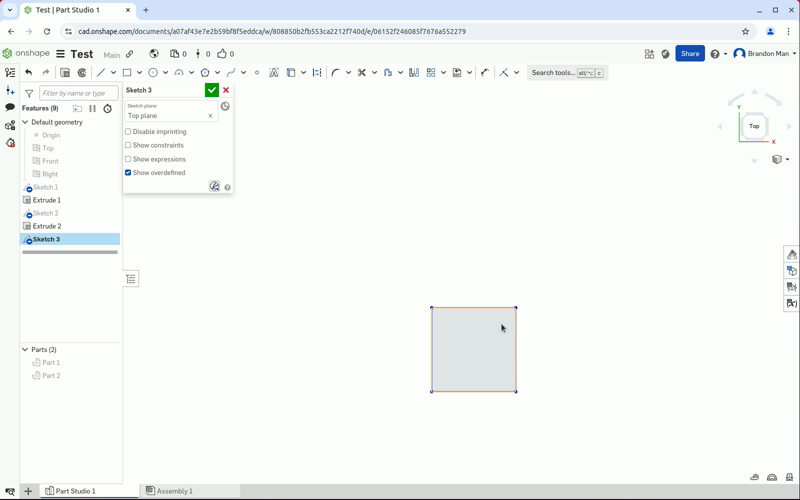
scroll(6)
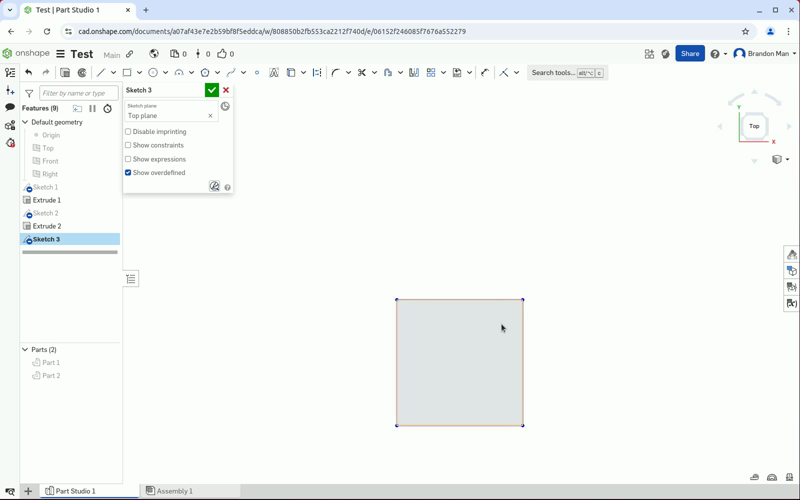
scroll(6)
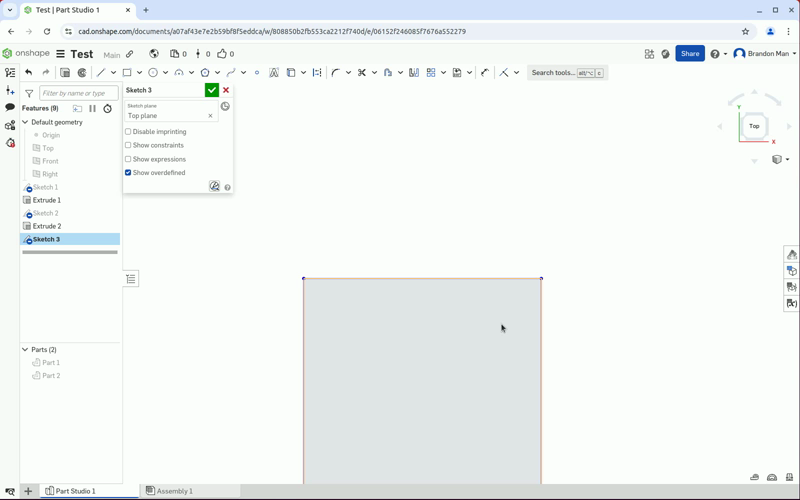
click(501, 323)
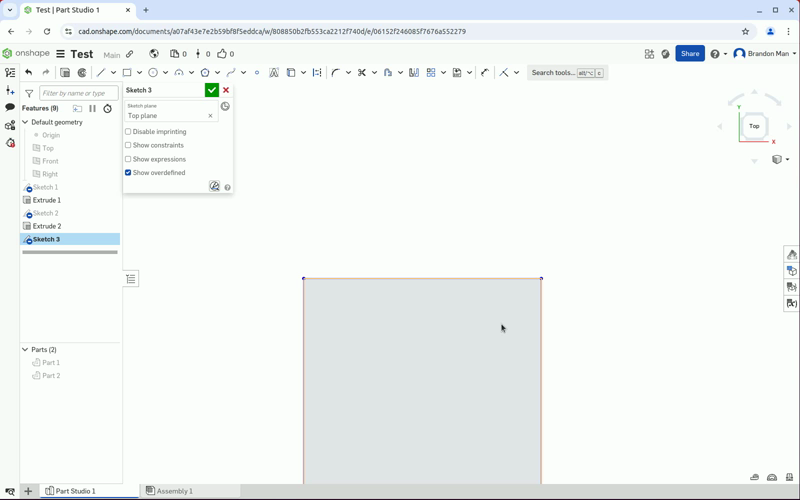
scroll(-6)
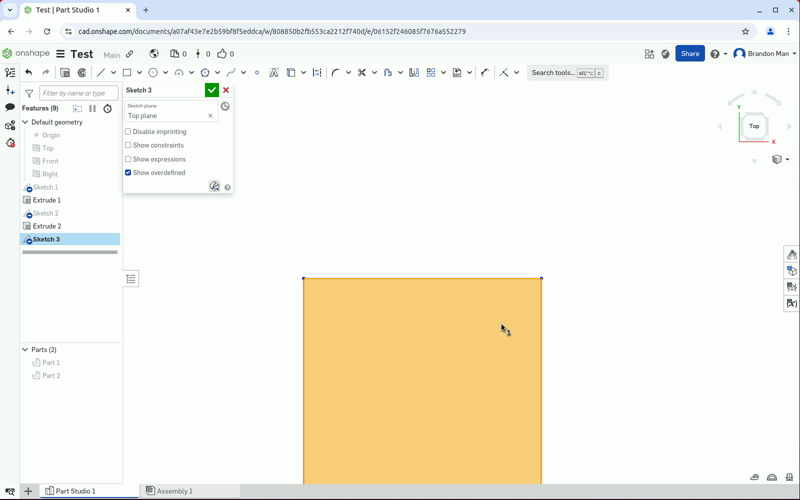
scroll(-6)
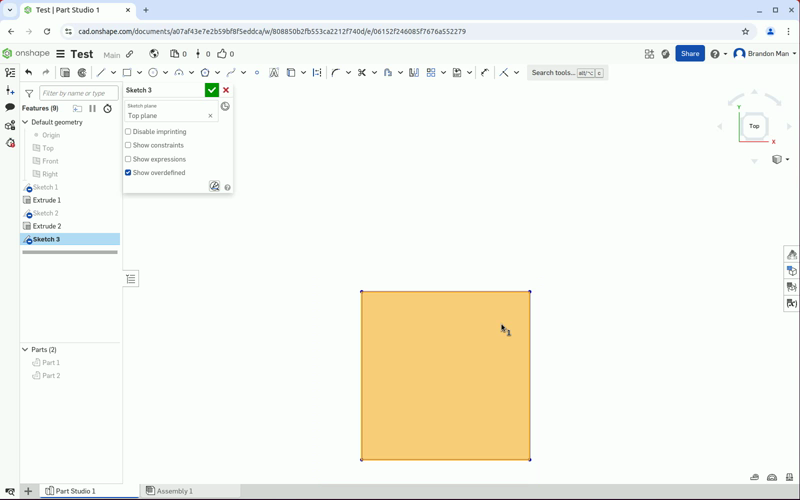
scroll(-6)
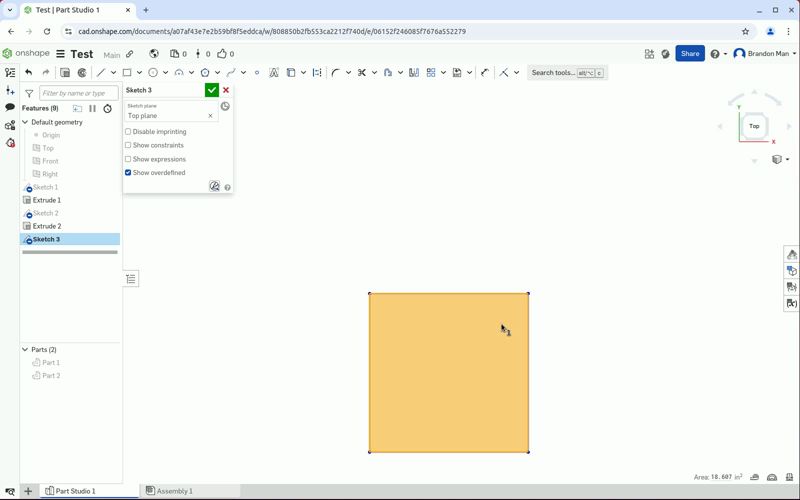
scroll(-6)
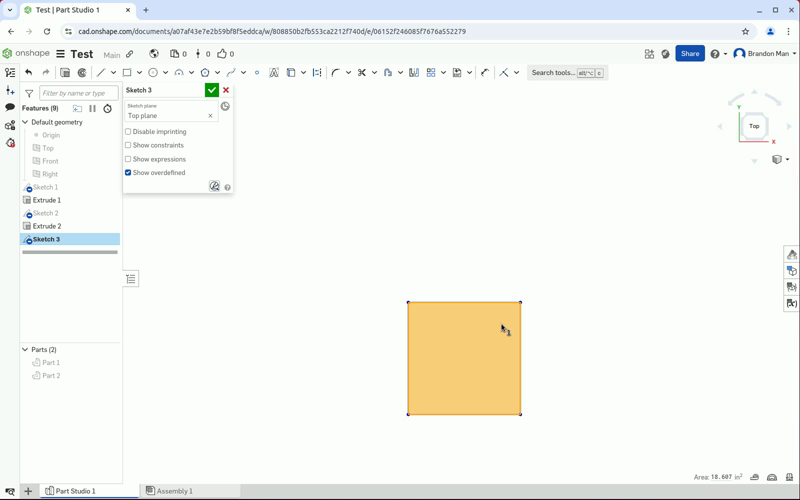
scroll(-6)
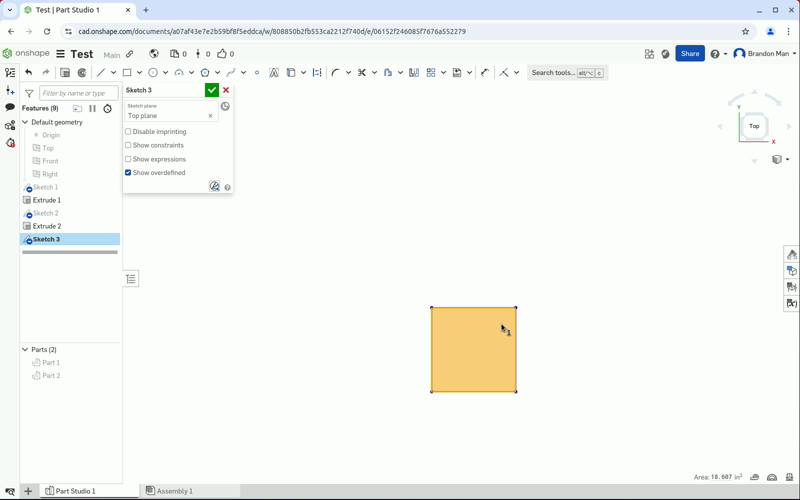
scroll(-6)
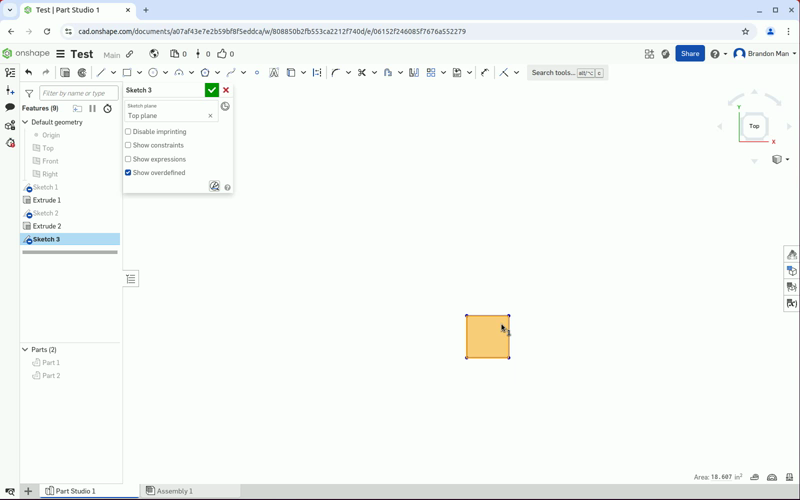
scroll(-6)
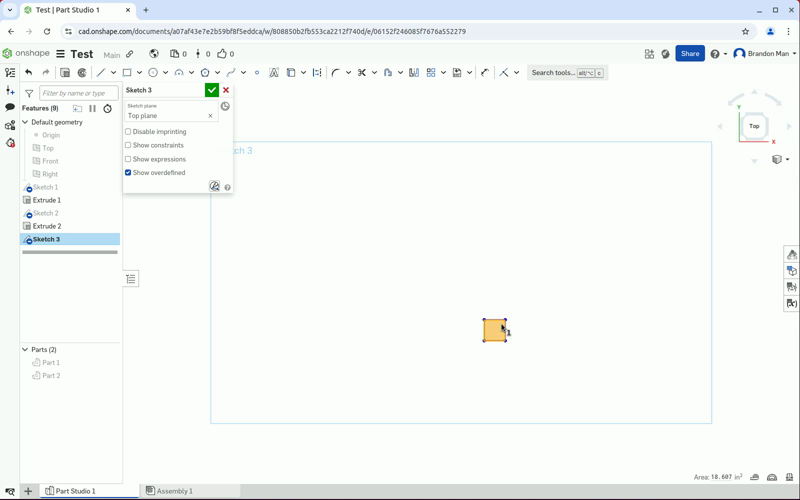
mouse_move(73, 352)
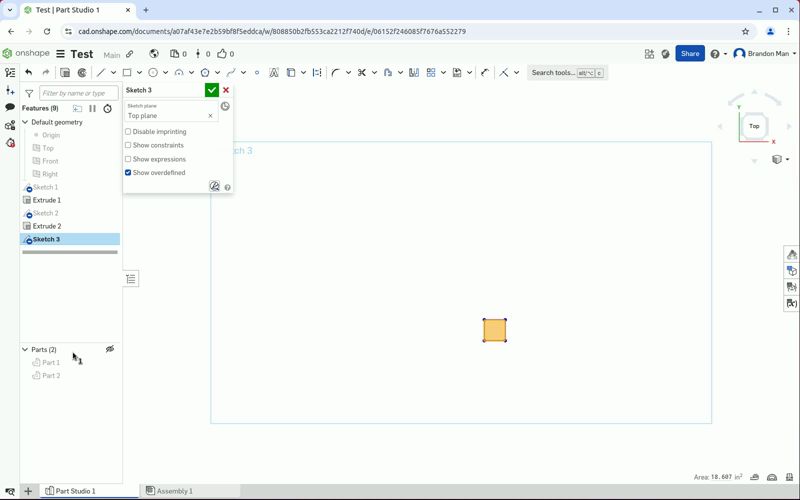
key(shift+y)
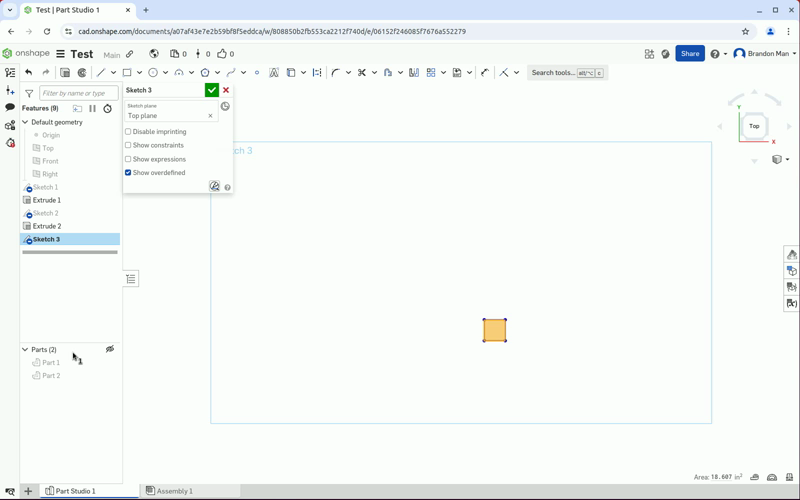
key(shift+e)
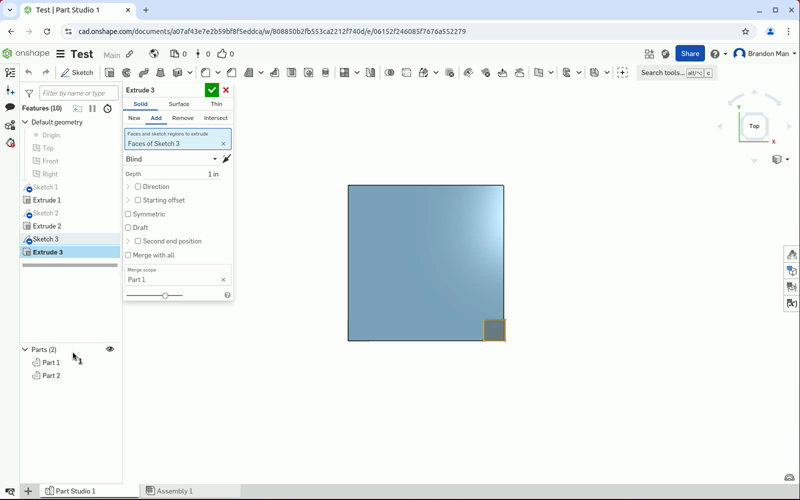
mouse_move(143, 106)
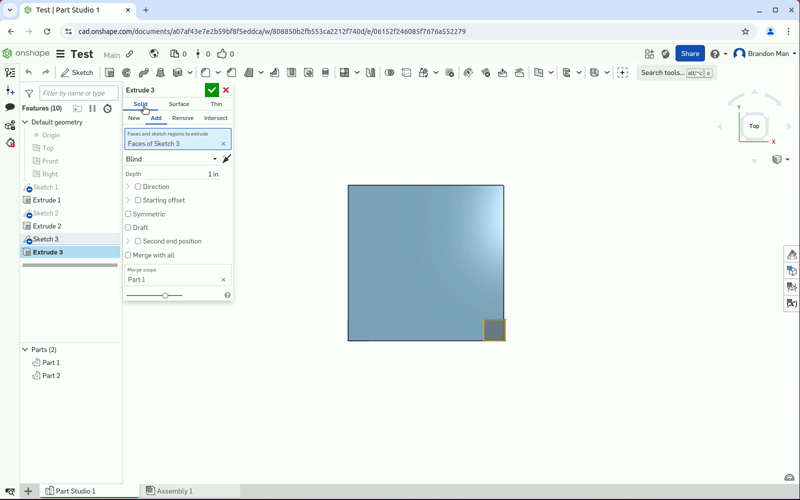
click(143, 106)
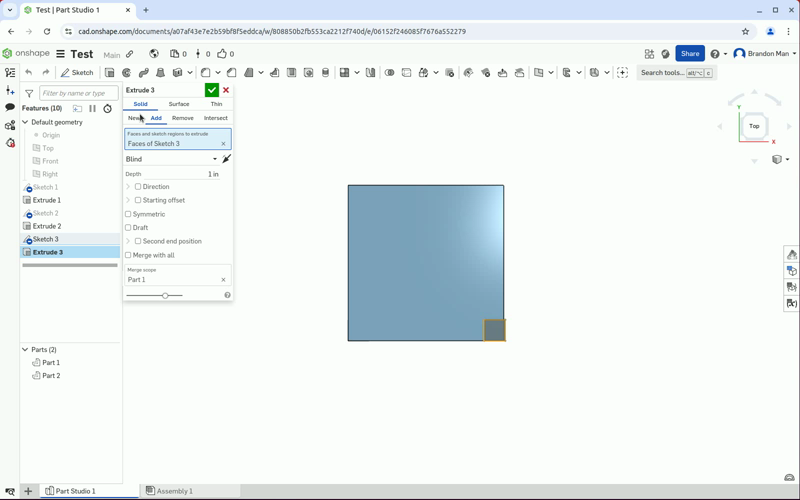
mouse_move(137, 120)
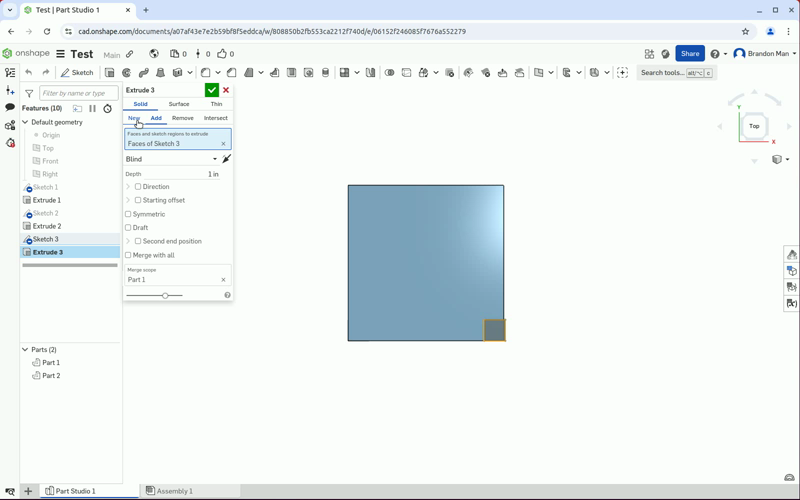
click(137, 120)
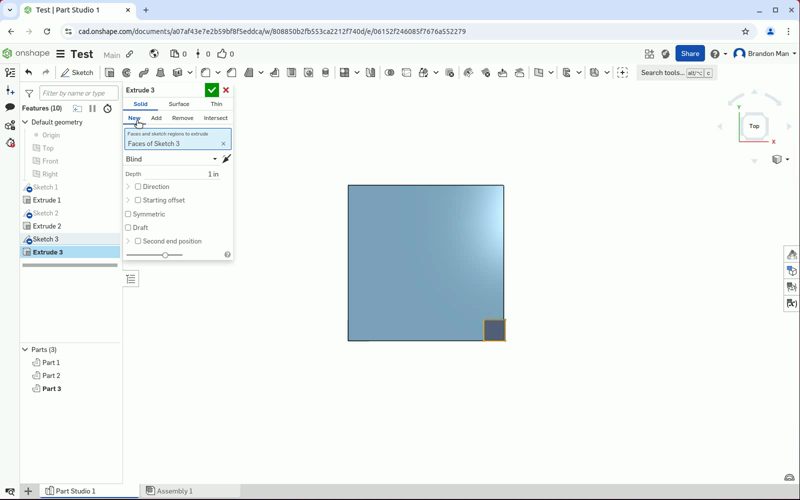
key(tab, 4)
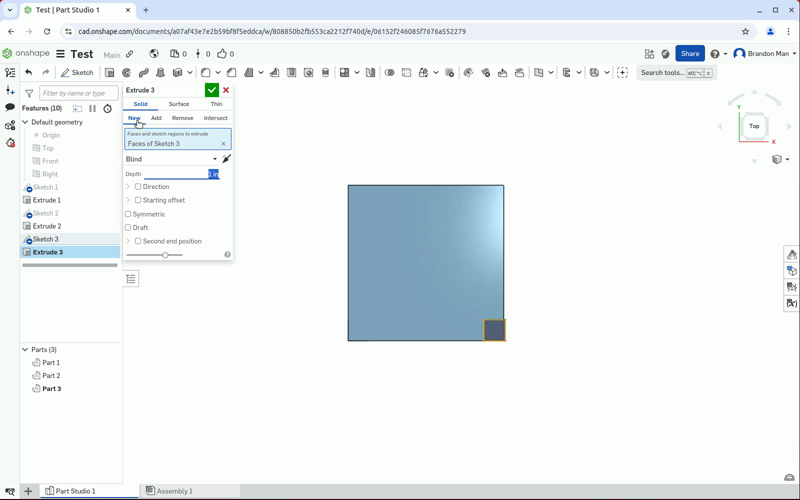
text(-7.943)
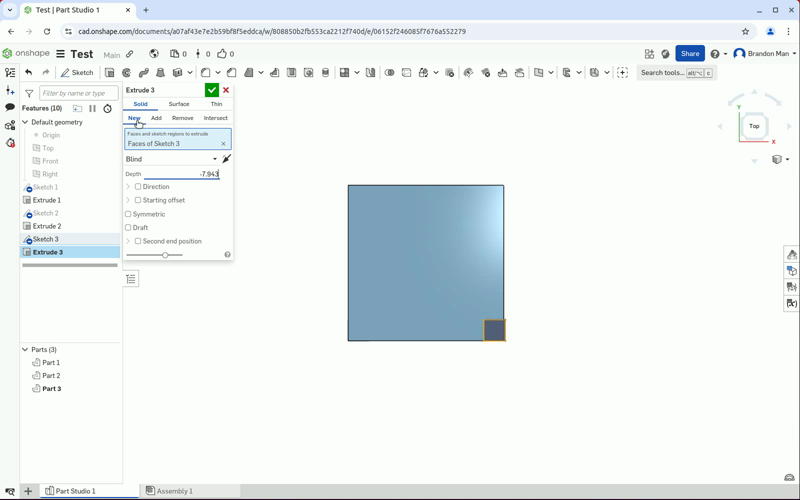
key(enter)
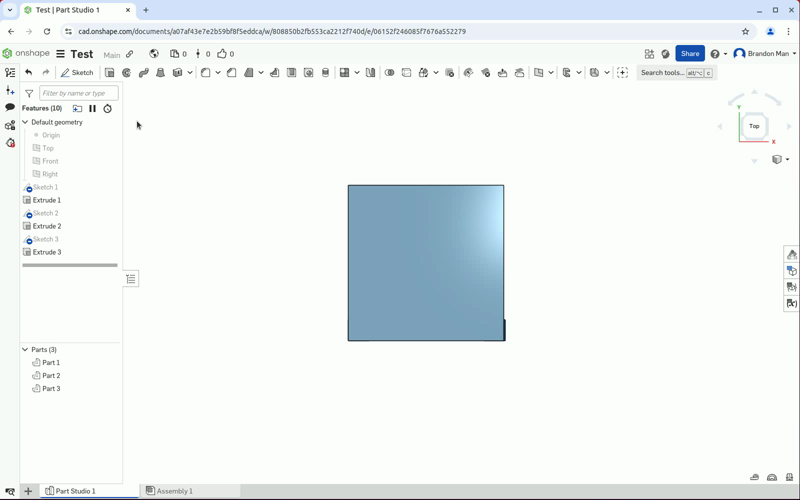
key(shift+h)
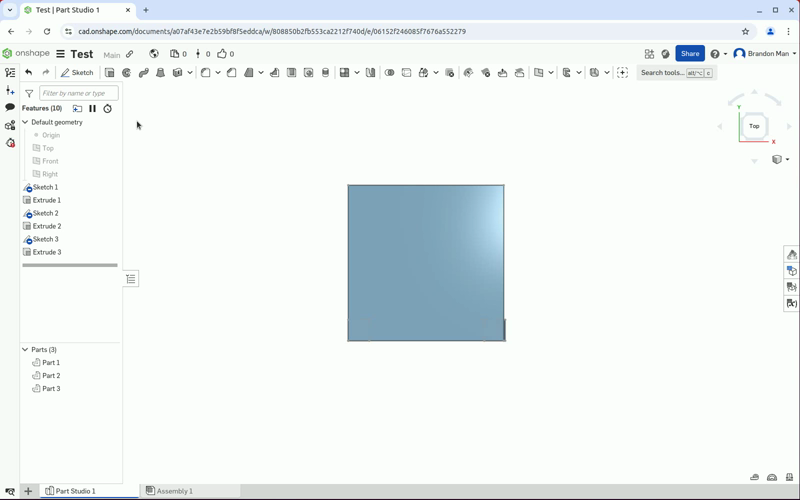
key(shift+h)
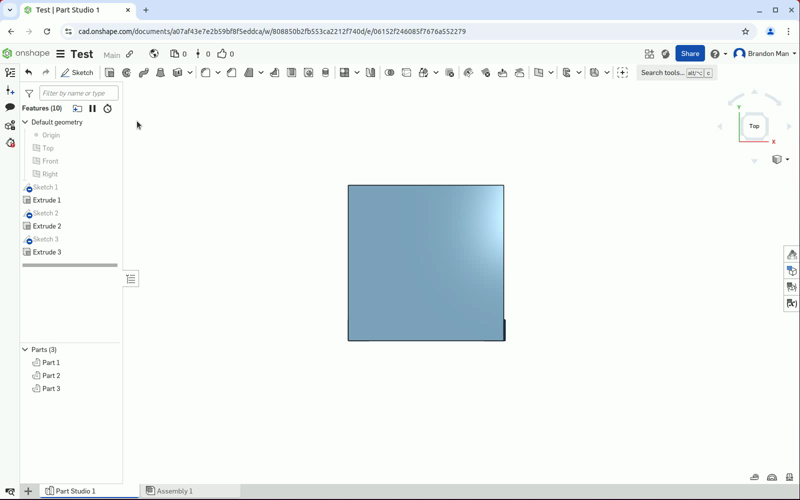
mouse_move(73, 189)
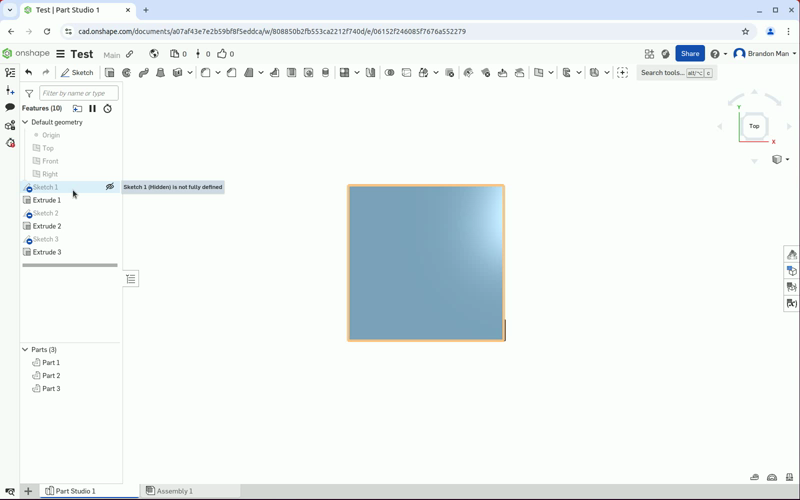
click(73, 189)
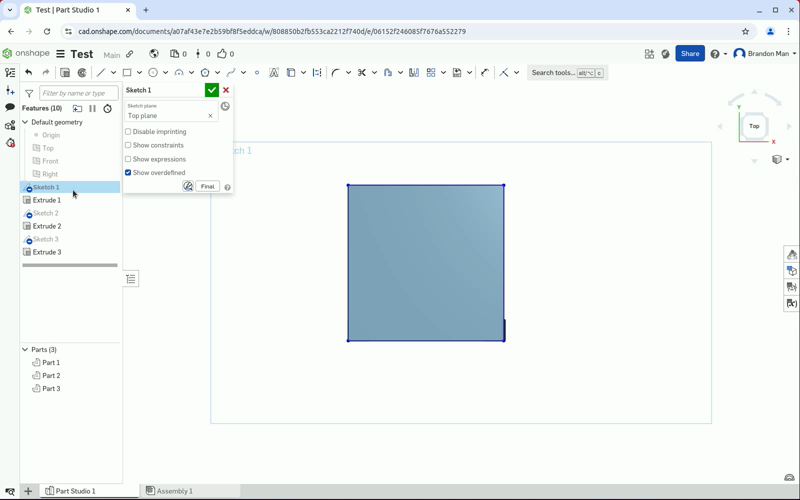
mouse_move(229, 92)
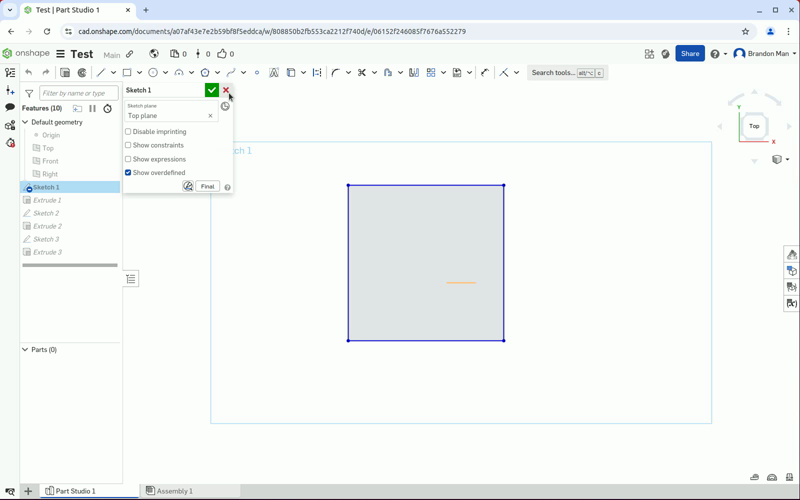
click(229, 92)
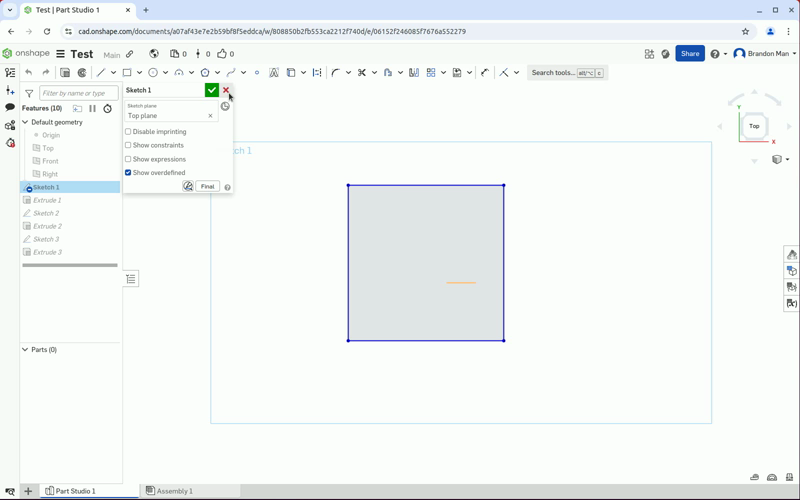
key(shift+s)
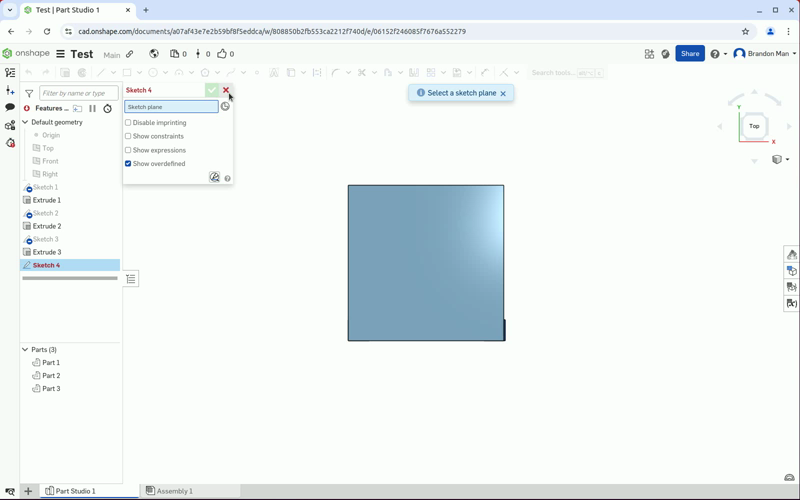
mouse_move(73, 150)
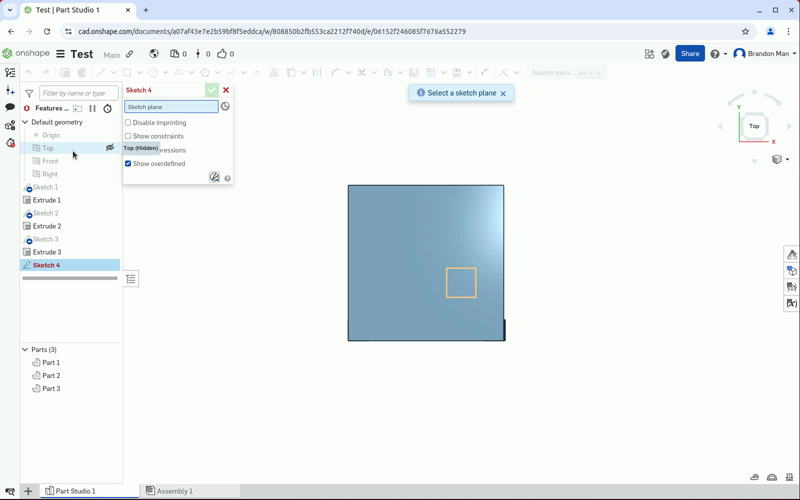
click(73, 150)
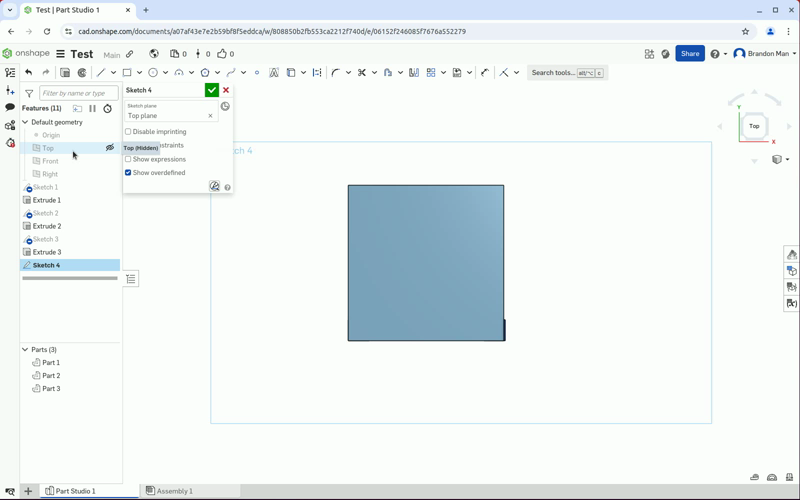
mouse_move(73, 352)
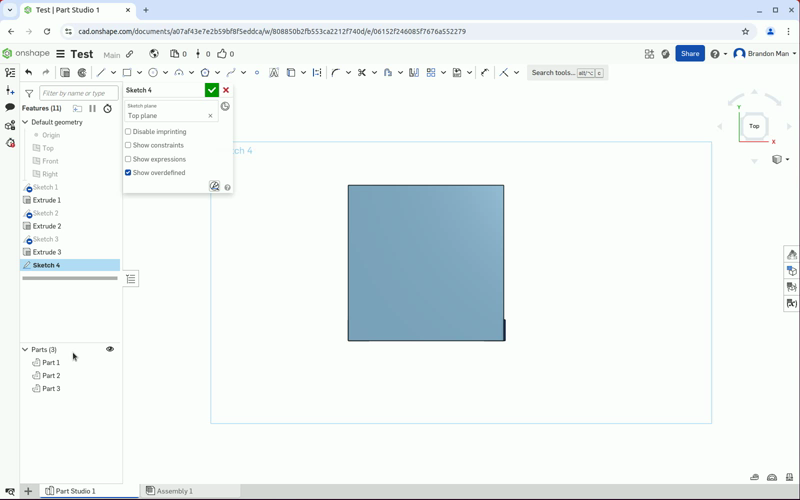
key(y)
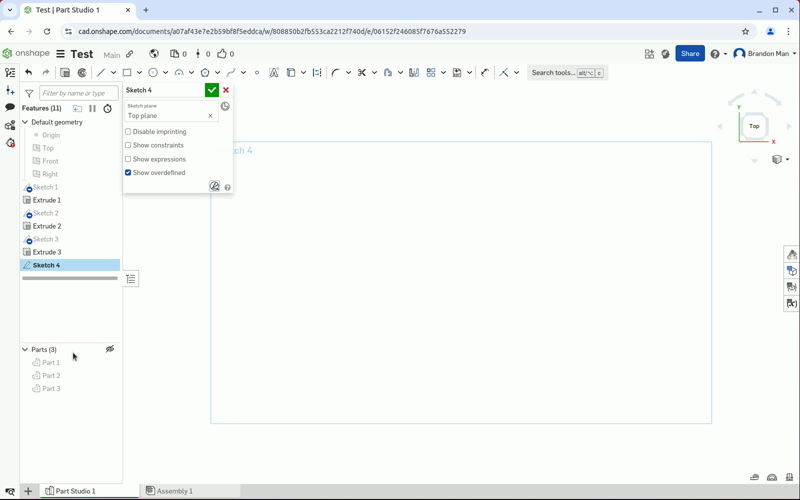
key(l)
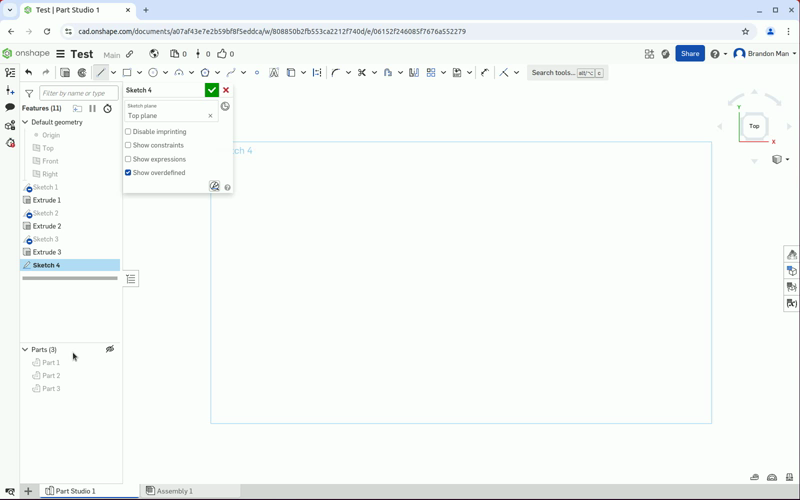
key_down(shift)
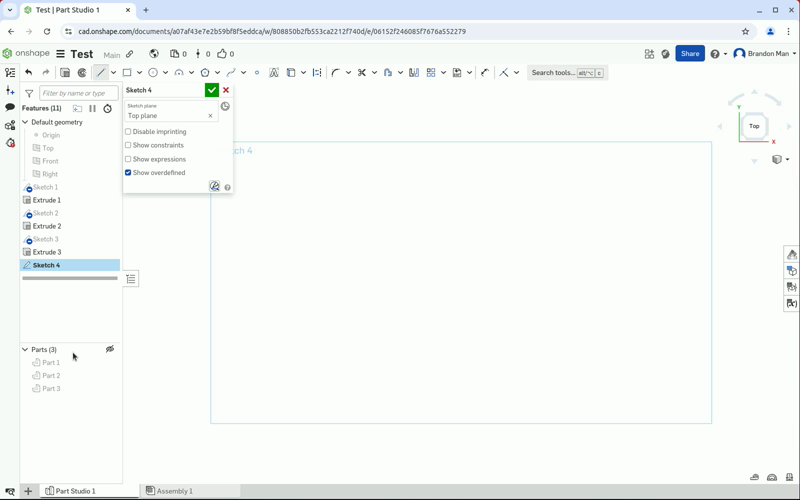
mouse_move(348, 204)
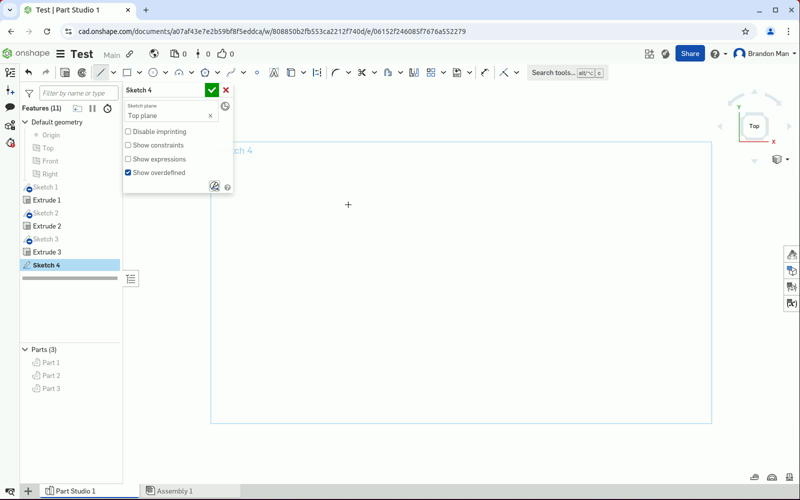
click(348, 204)
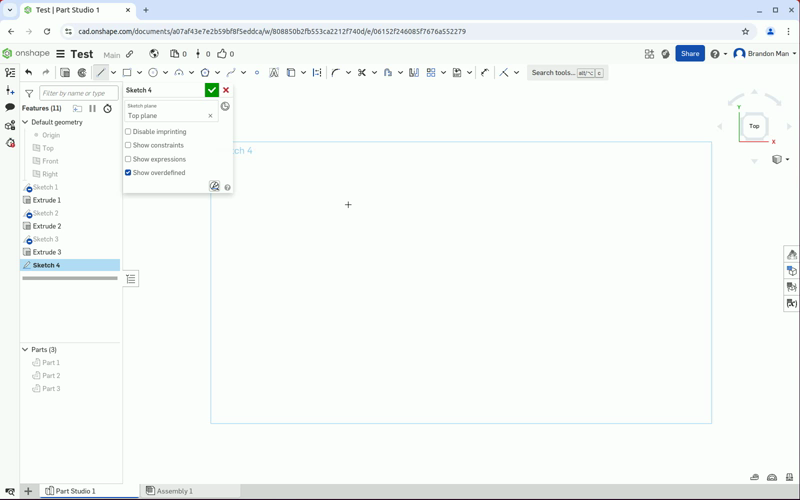
key_up(shift)
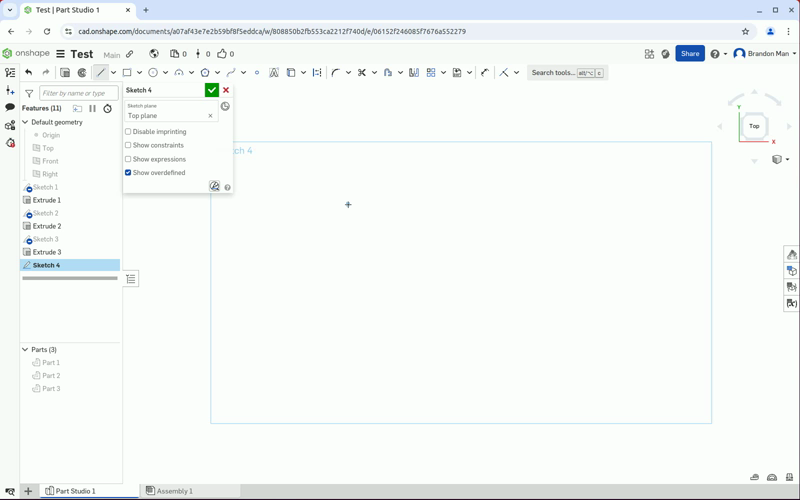
key_down(shift)
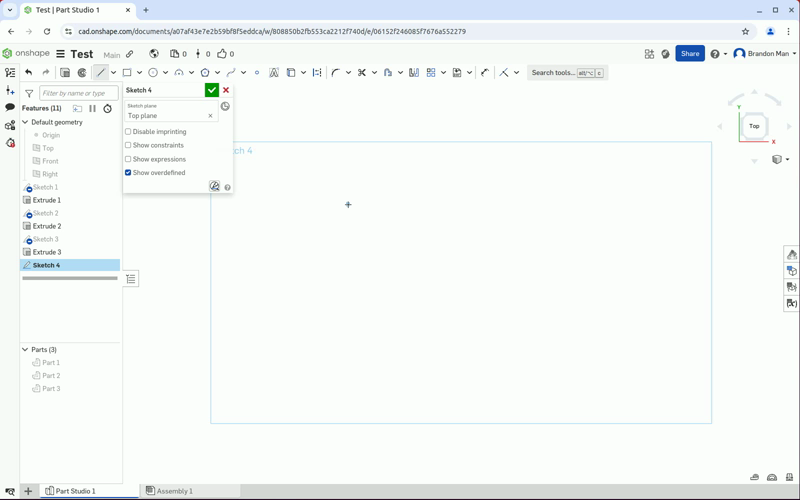
mouse_move(378, 204)
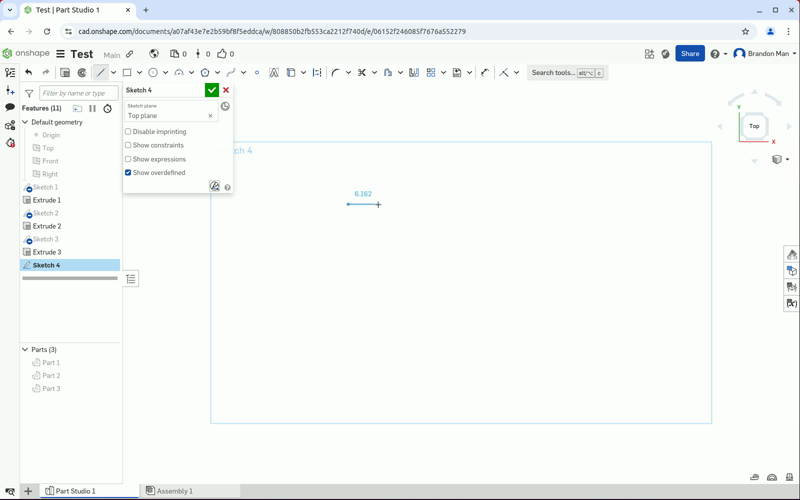
mouse_move(369, 204)
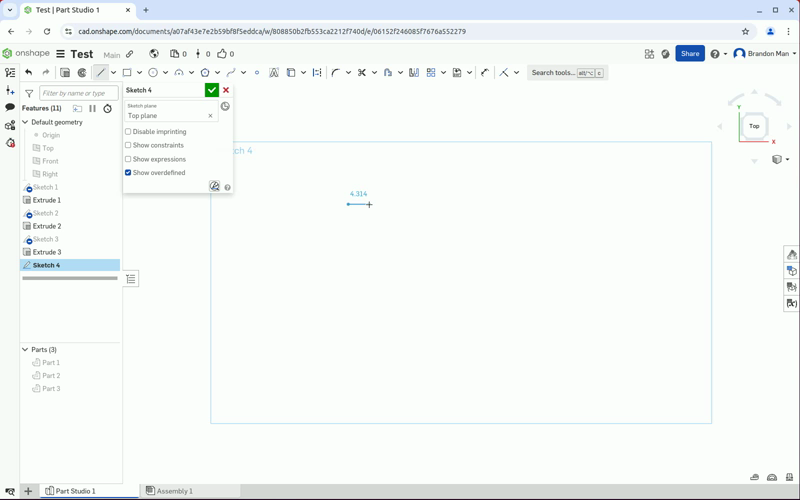
click(369, 204)
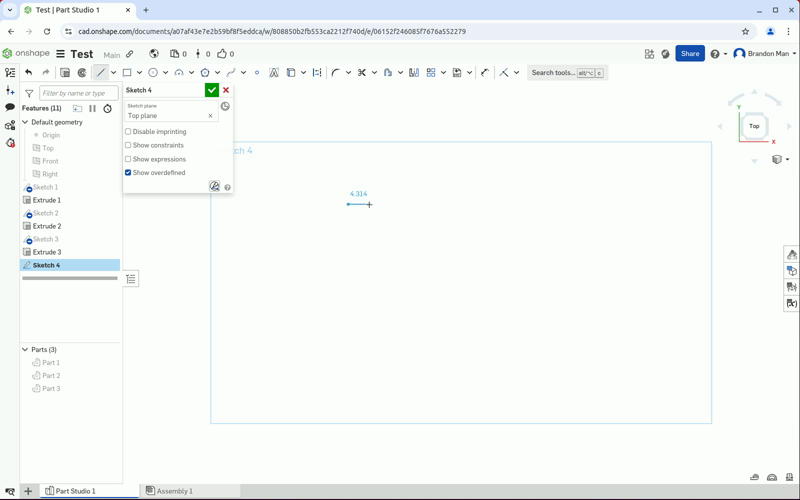
key_up(shift)
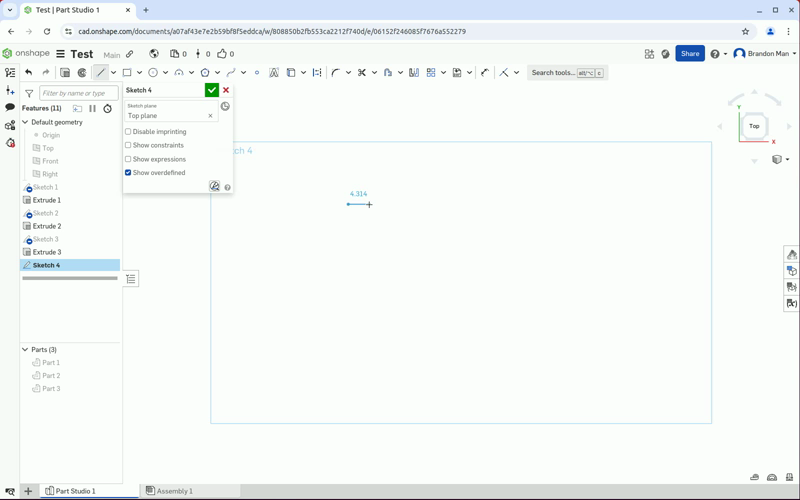
key_down(shift)
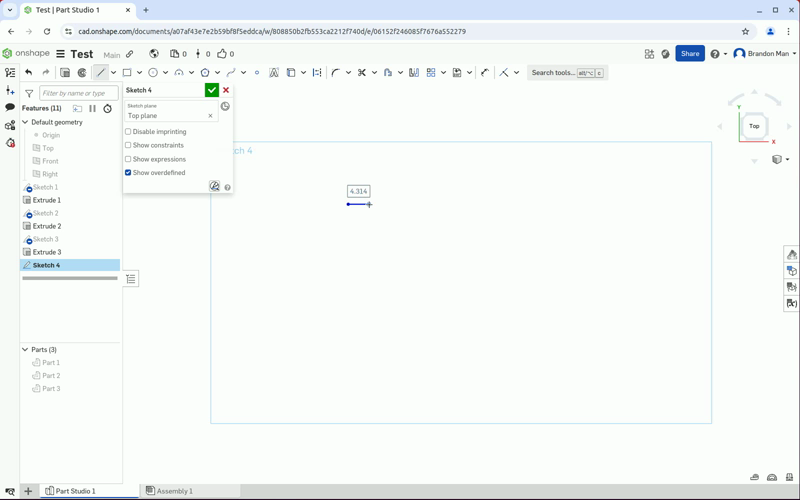
mouse_move(399, 204)
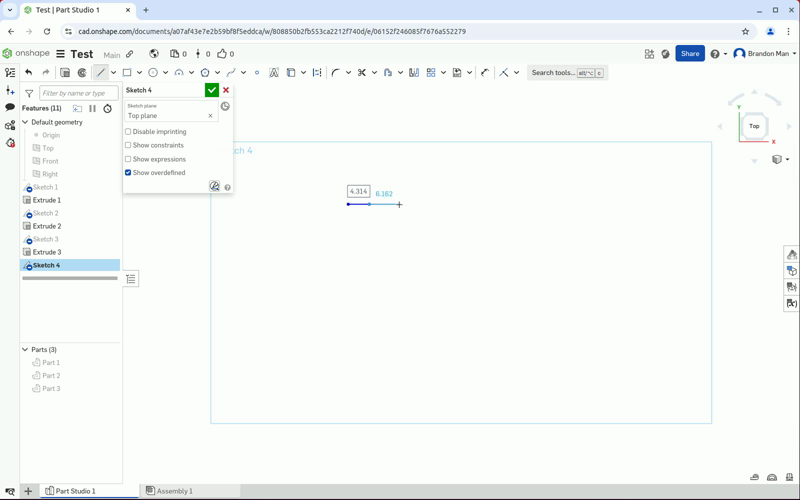
mouse_move(369, 183)
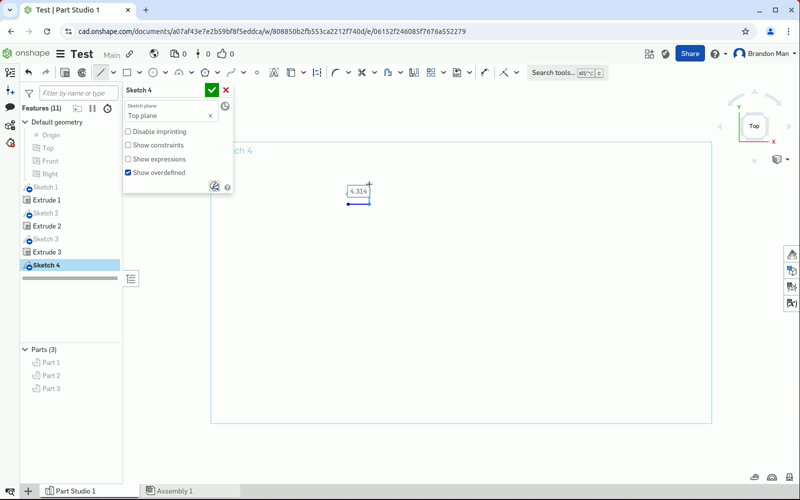
click(369, 183)
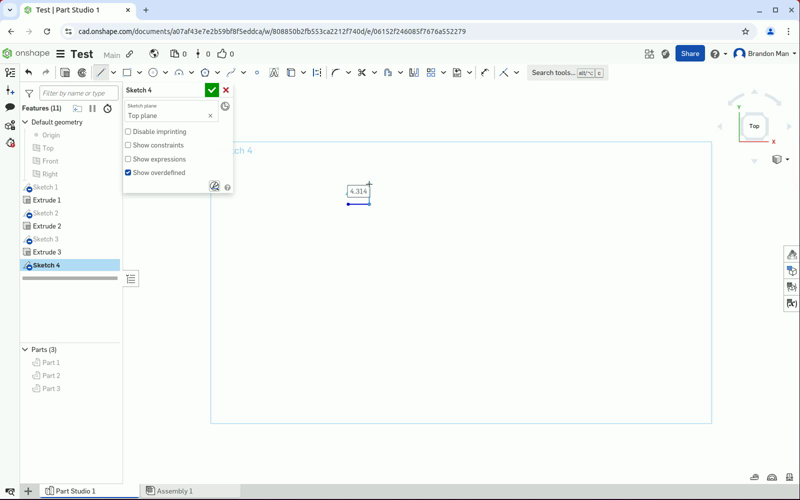
key_up(shift)
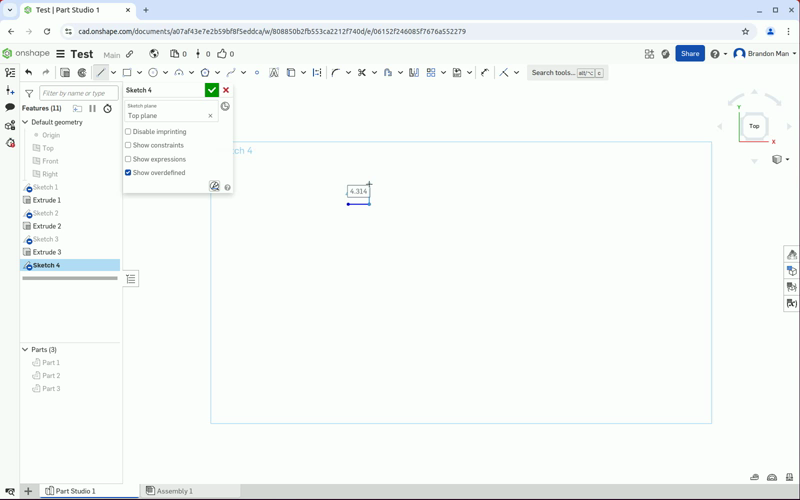
key_down(shift)
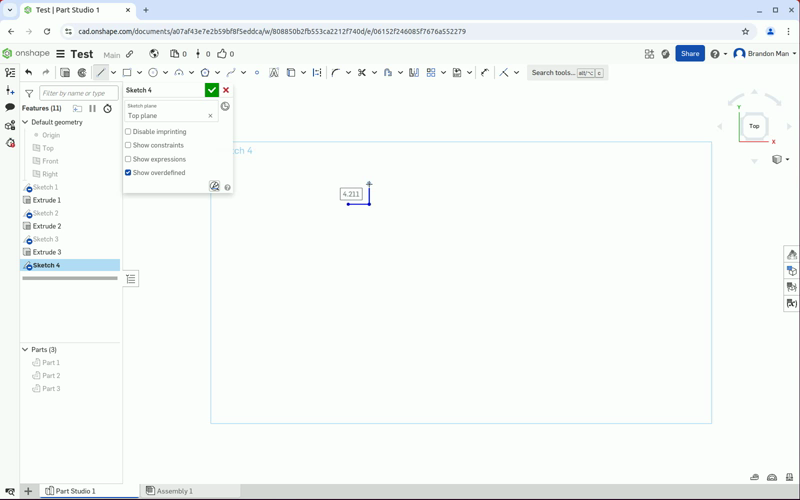
mouse_move(399, 183)
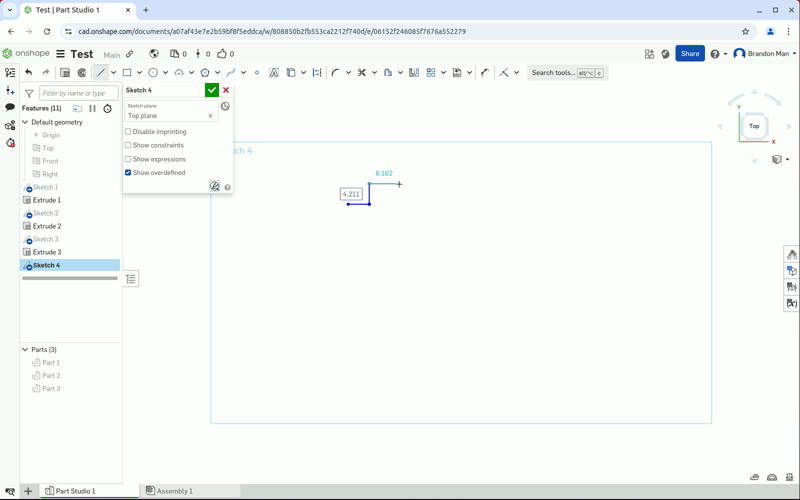
mouse_move(348, 183)
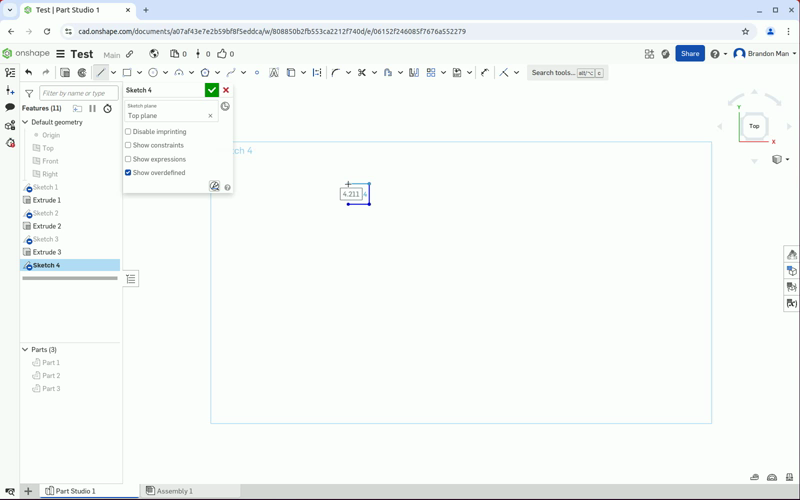
click(348, 183)
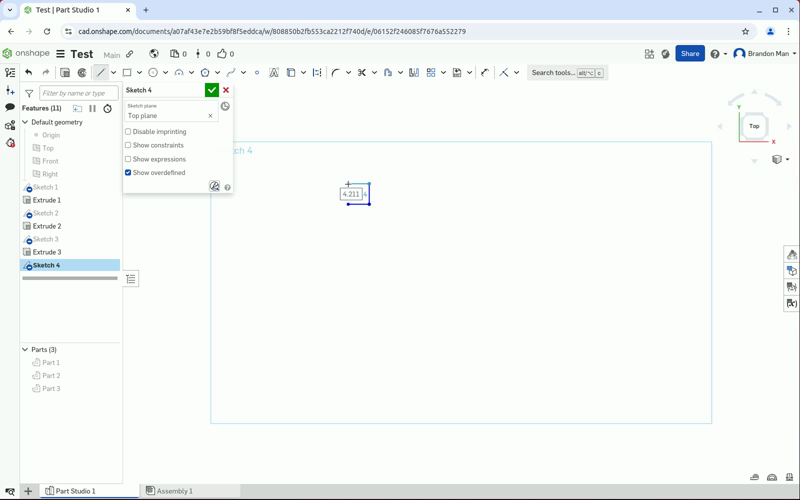
key_up(shift)
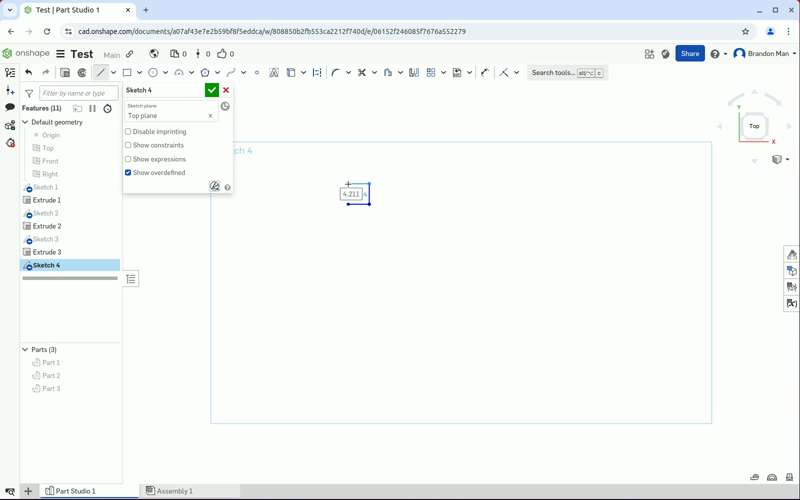
mouse_move(378, 183)
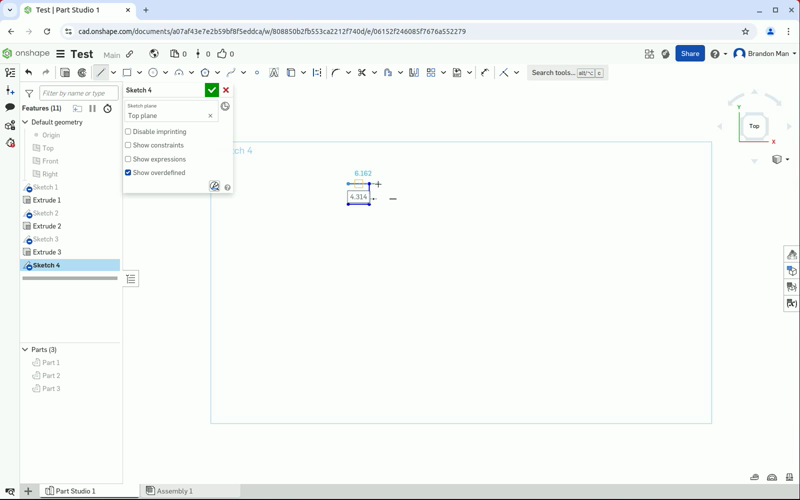
key_down(shift)
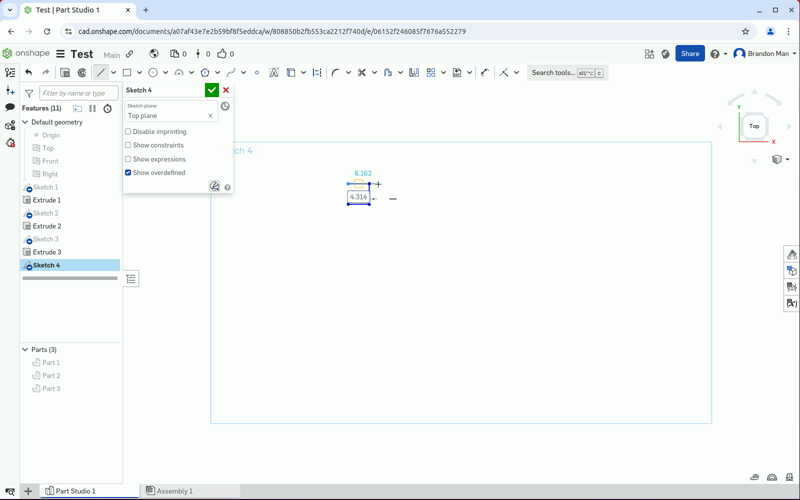
mouse_move(348, 204)
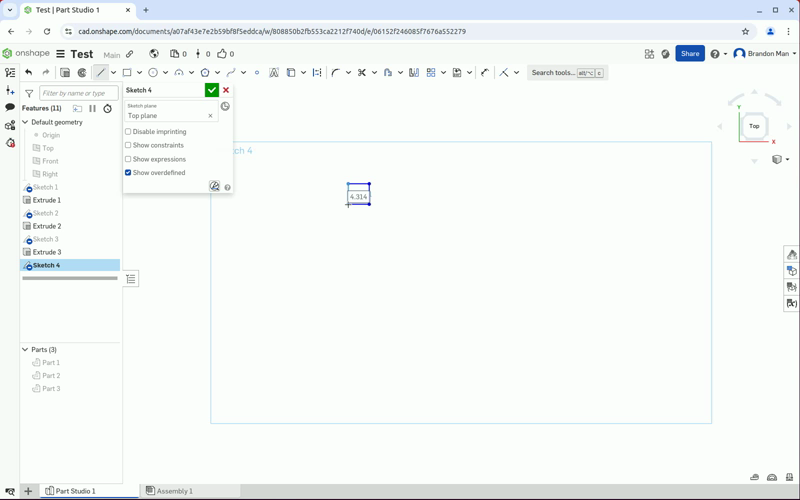
key_up(shift)
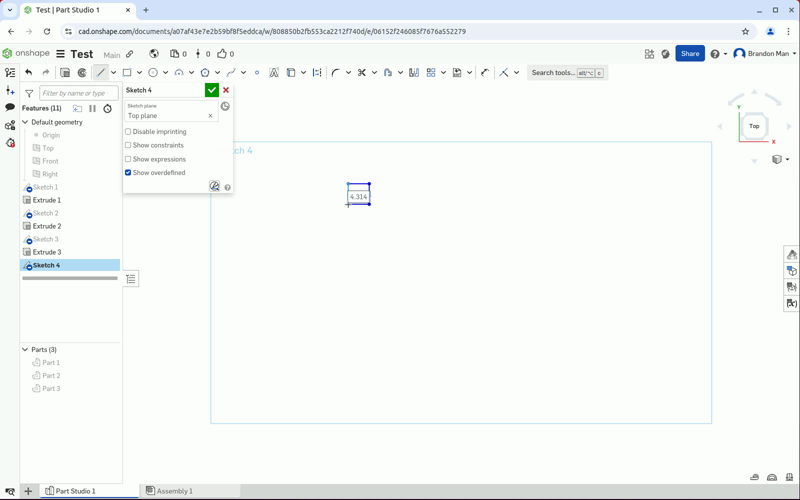
click(348, 204)
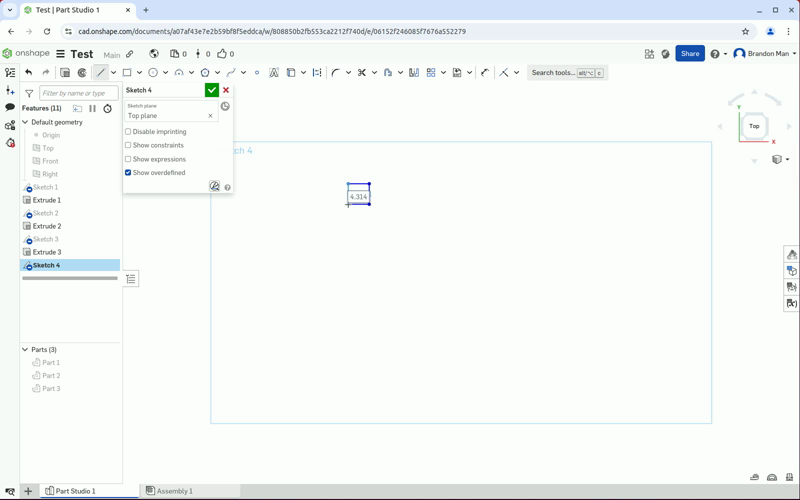
key(esc)
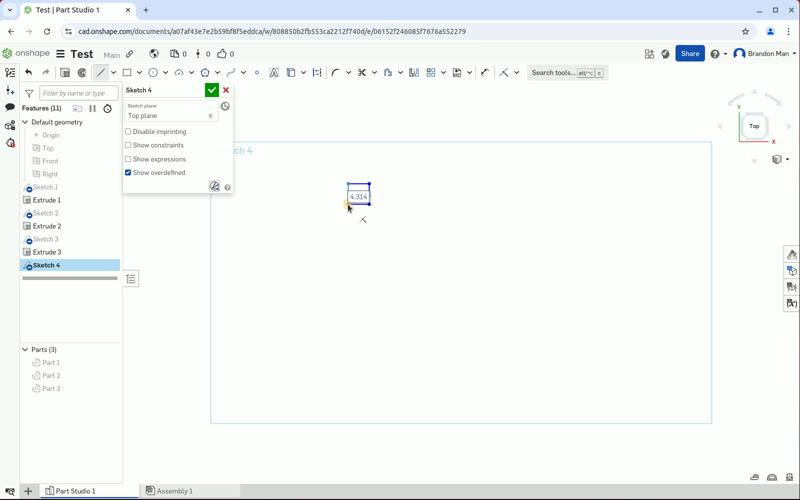
mouse_move(353, 200)
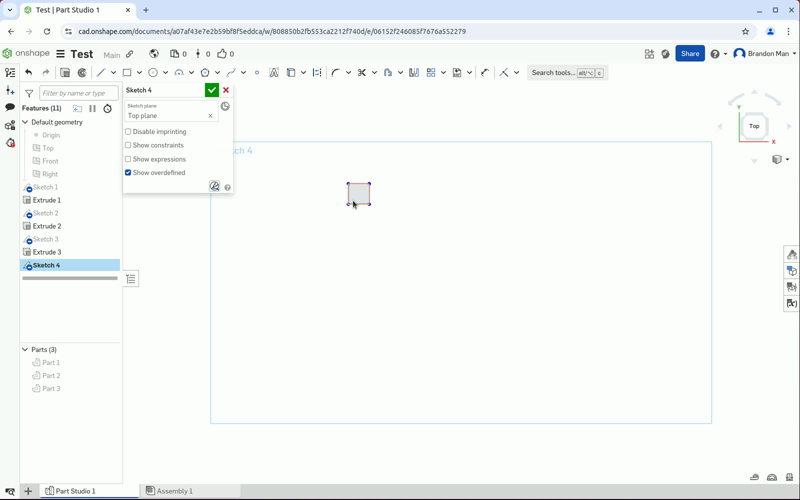
scroll(6)
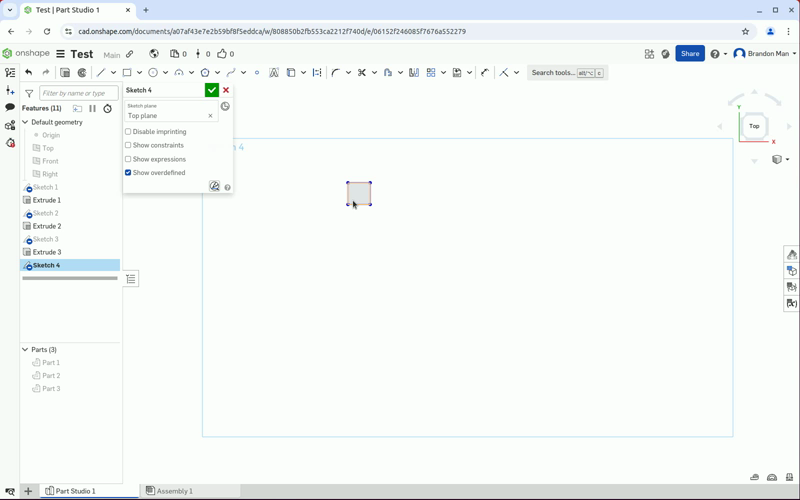
scroll(6)
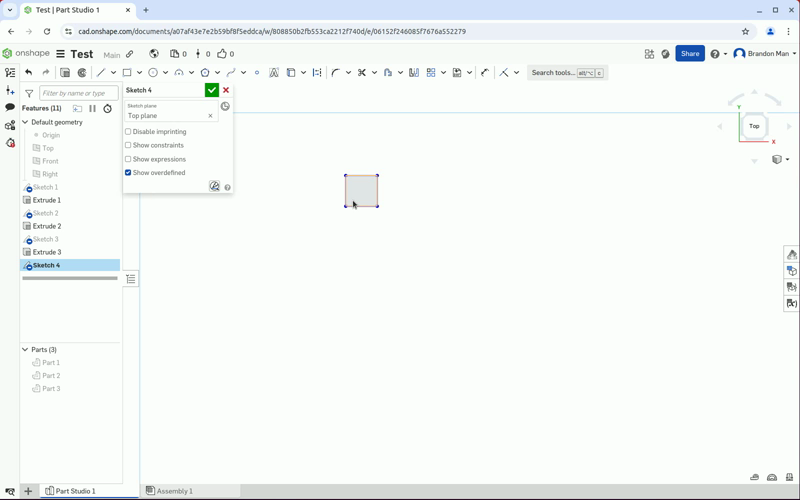
scroll(6)
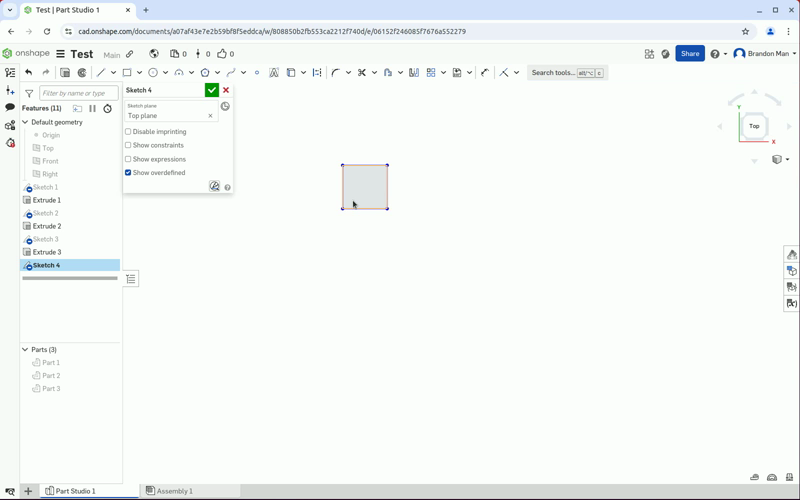
scroll(6)
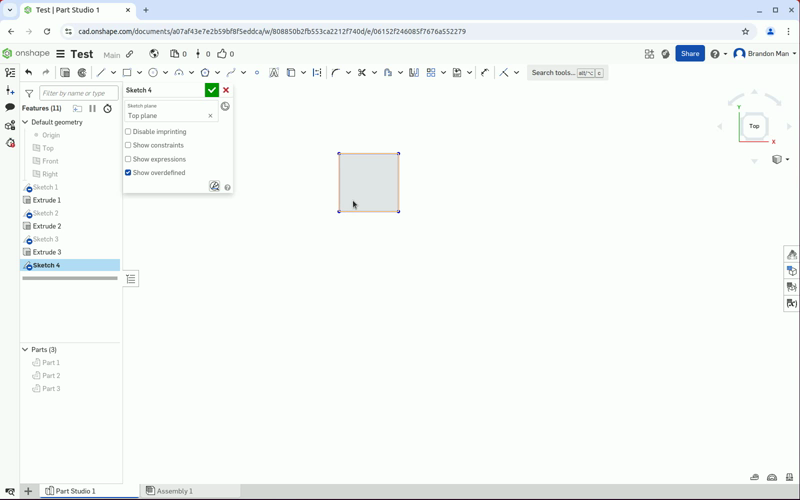
scroll(6)
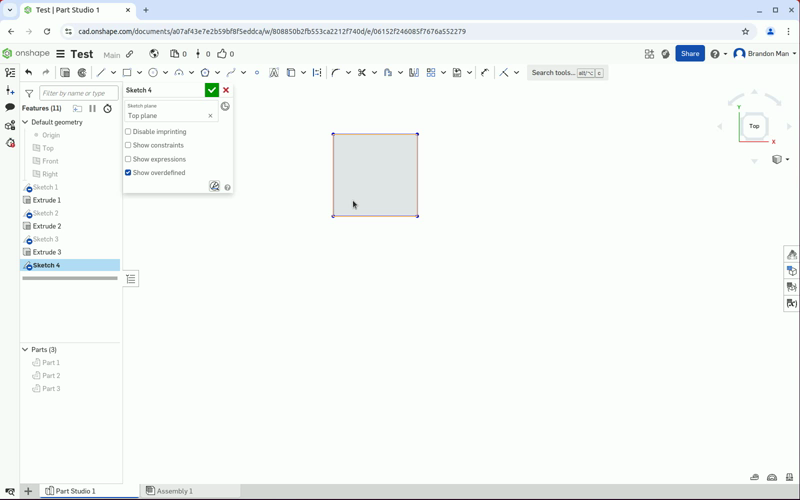
scroll(6)
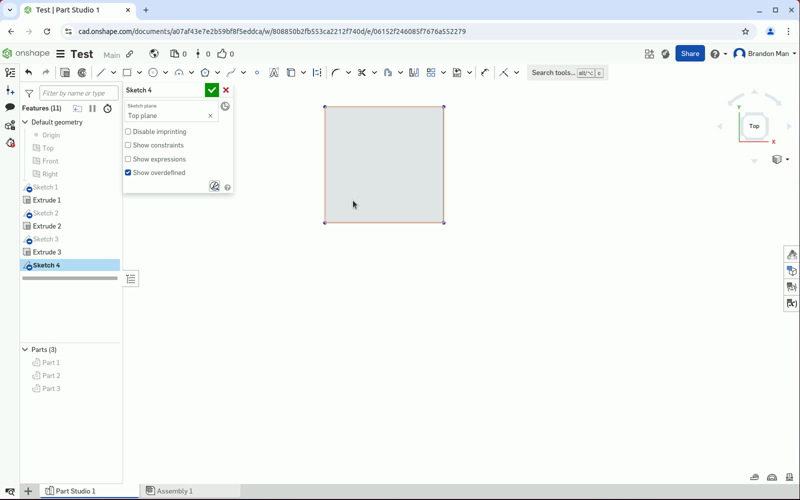
scroll(6)
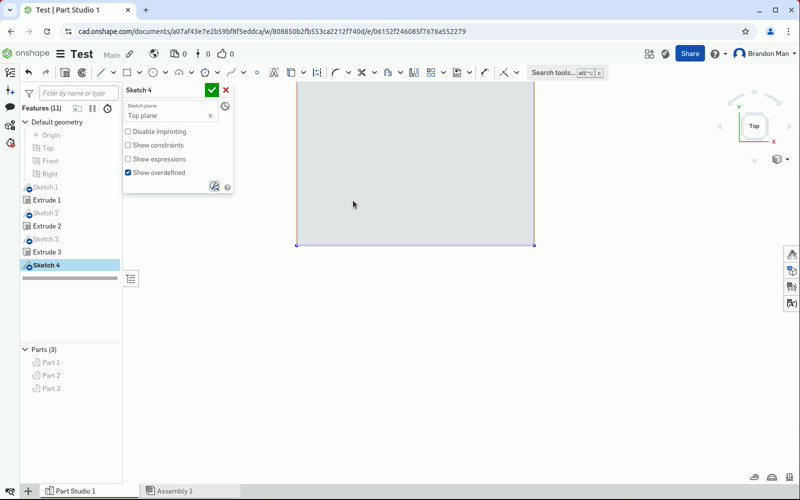
click(353, 200)
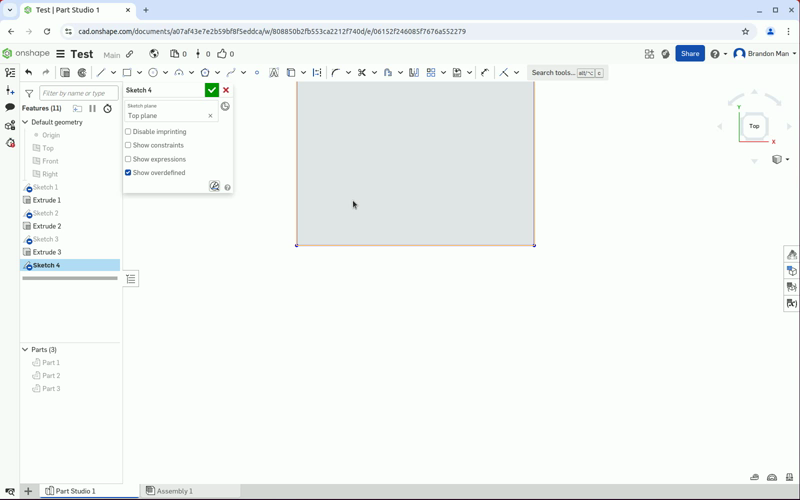
scroll(-6)
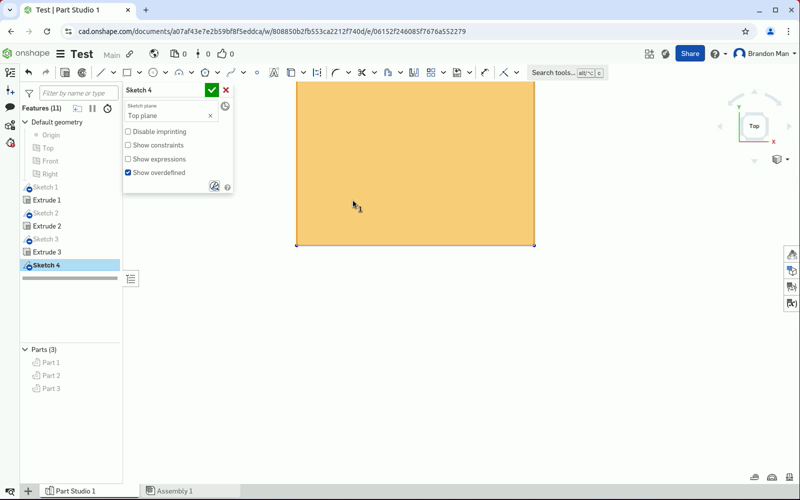
scroll(-6)
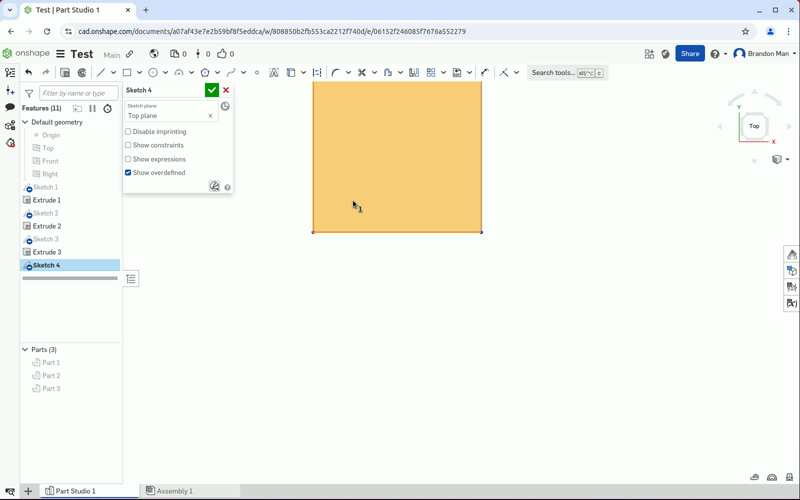
scroll(-6)
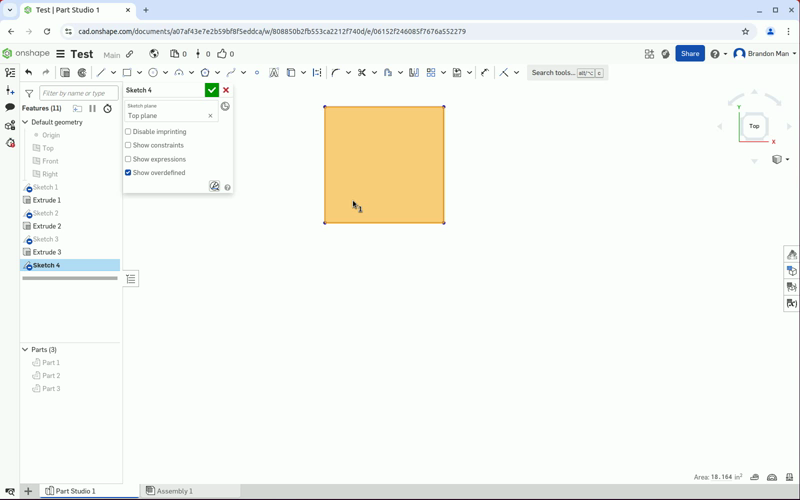
scroll(-6)
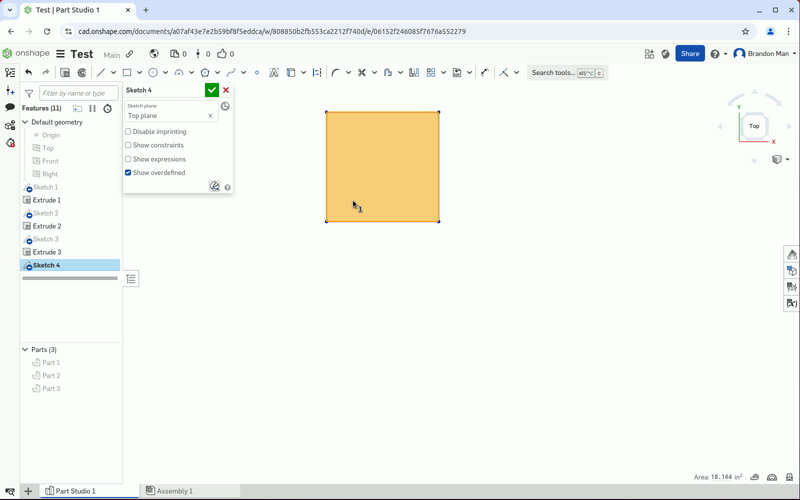
scroll(-6)
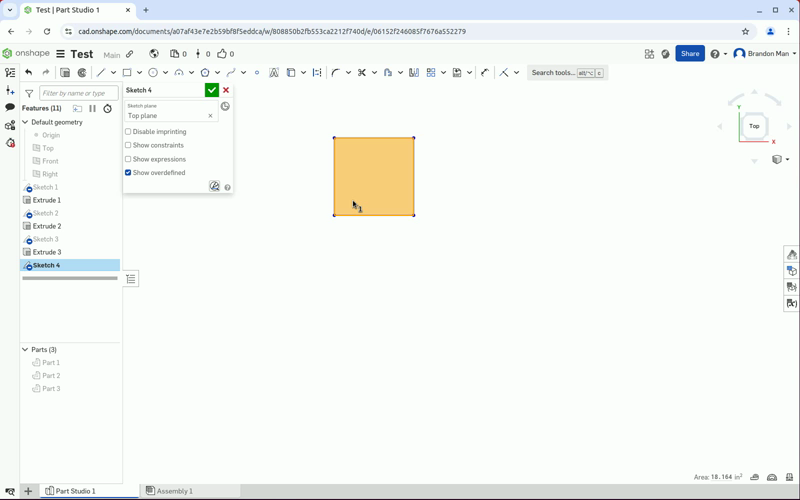
scroll(-6)
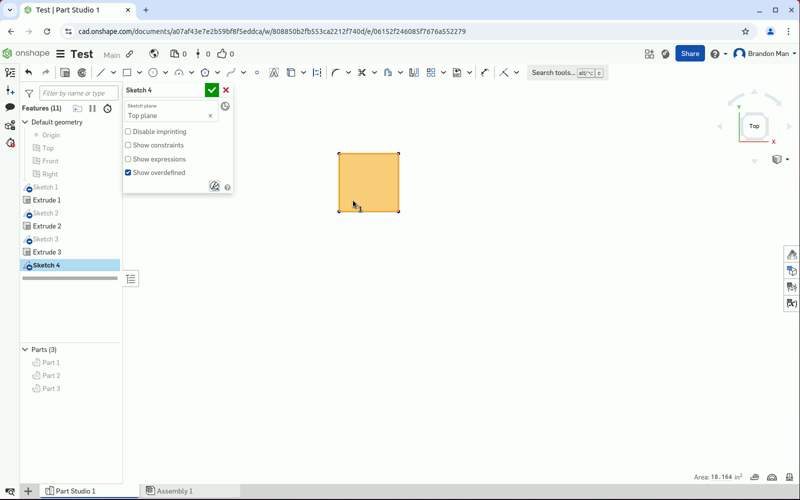
scroll(-6)
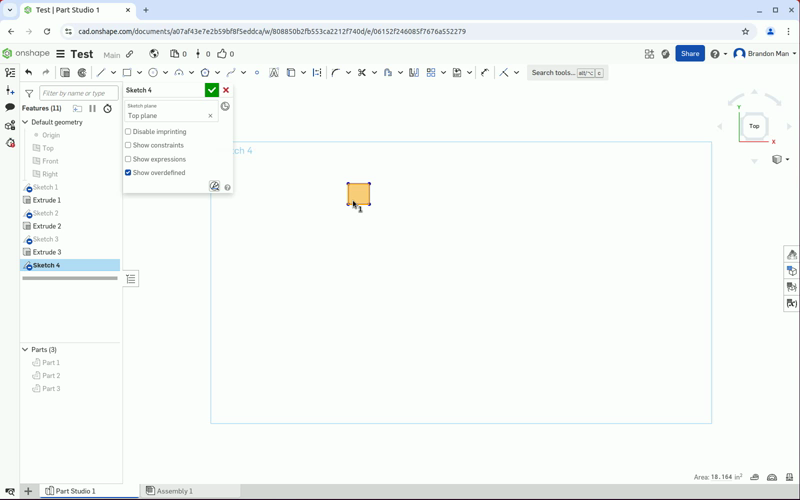
mouse_move(73, 352)
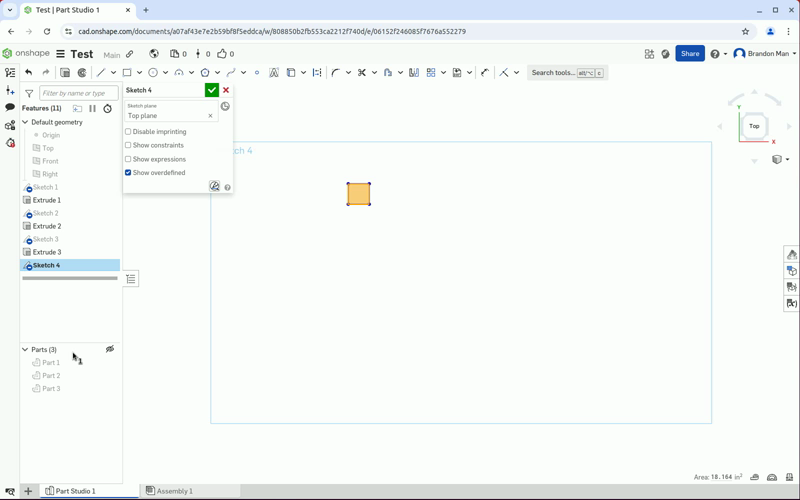
key(shift+y)
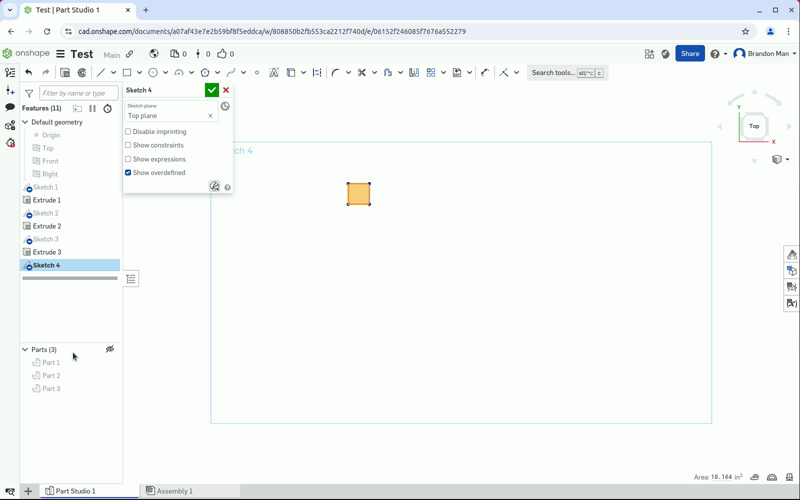
key(shift+e)
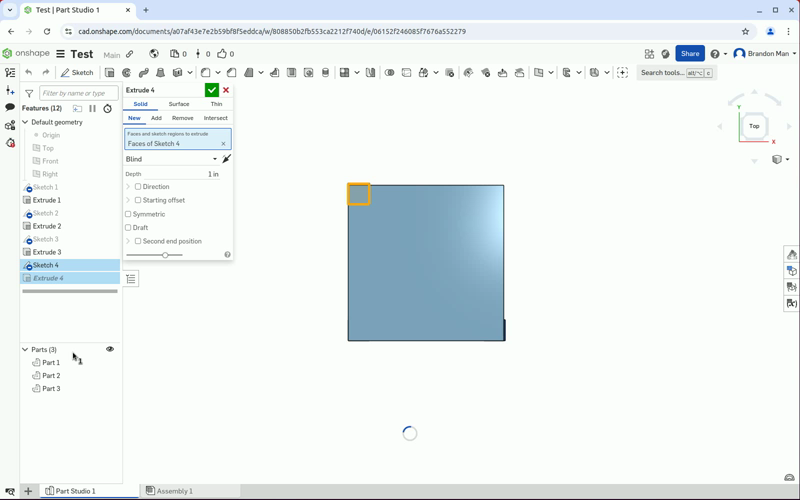
mouse_move(143, 106)
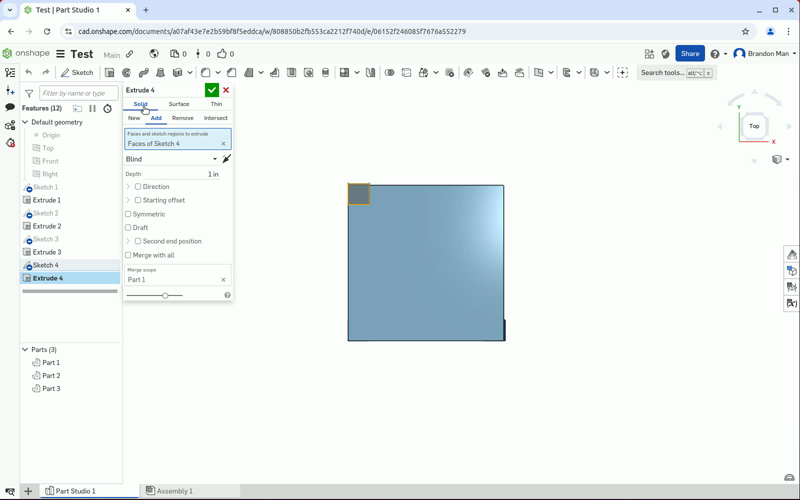
click(143, 106)
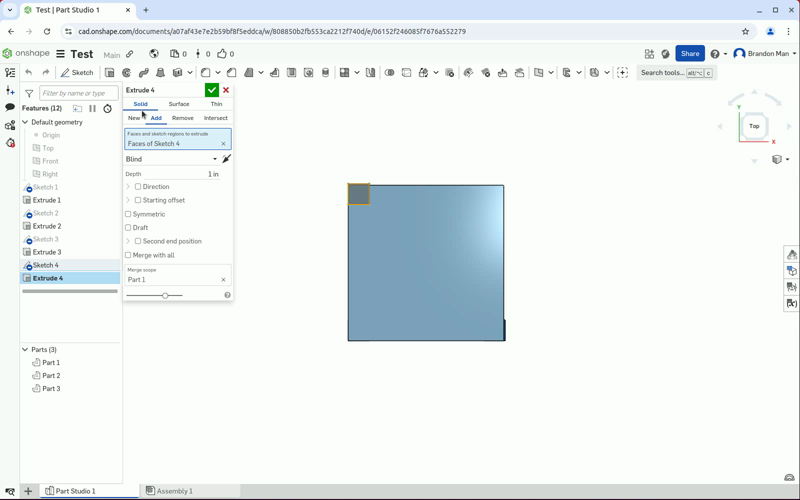
mouse_move(137, 120)
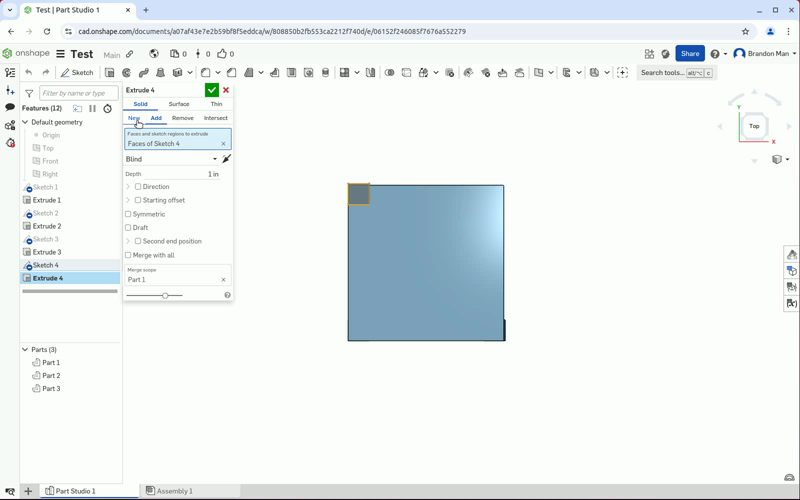
click(137, 120)
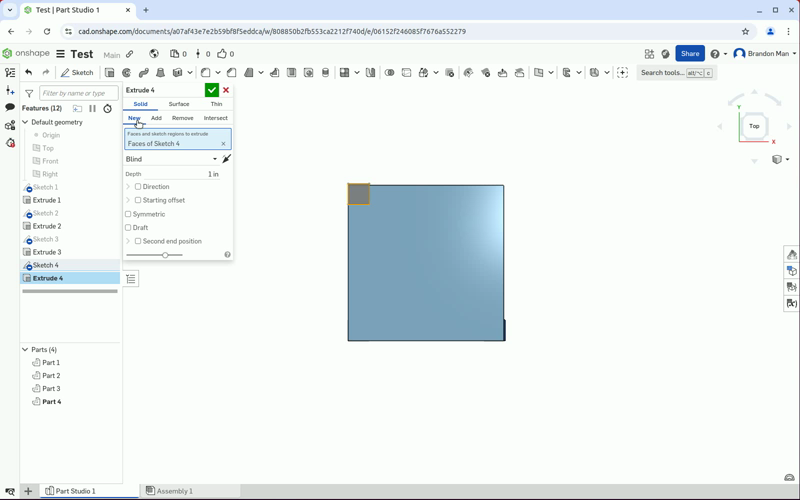
key(tab, 4)
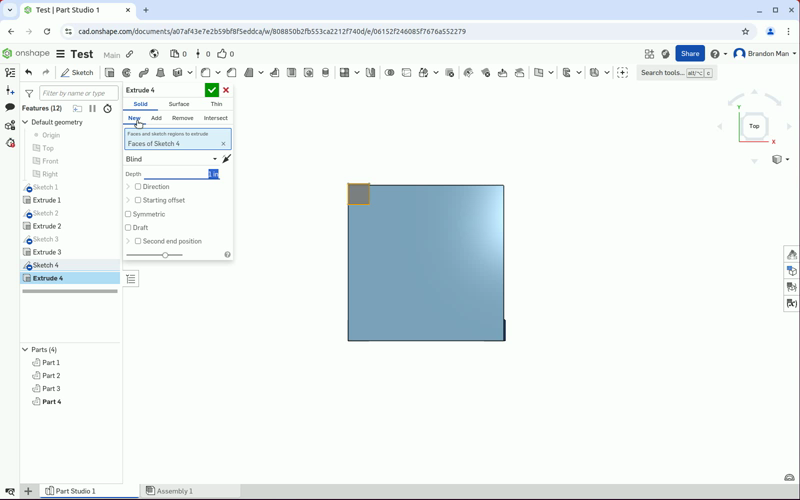
text(-7.943)
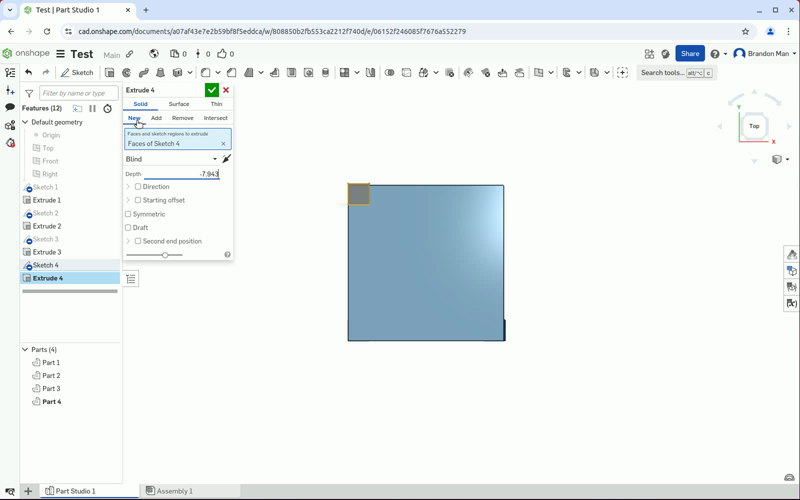
key(enter)
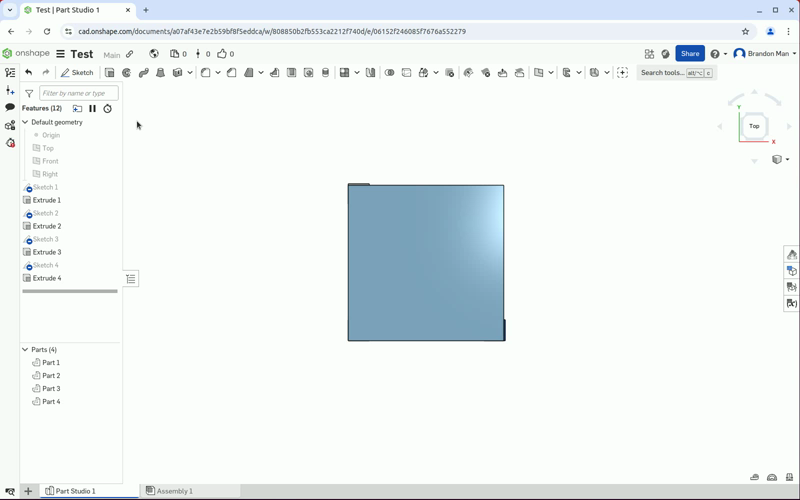
key(shift+h)
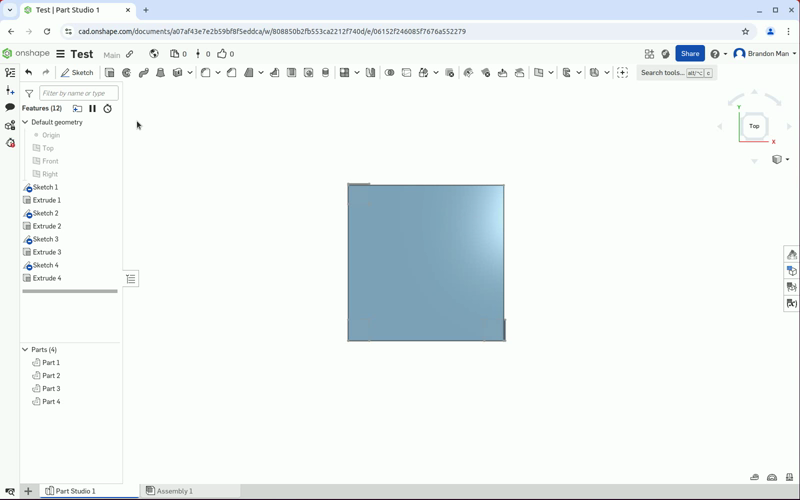
key(shift+h)
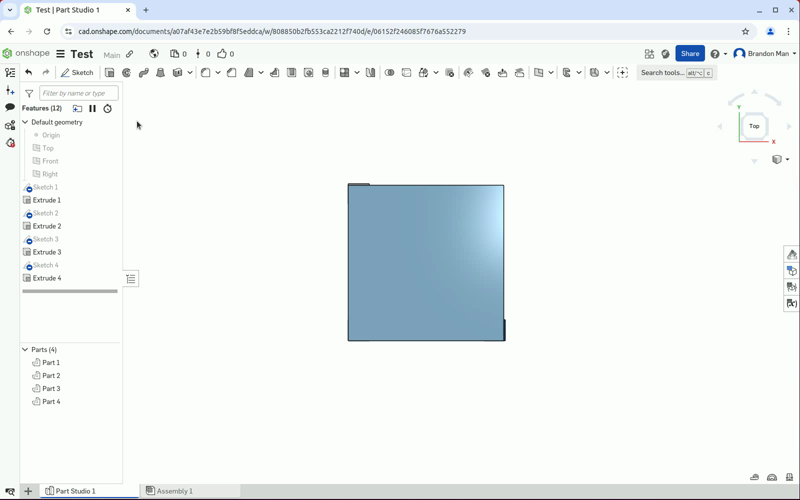
mouse_move(73, 189)
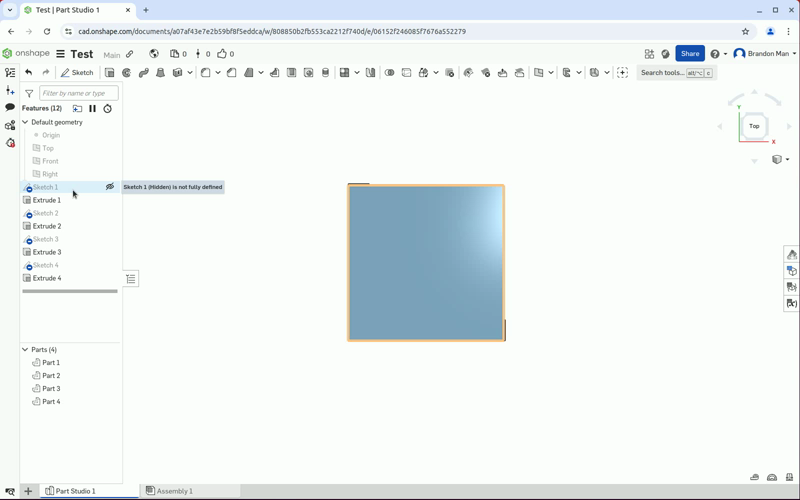
click(73, 189)
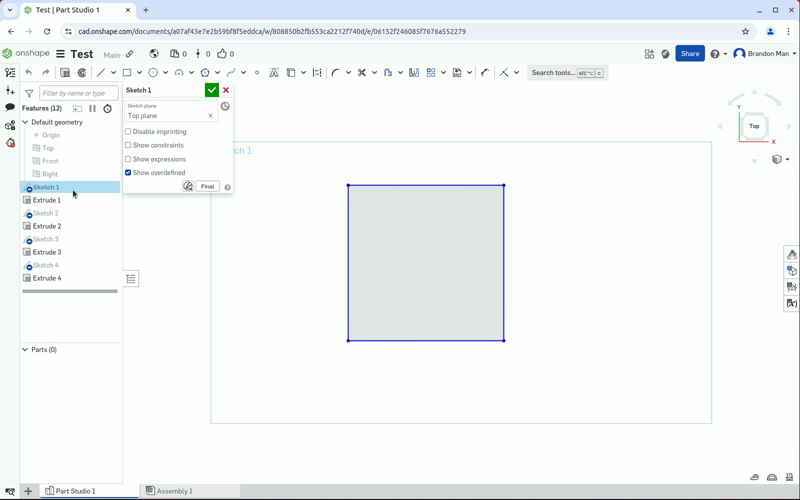
mouse_move(229, 92)
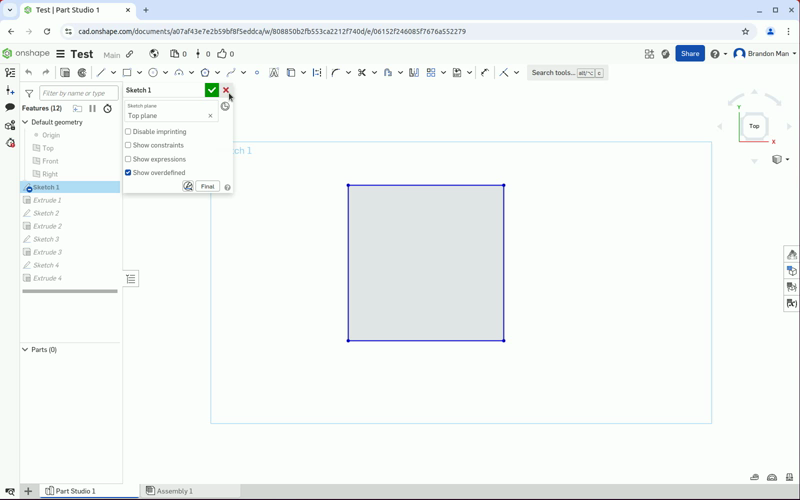
click(229, 92)
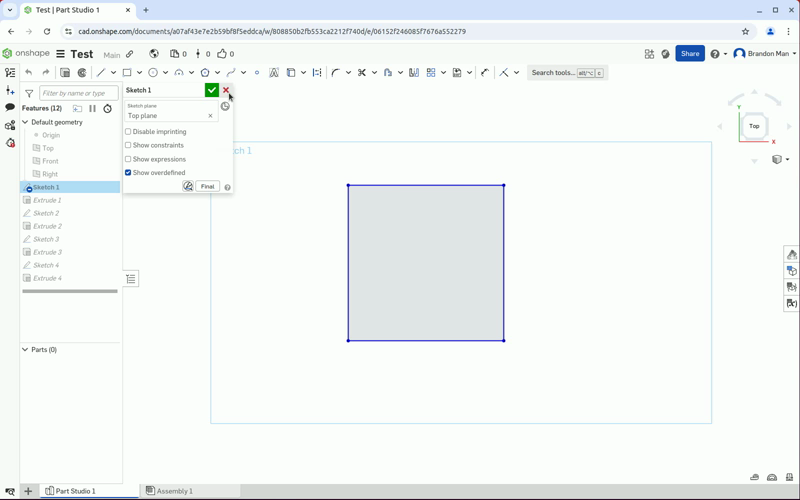
key(shift+s)
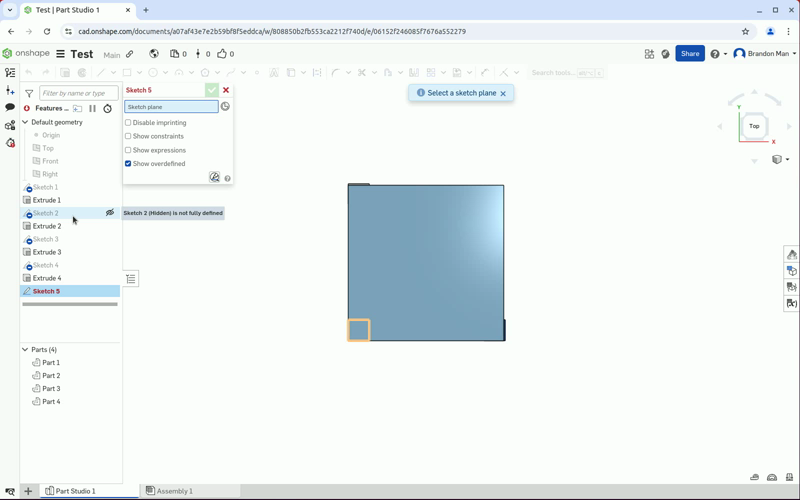
scroll(3)
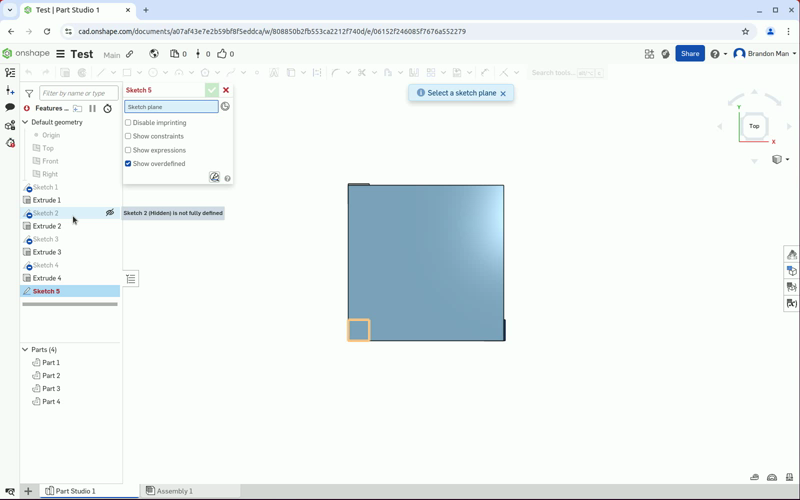
mouse_move(73, 150)
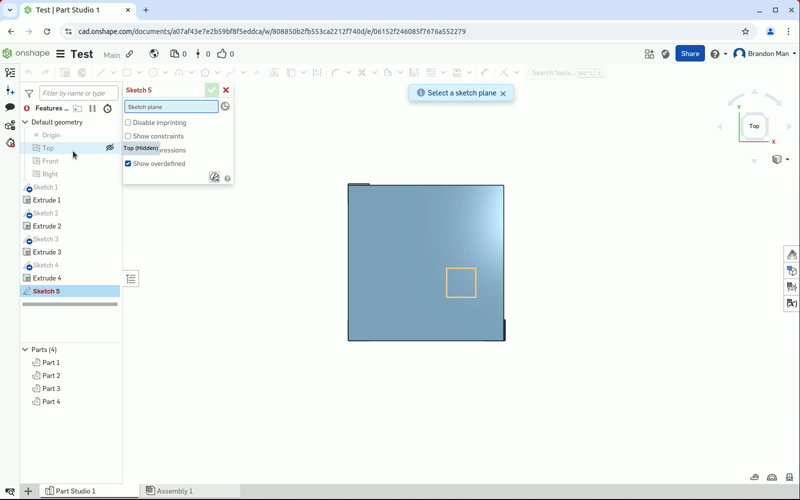
click(73, 150)
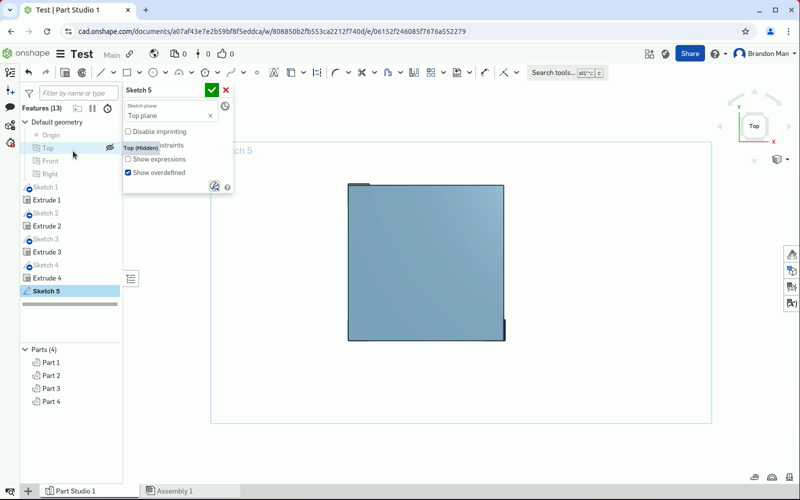
mouse_move(73, 352)
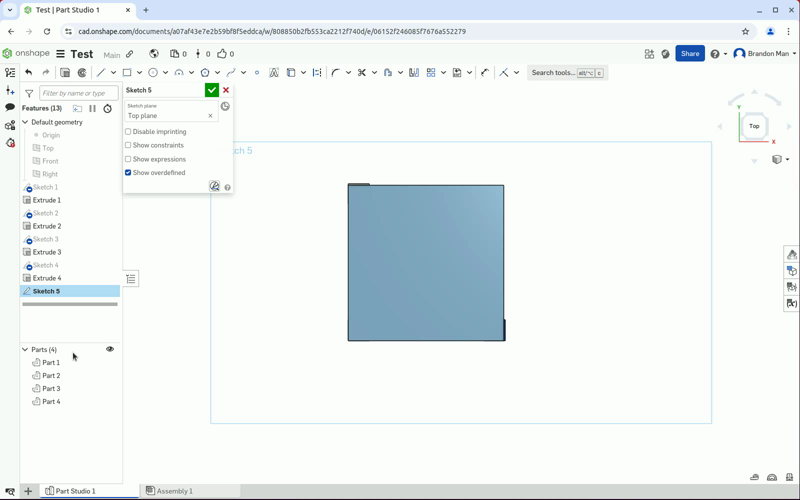
key(y)
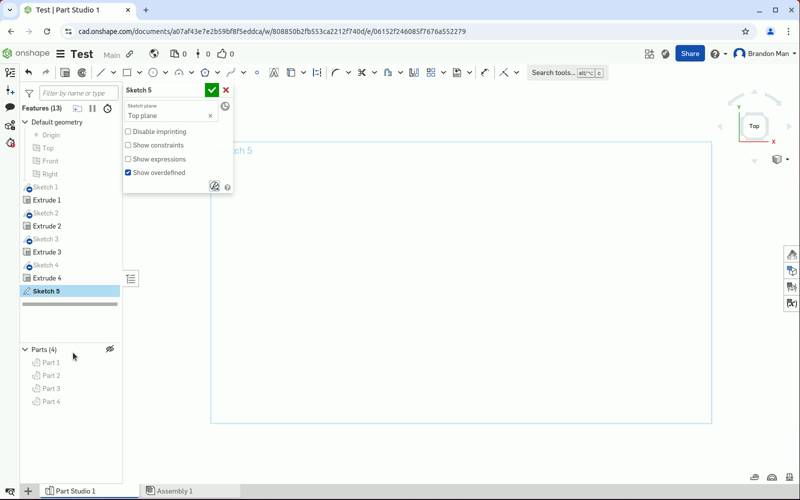
key(l)
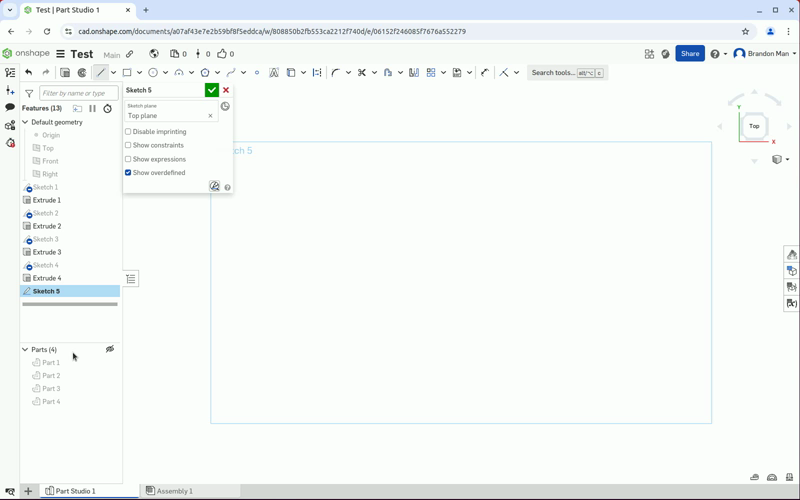
key_down(shift)
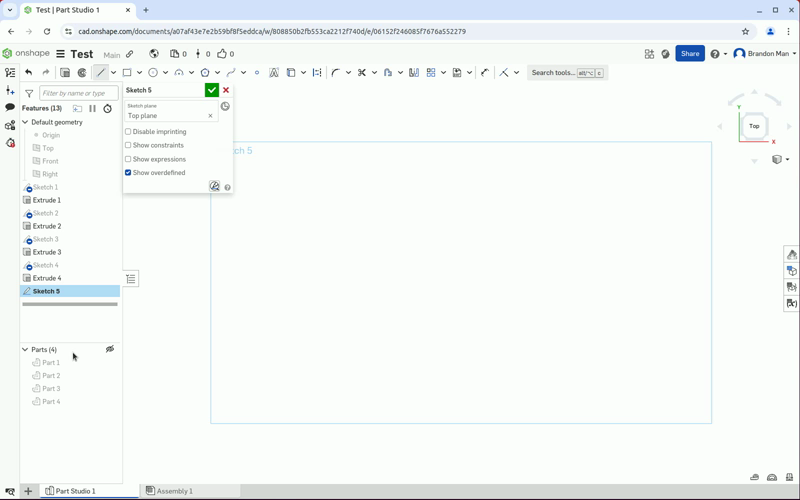
mouse_move(484, 204)
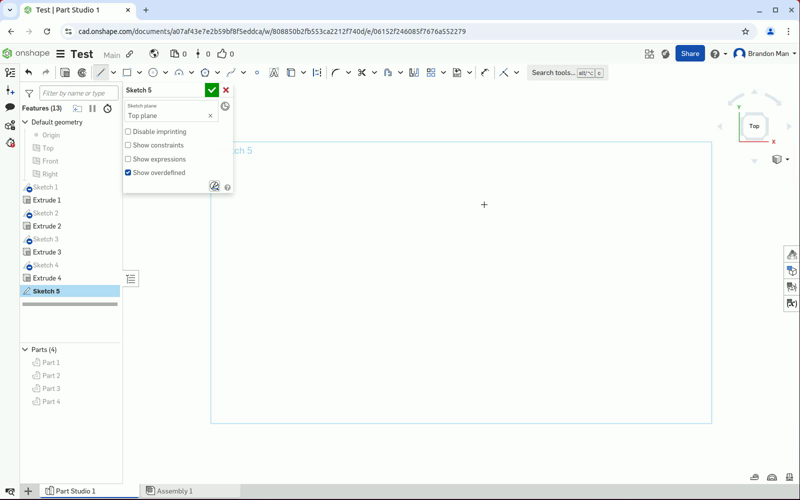
click(484, 204)
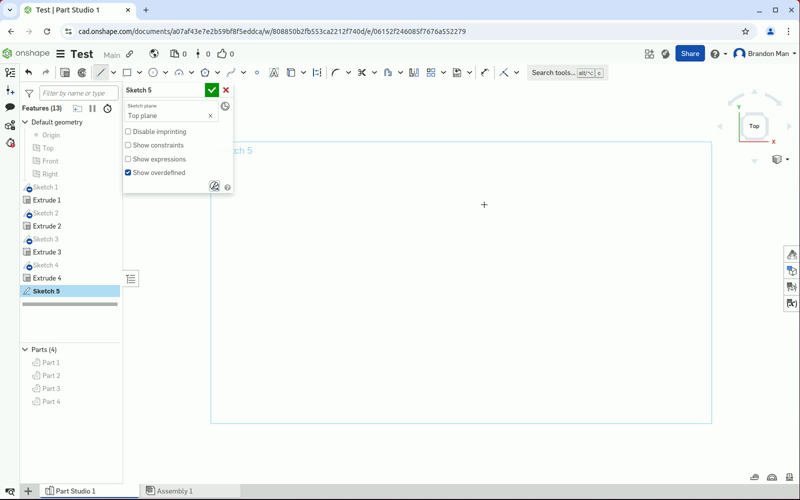
key_up(shift)
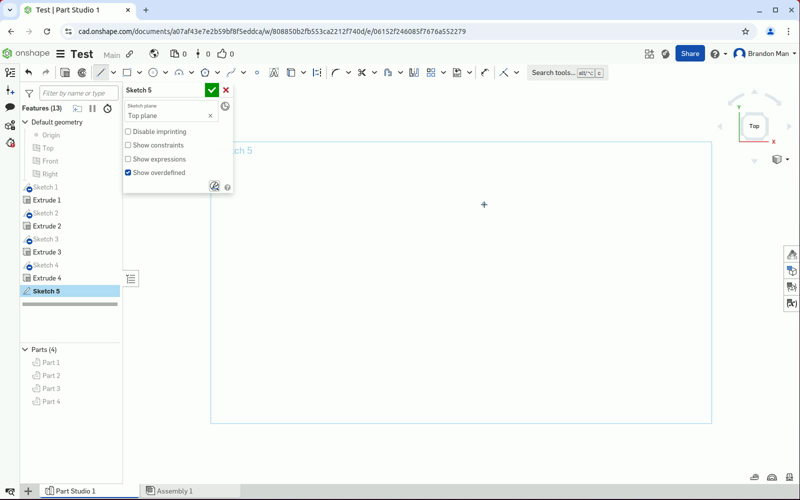
key_down(shift)
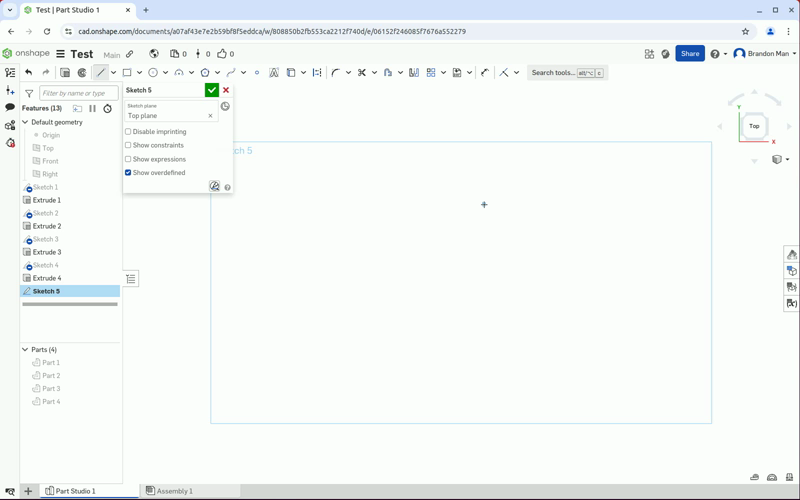
mouse_move(514, 204)
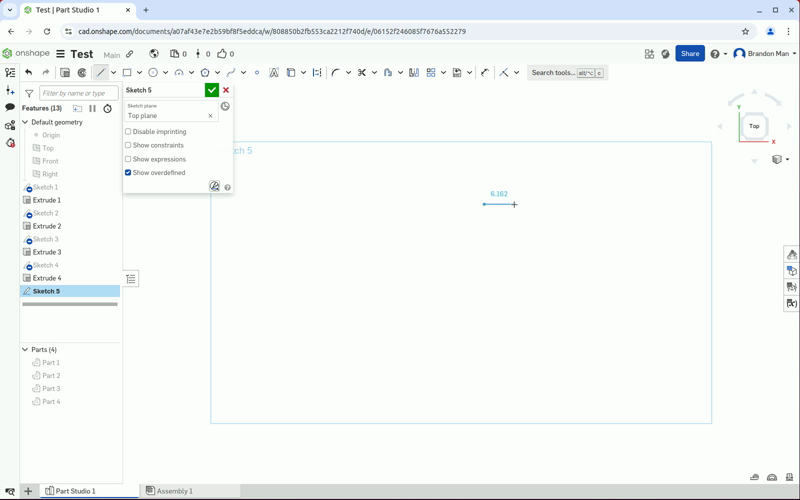
mouse_move(505, 204)
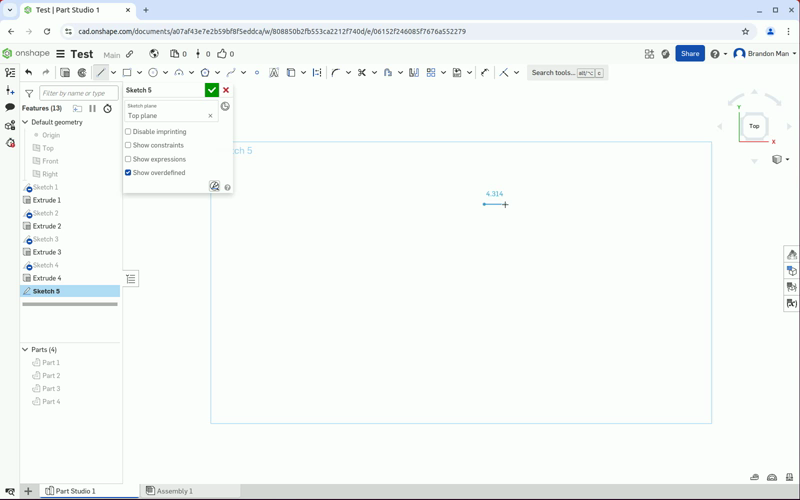
click(505, 204)
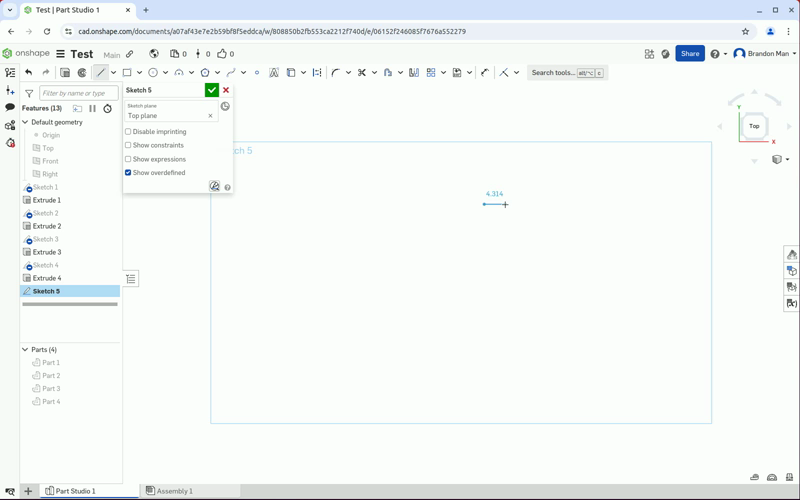
key_up(shift)
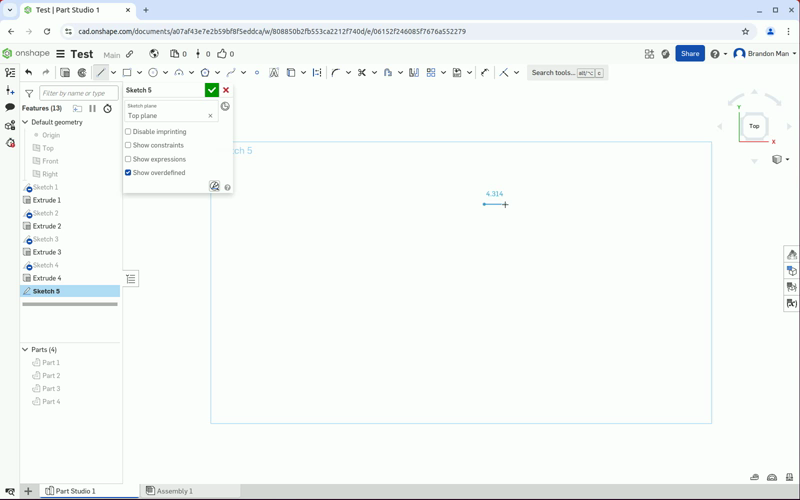
key_down(shift)
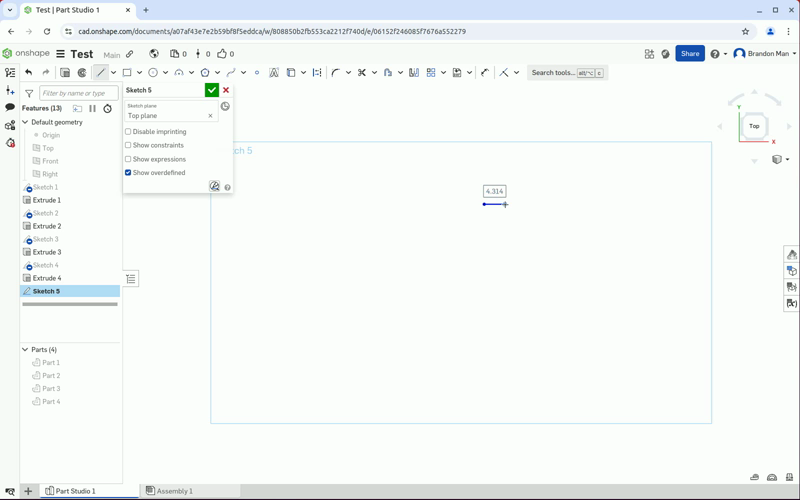
mouse_move(535, 204)
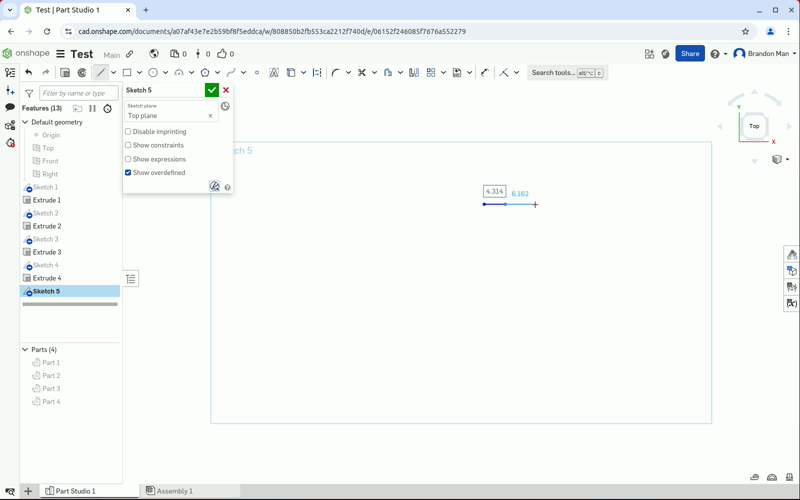
mouse_move(505, 183)
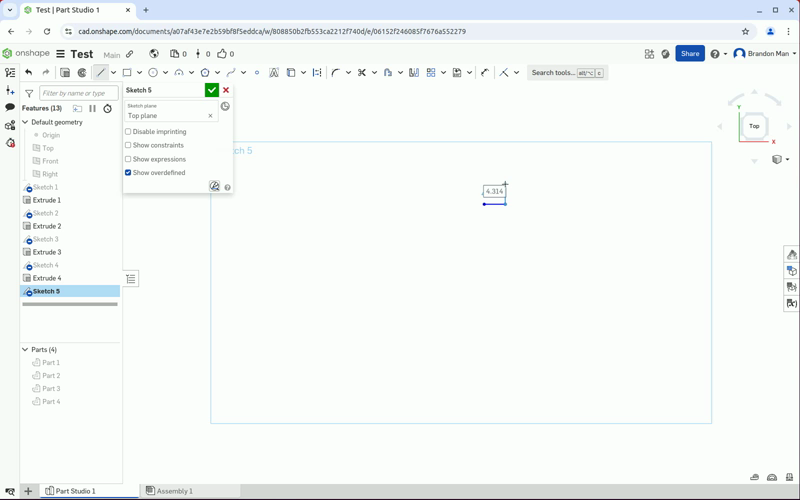
click(505, 183)
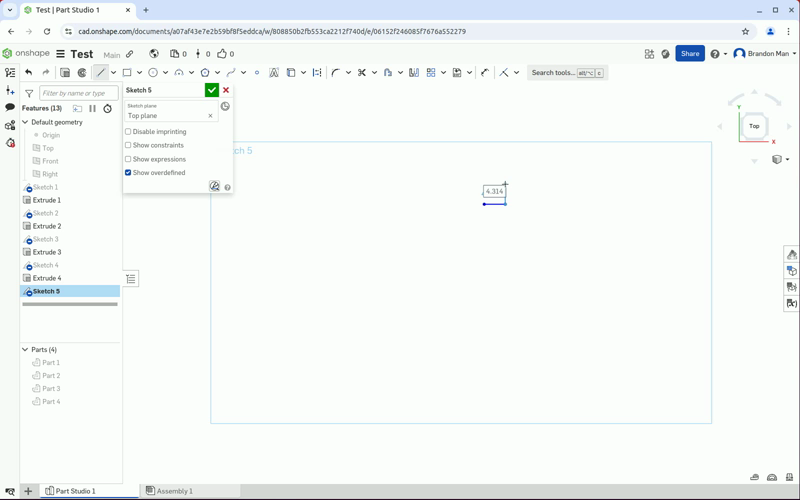
key_up(shift)
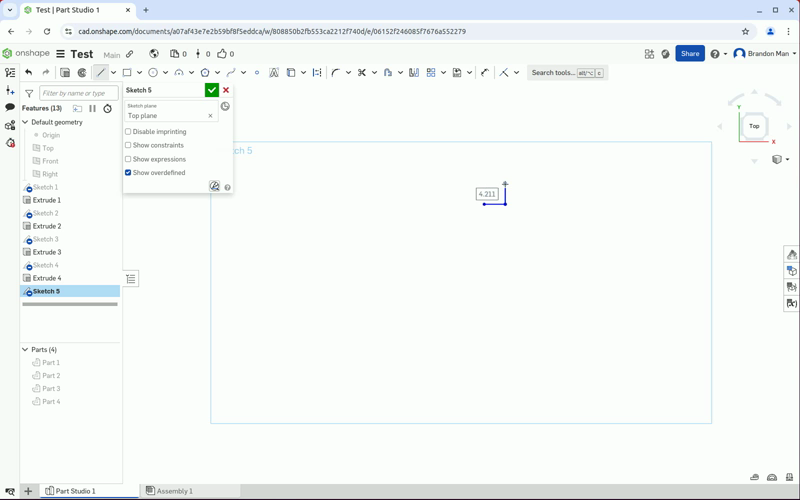
key_down(shift)
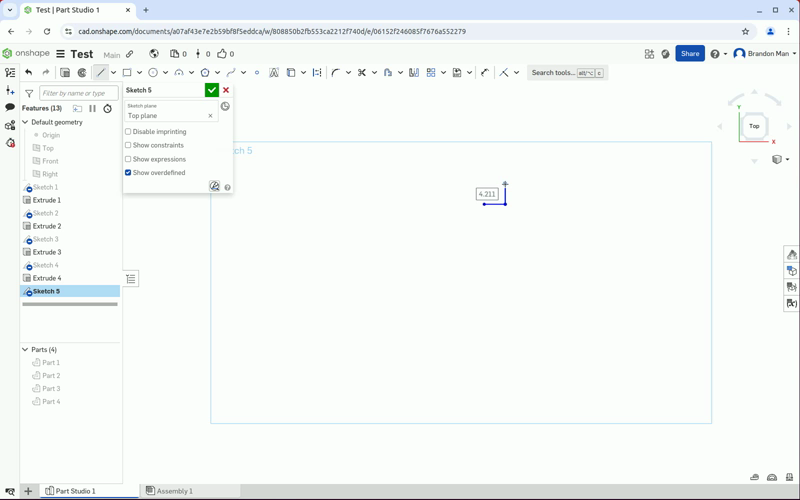
mouse_move(535, 183)
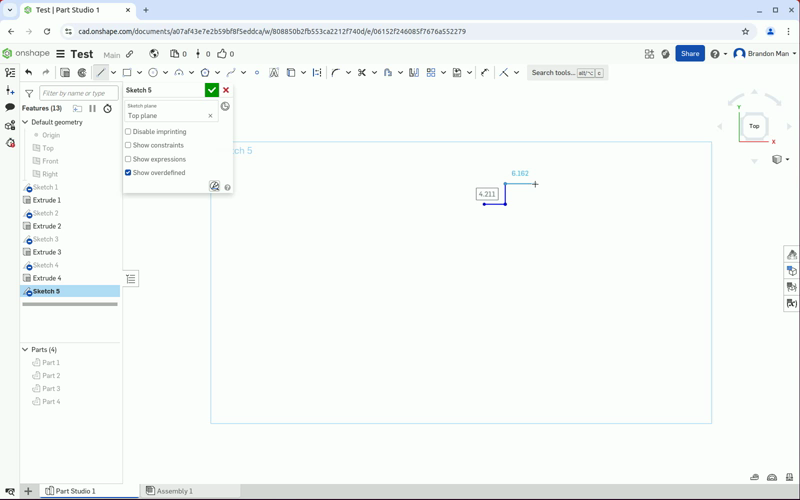
mouse_move(484, 183)
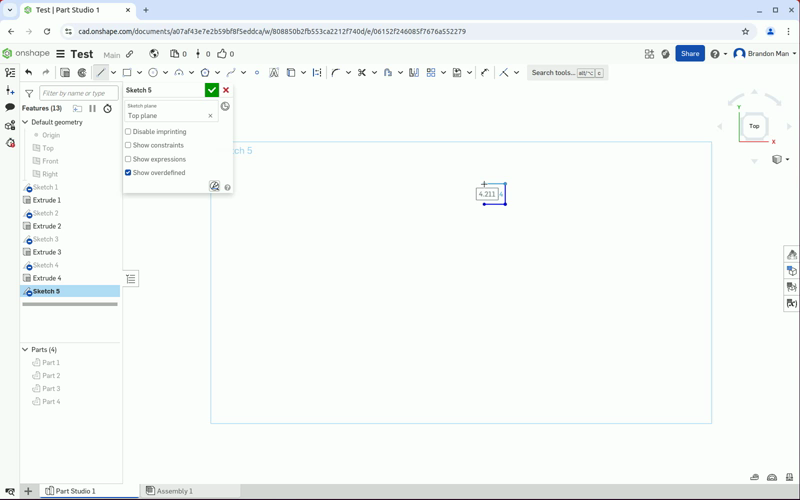
click(484, 183)
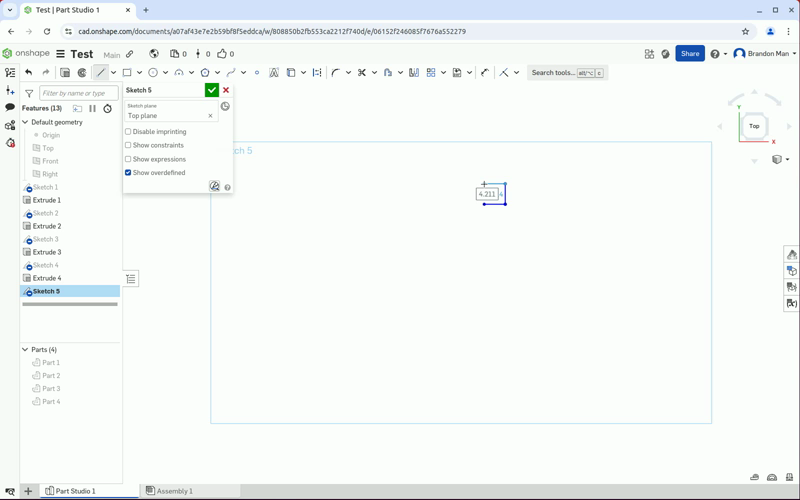
key_up(shift)
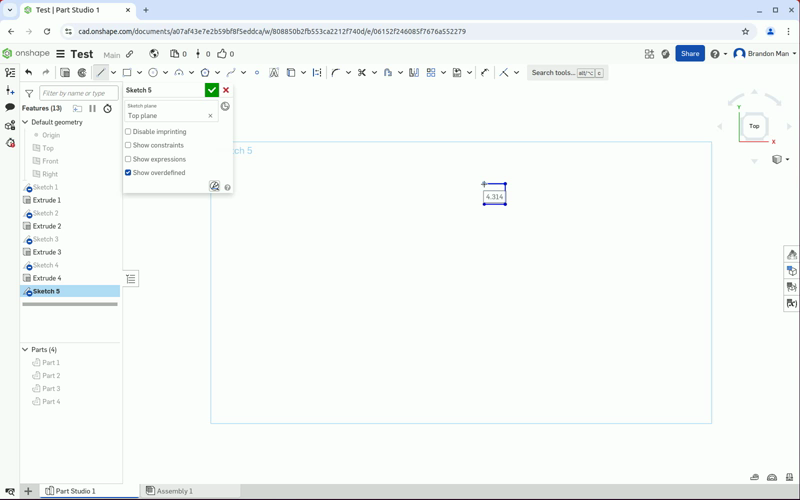
mouse_move(514, 183)
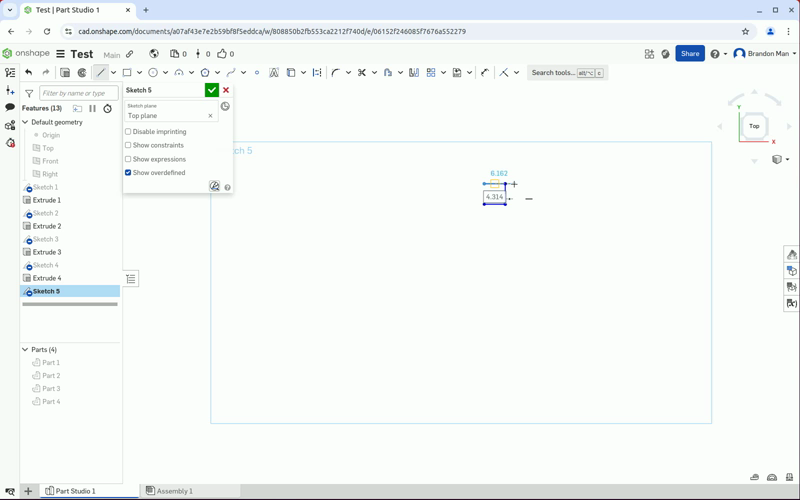
key_down(shift)
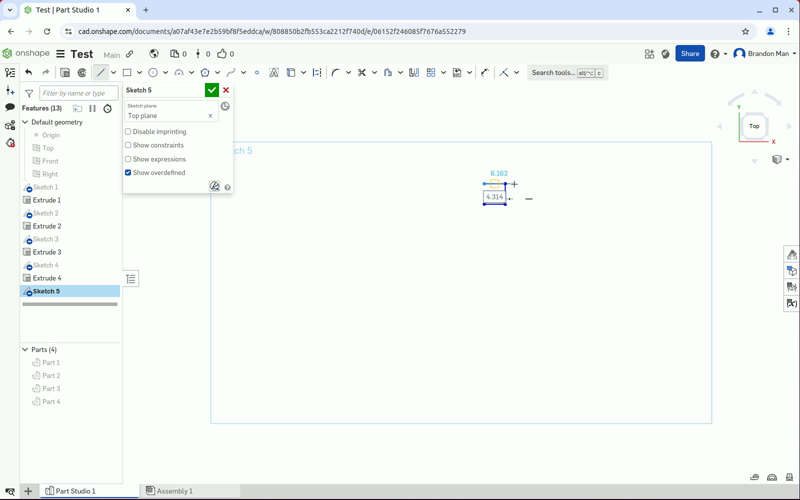
mouse_move(484, 204)
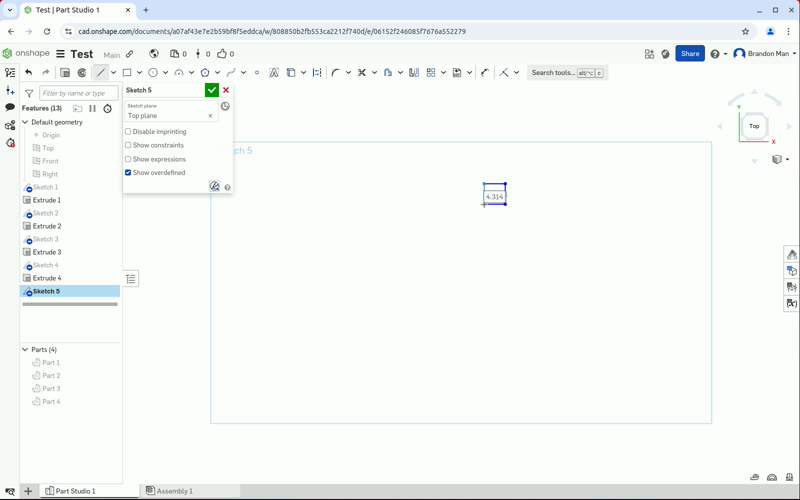
key_up(shift)
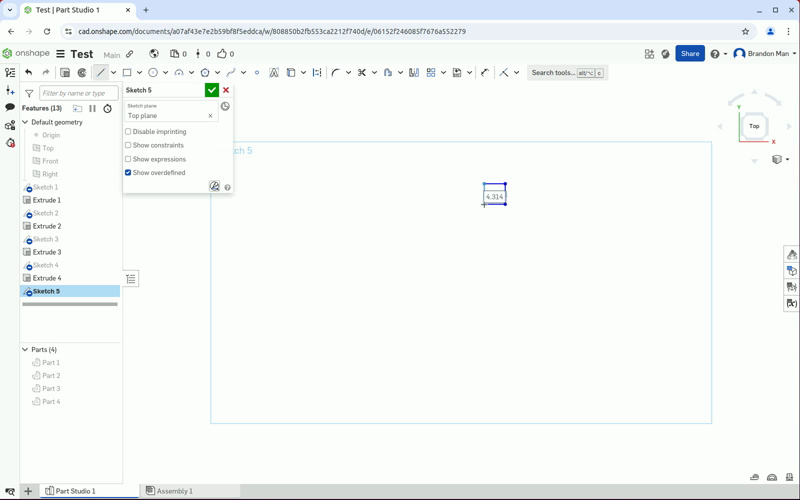
click(484, 204)
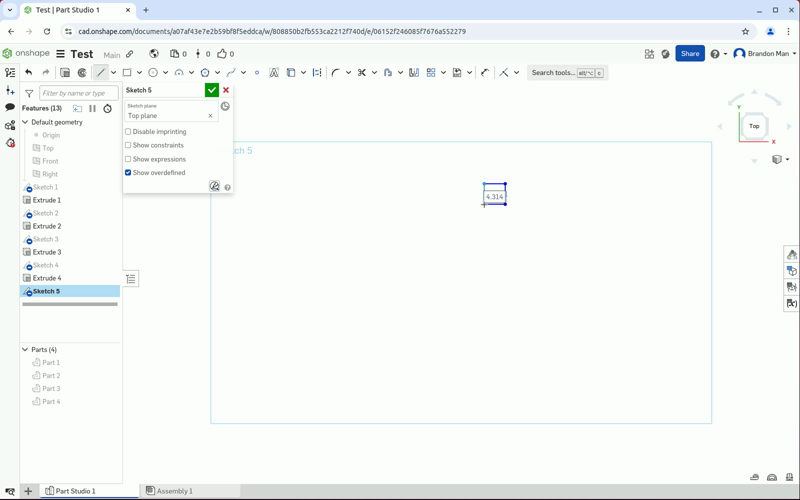
key(esc)
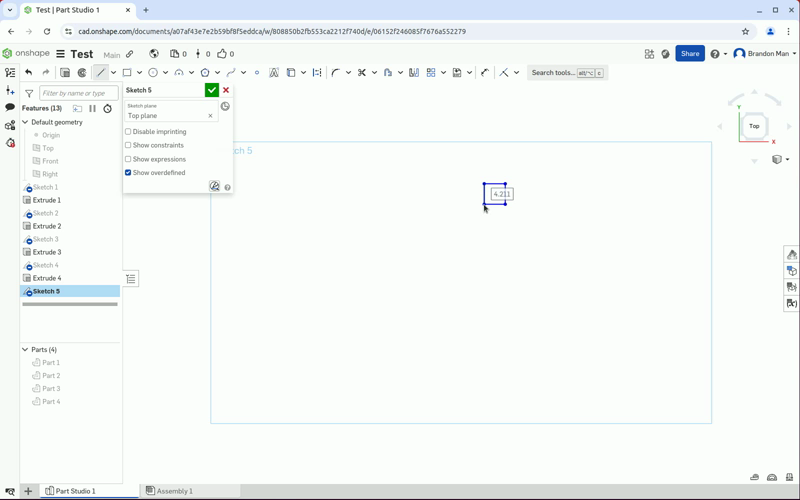
mouse_move(501, 202)
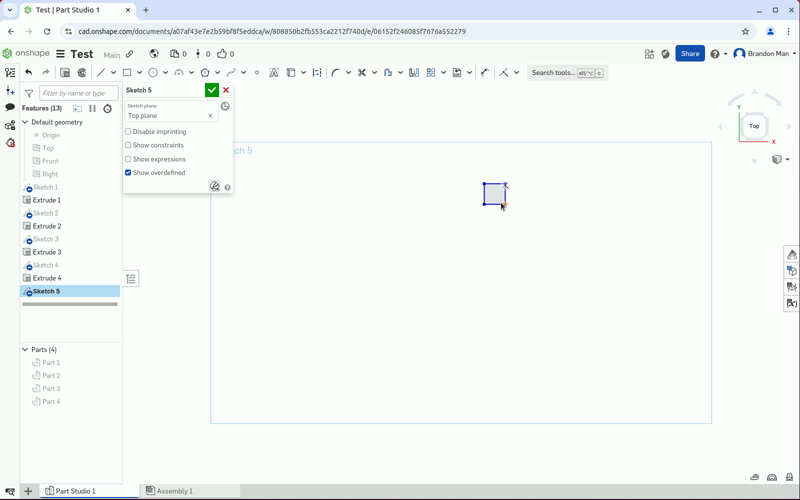
scroll(6)
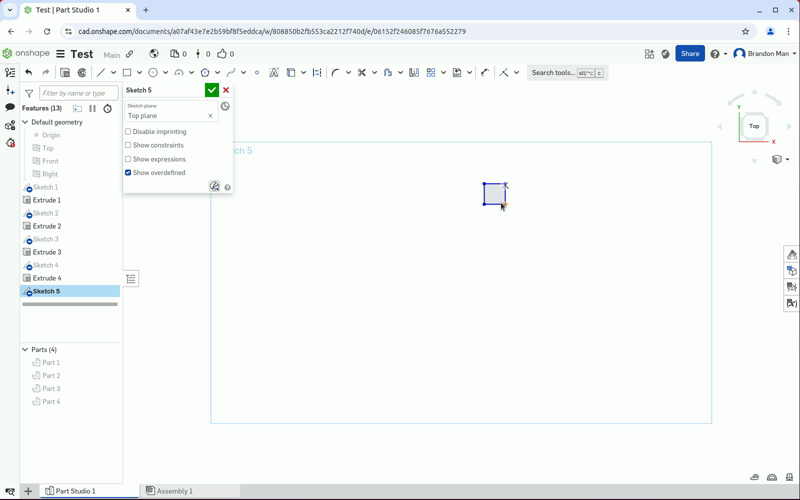
scroll(6)
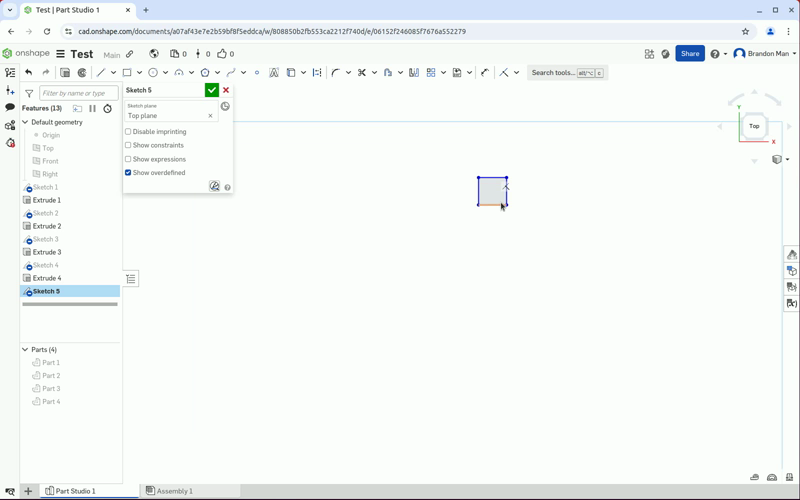
scroll(6)
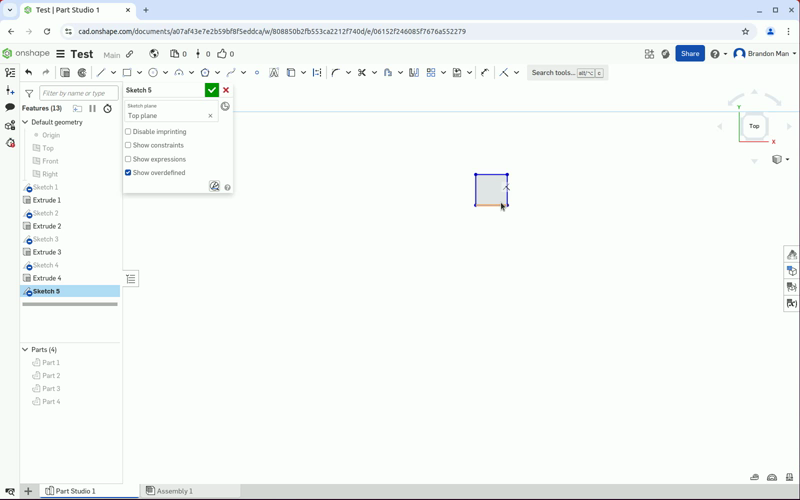
scroll(6)
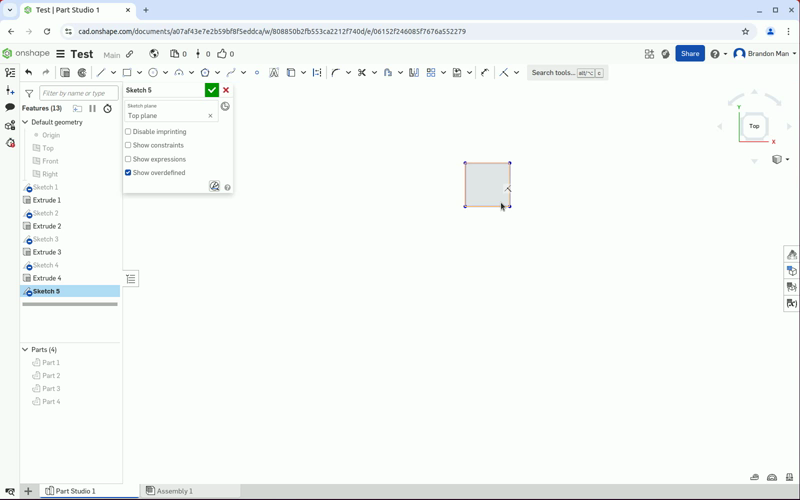
scroll(6)
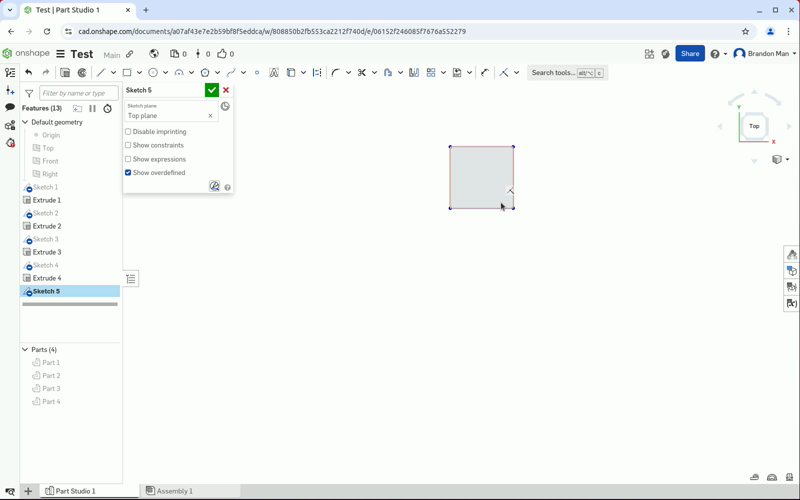
scroll(6)
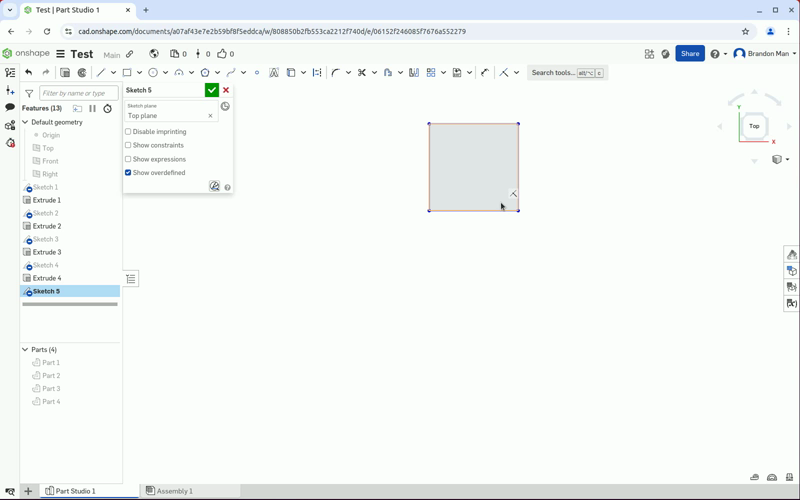
scroll(6)
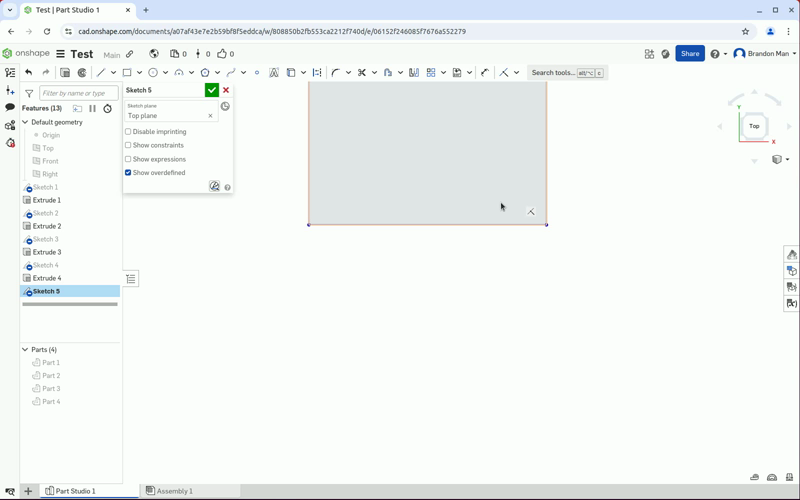
click(501, 202)
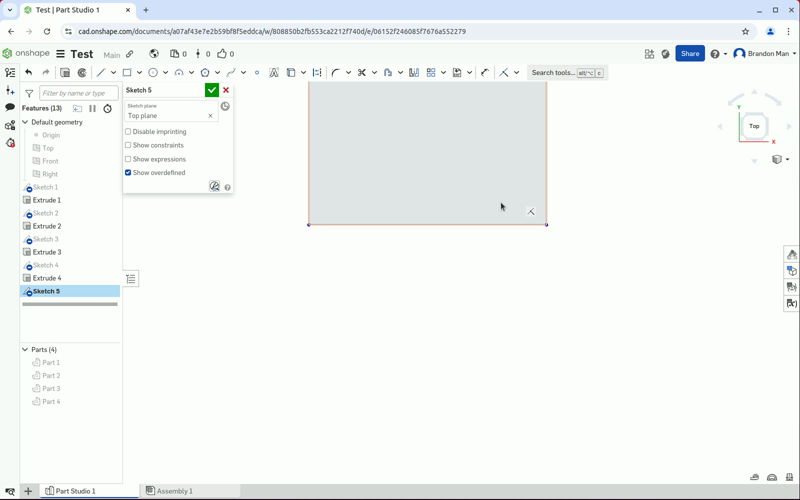
scroll(-6)
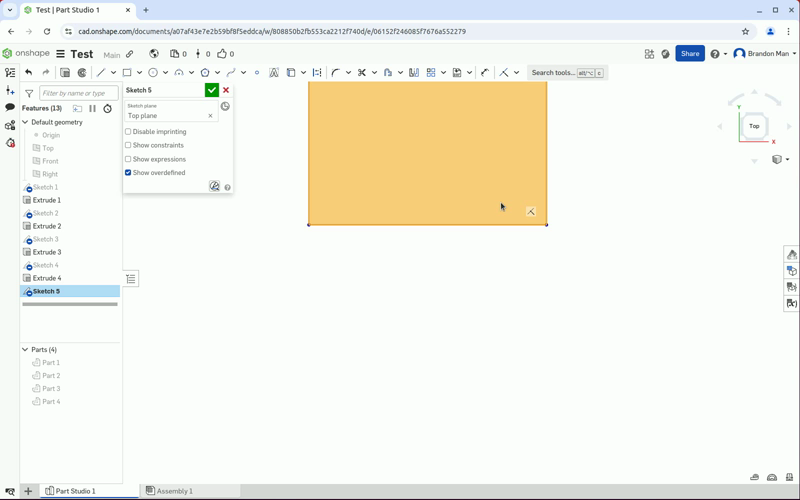
scroll(-6)
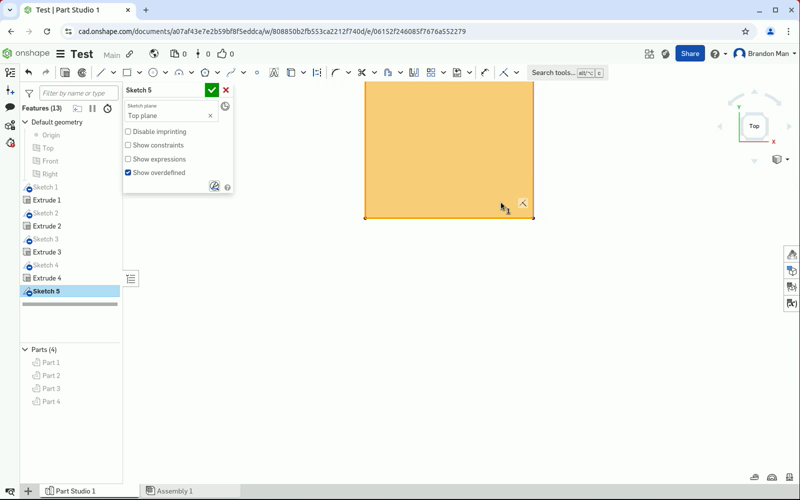
scroll(-6)
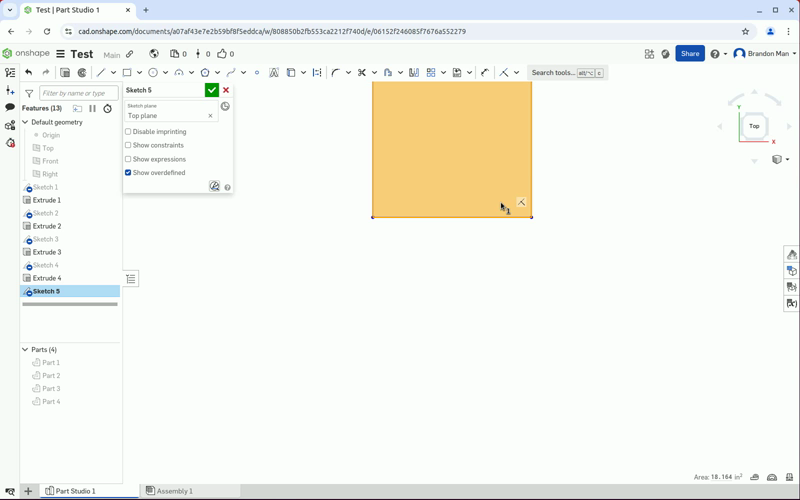
scroll(-6)
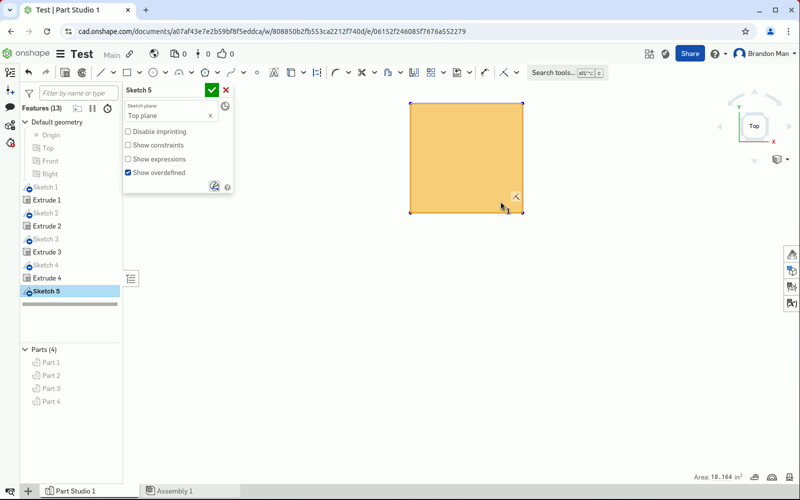
scroll(-6)
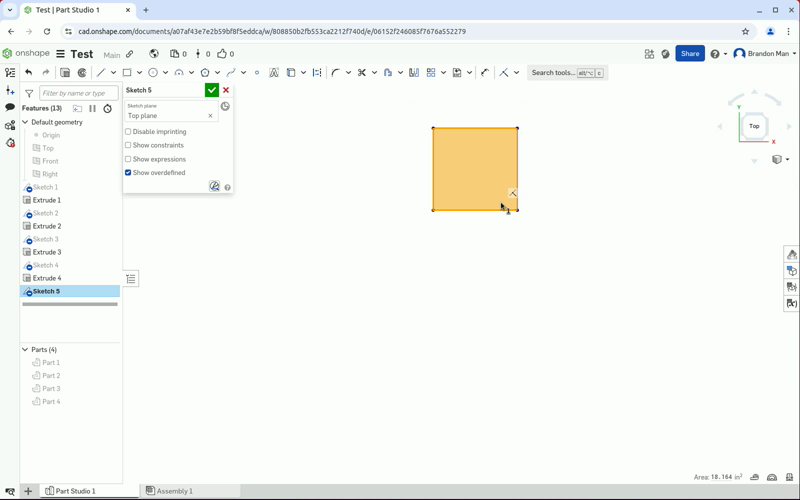
scroll(-6)
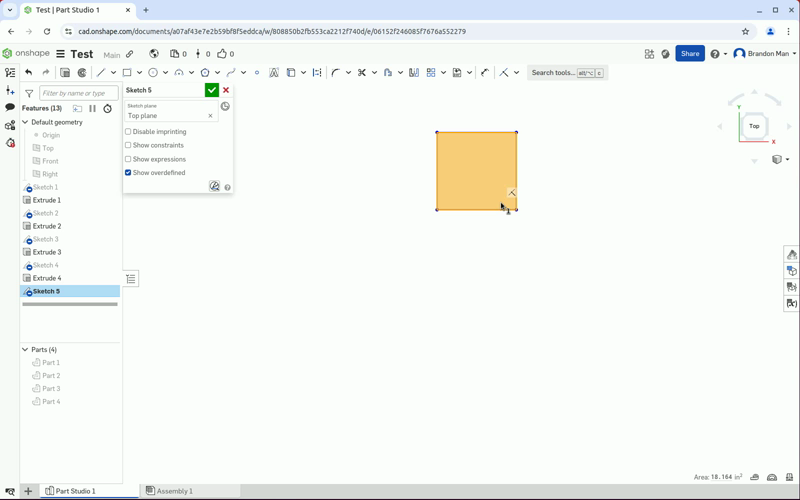
scroll(-6)
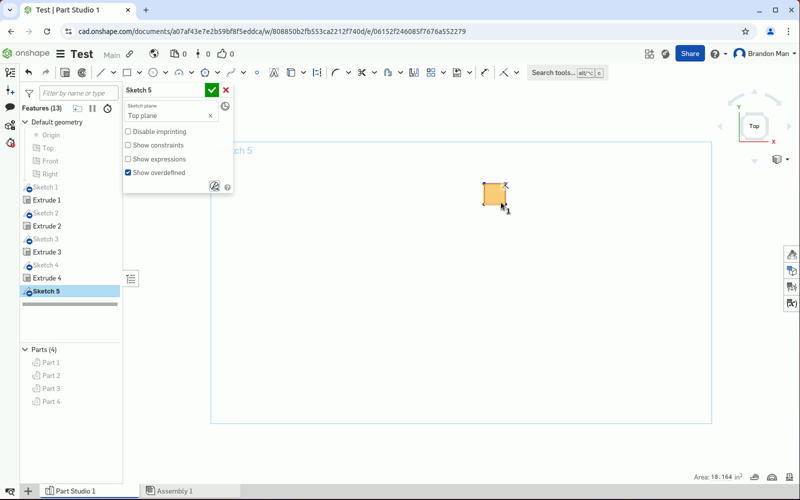
mouse_move(73, 352)
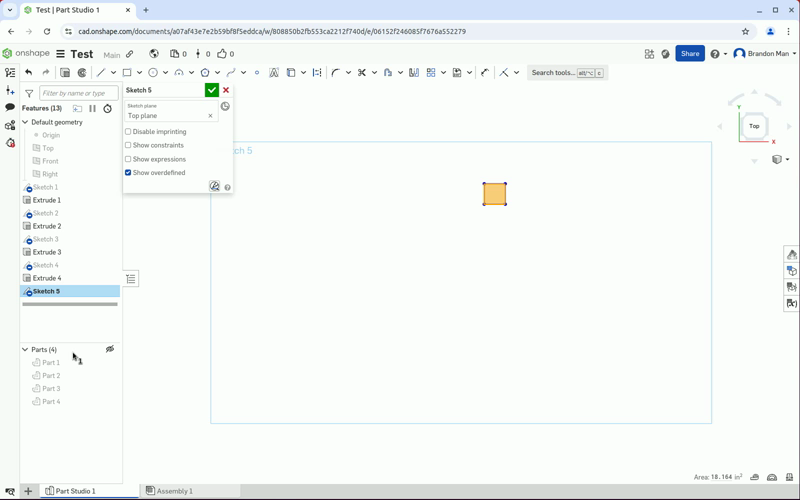
key(shift+y)
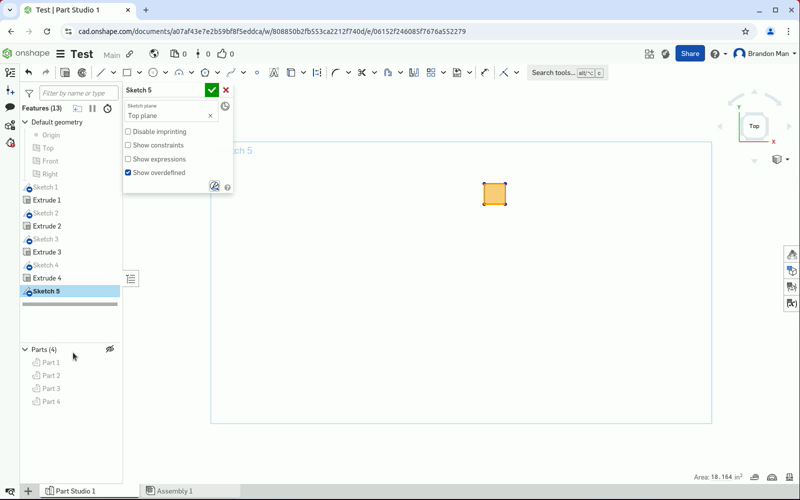
key(shift+e)
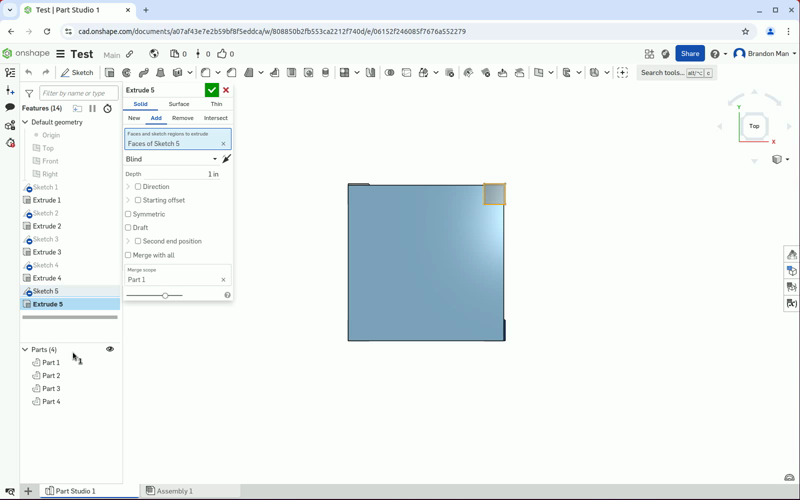
mouse_move(143, 106)
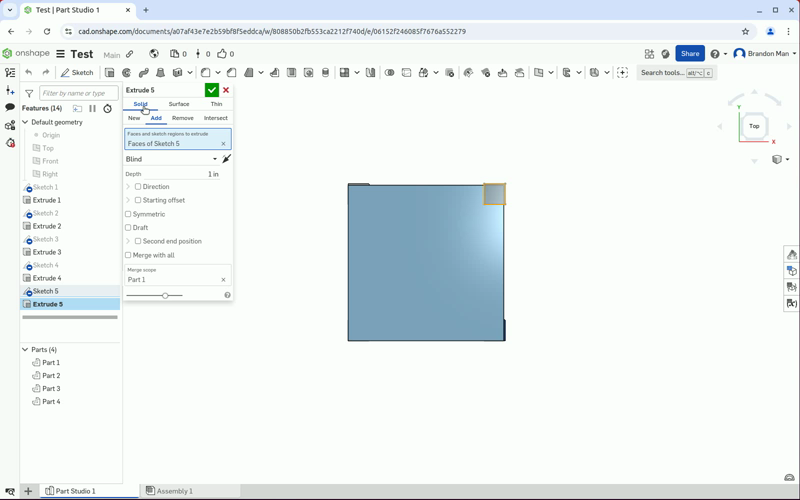
click(143, 106)
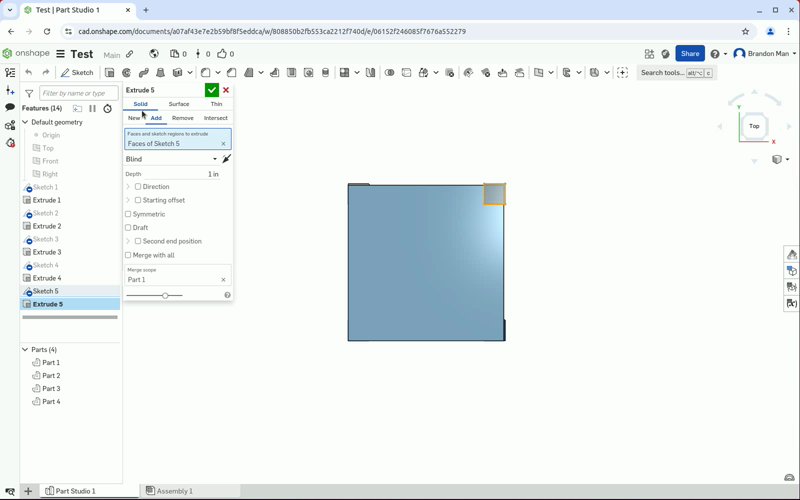
mouse_move(137, 120)
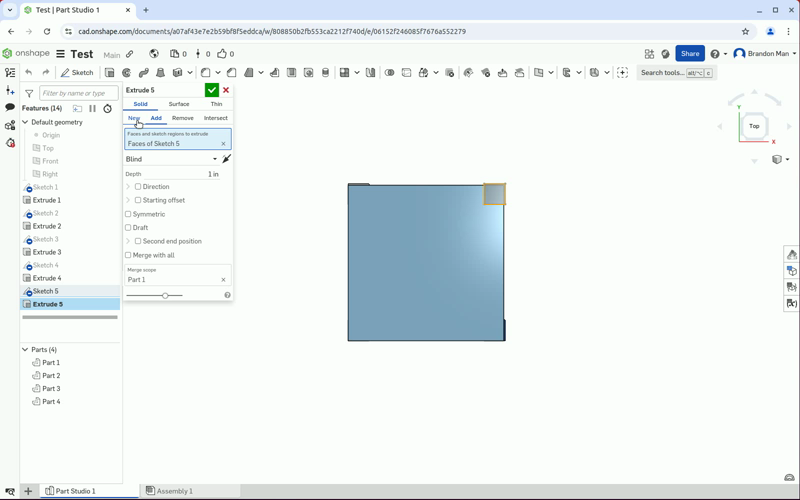
click(137, 120)
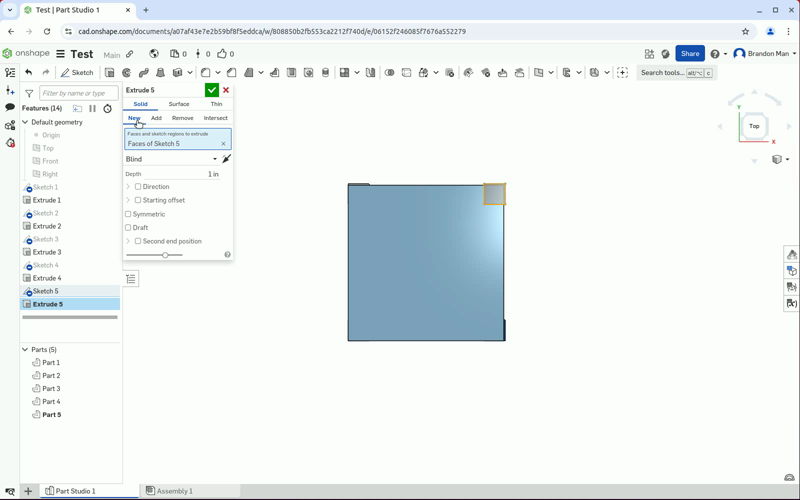
key(tab, 4)
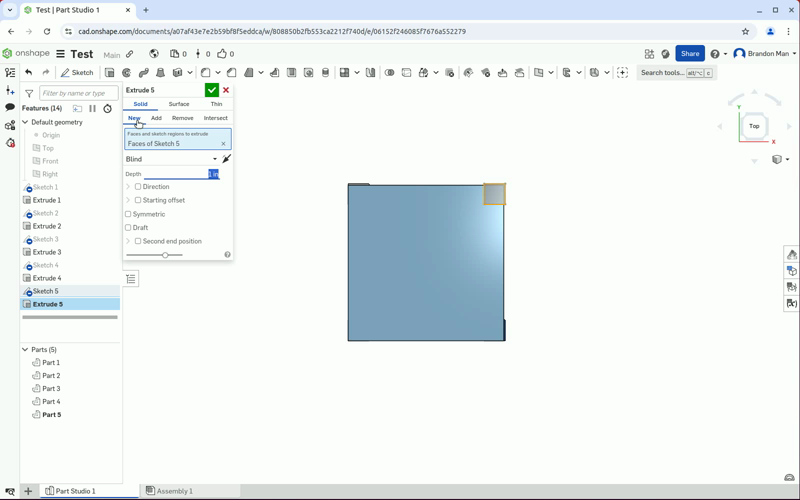
text(-7.943)
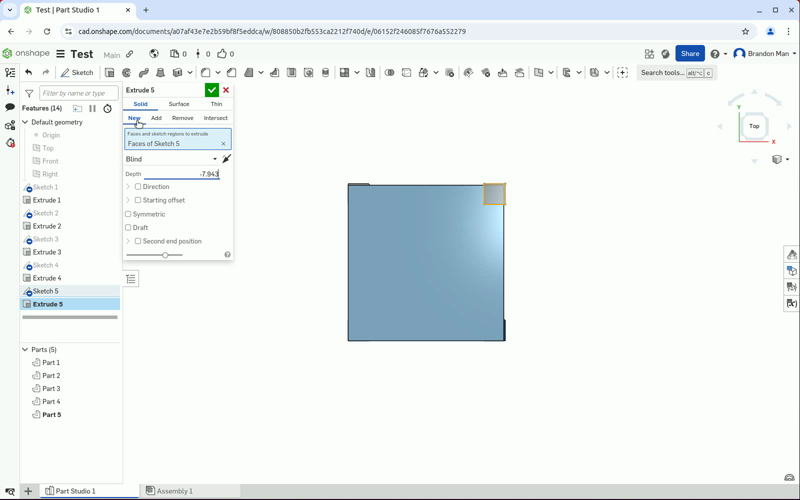
key(enter)
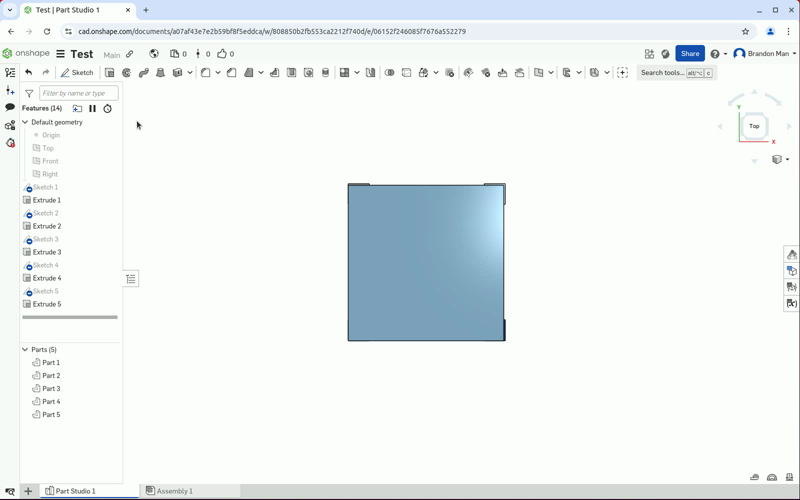
key(shift+h)
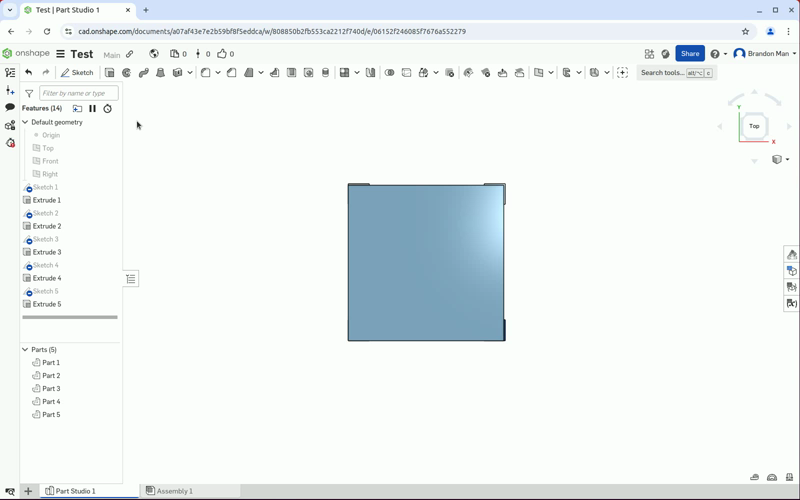
key(shift+h)
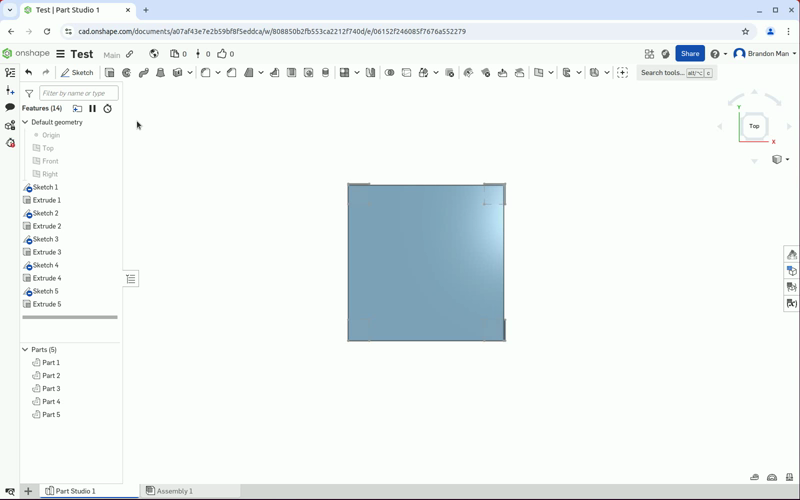
key(shift+7)
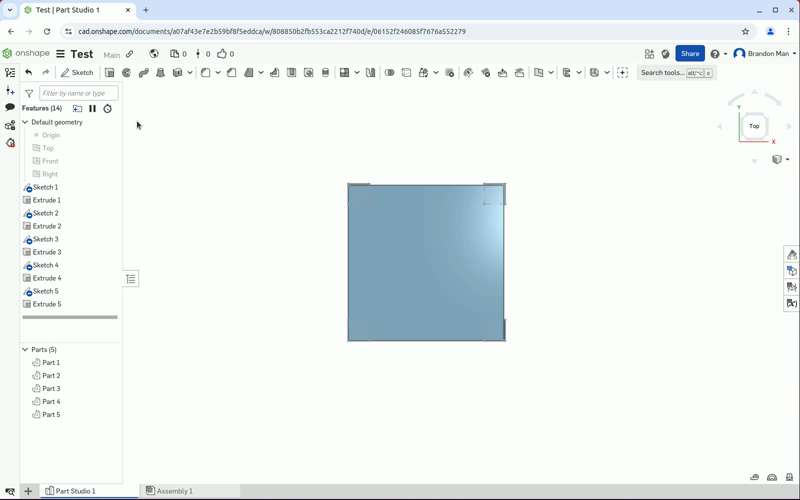
key(up, 3)
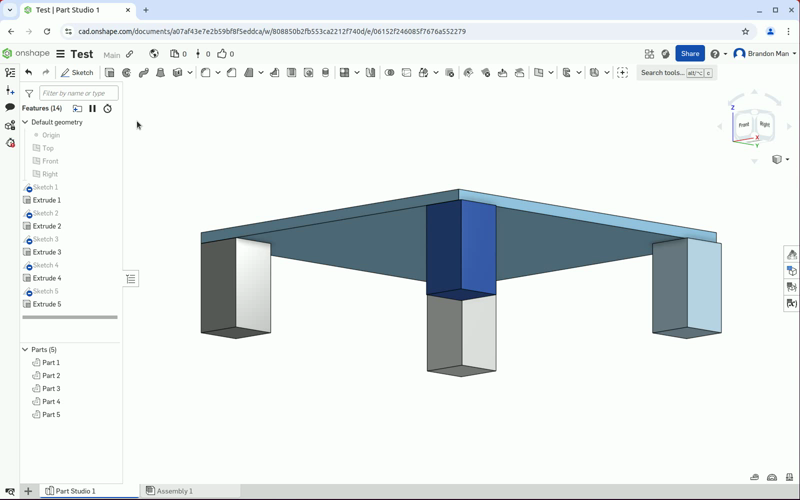
key(left, 3)
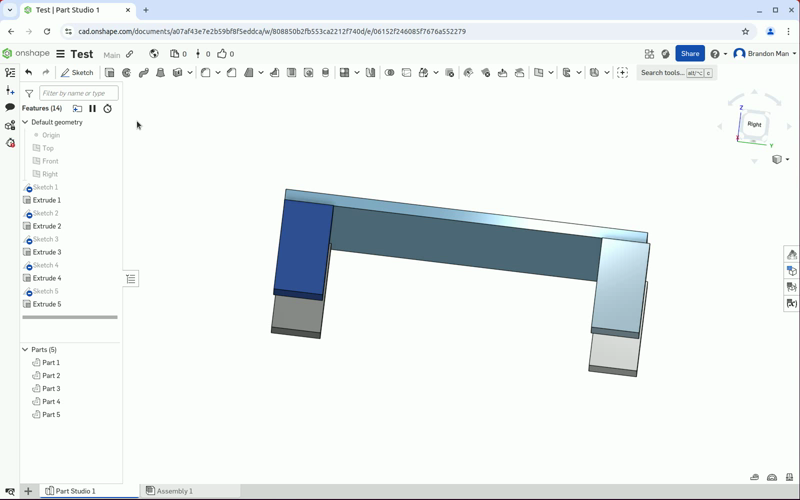
key(right, 3)
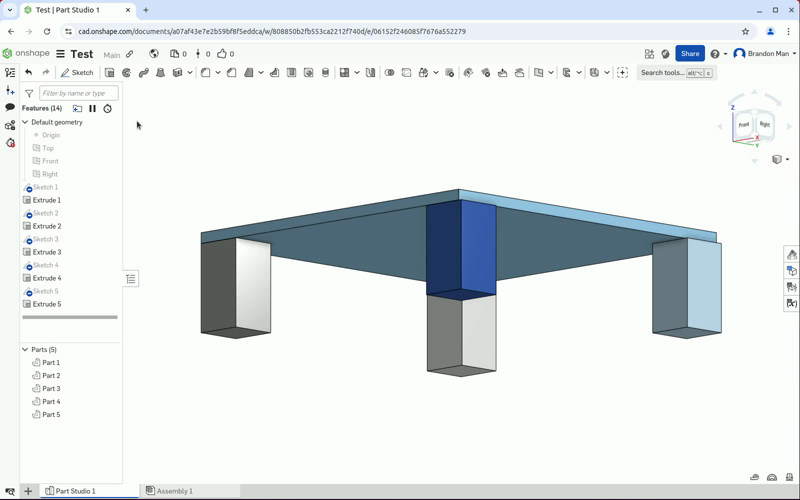
key(down, 3)
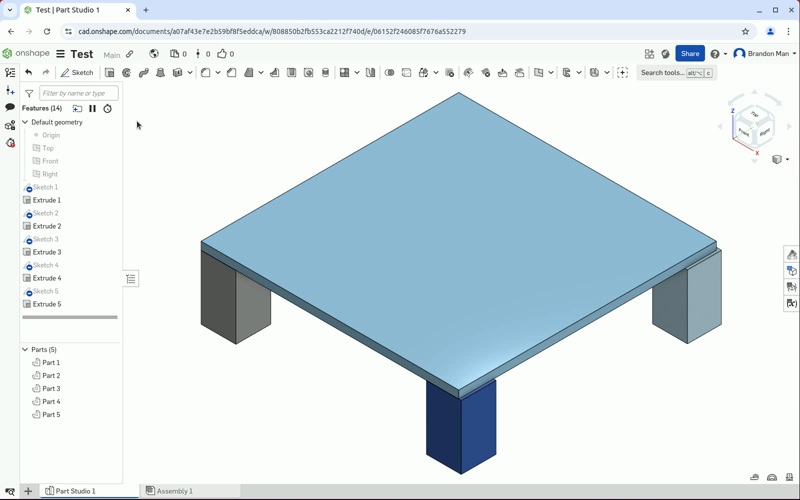
mouse_move(73, 189)
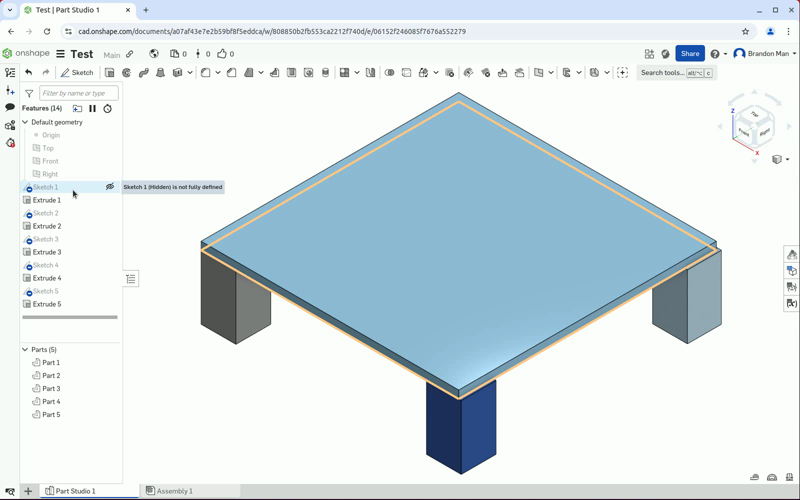
click(73, 189)